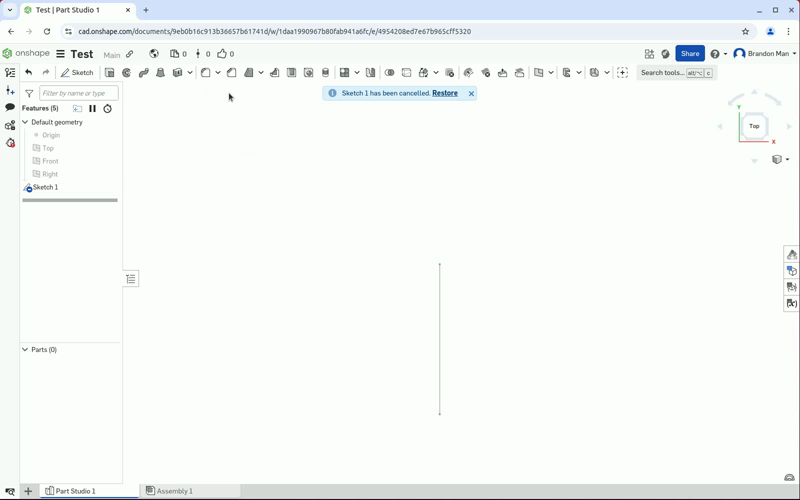
key(shift+h)
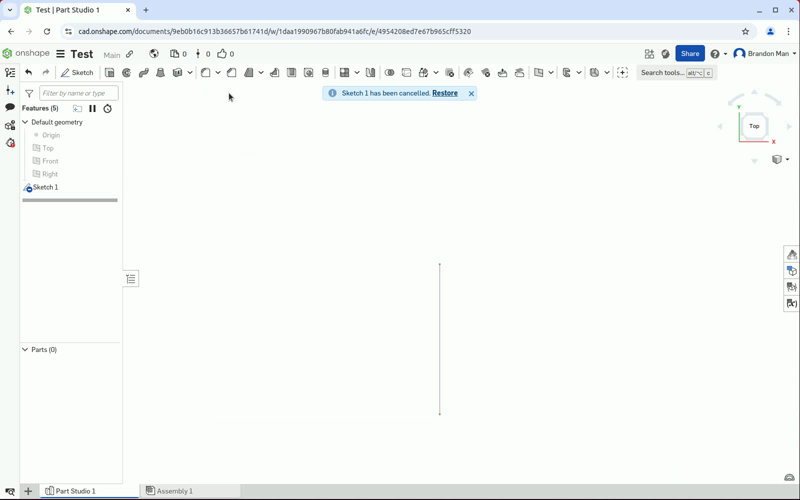
key(shift+s)
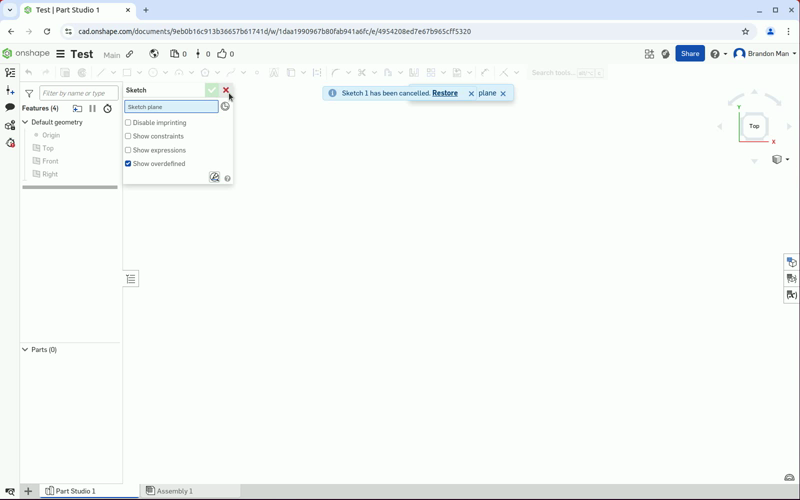
mouse_move(73, 150)
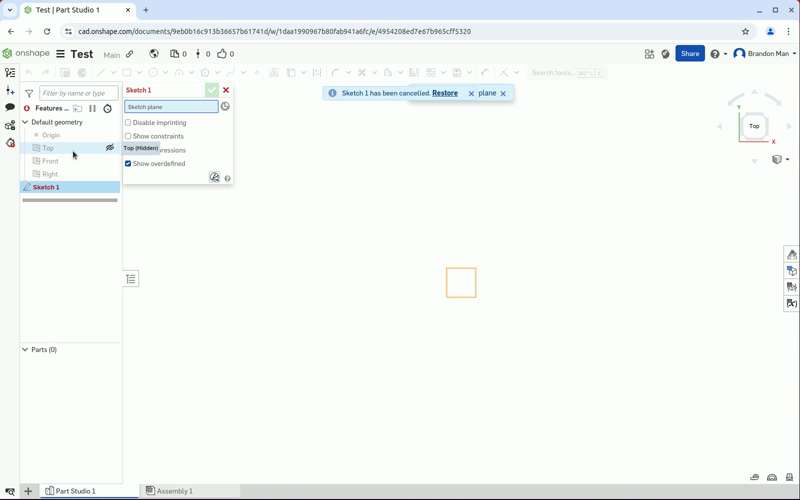
click(73, 150)
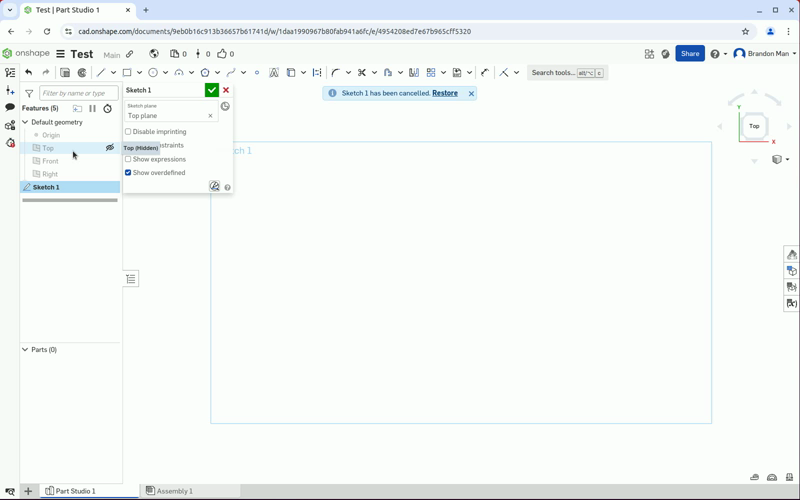
mouse_move(73, 352)
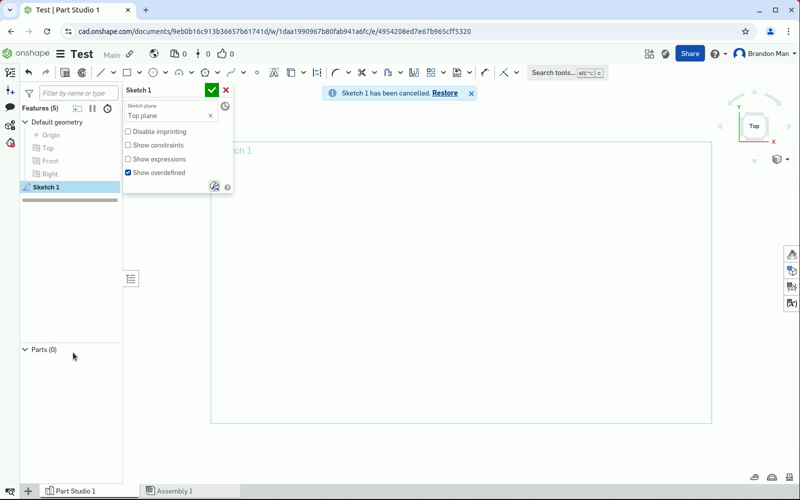
key(y)
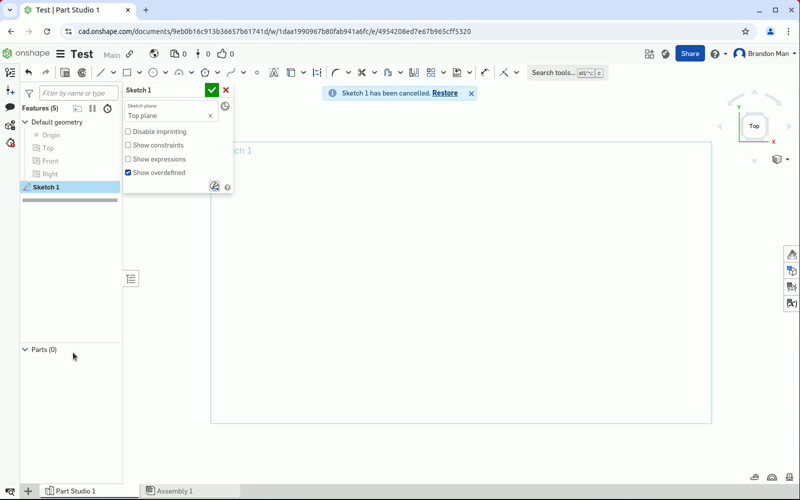
key(l)
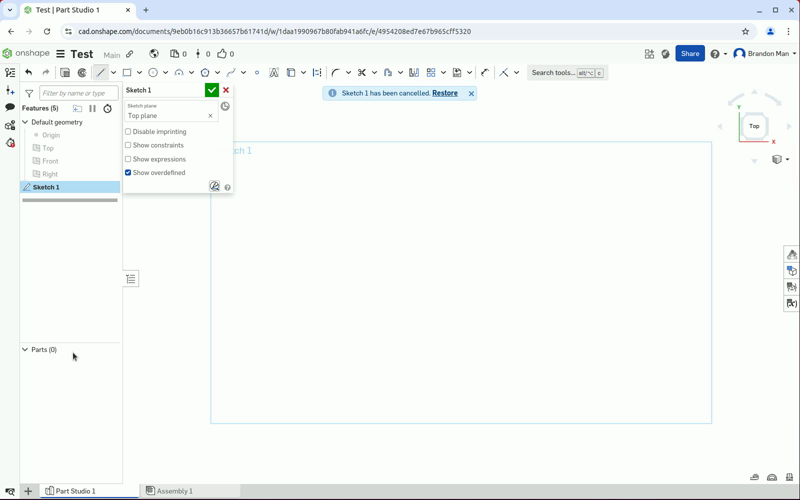
key_down(shift)
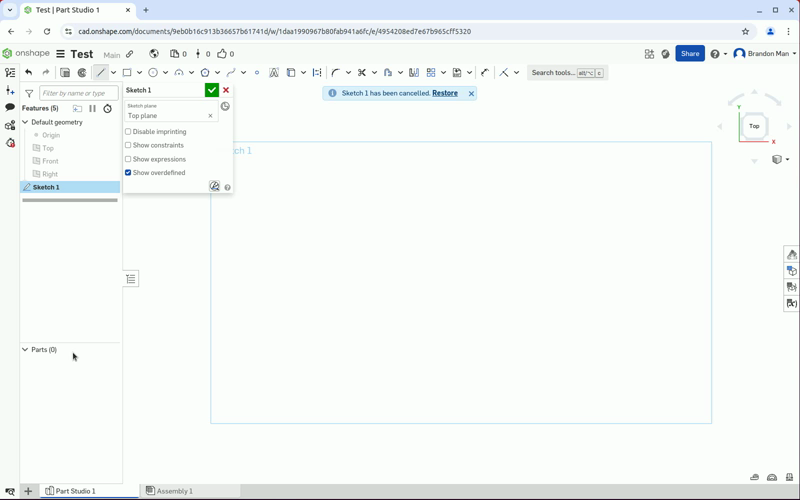
mouse_move(418, 255)
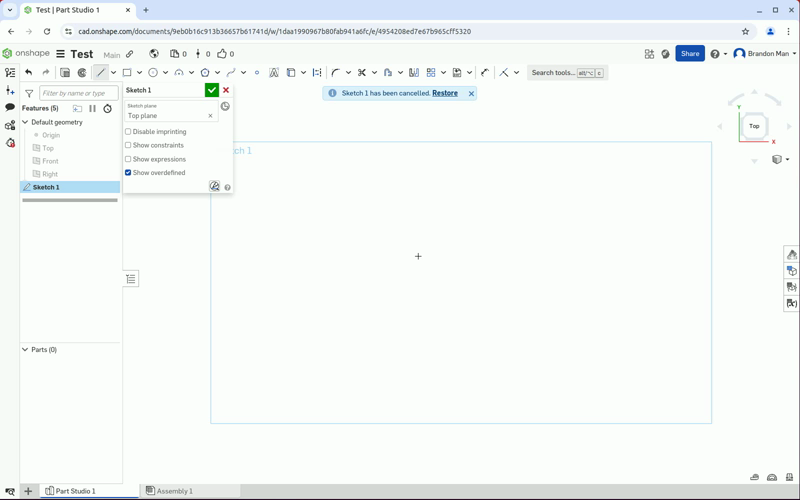
click(418, 255)
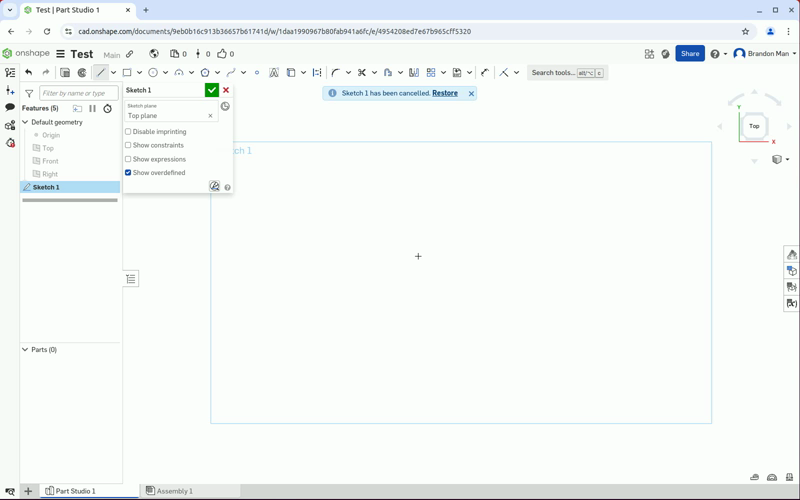
key_up(shift)
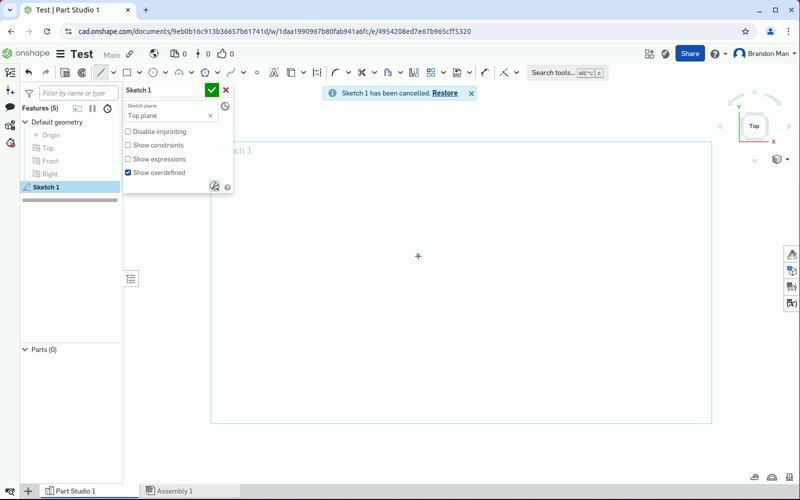
key_down(shift)
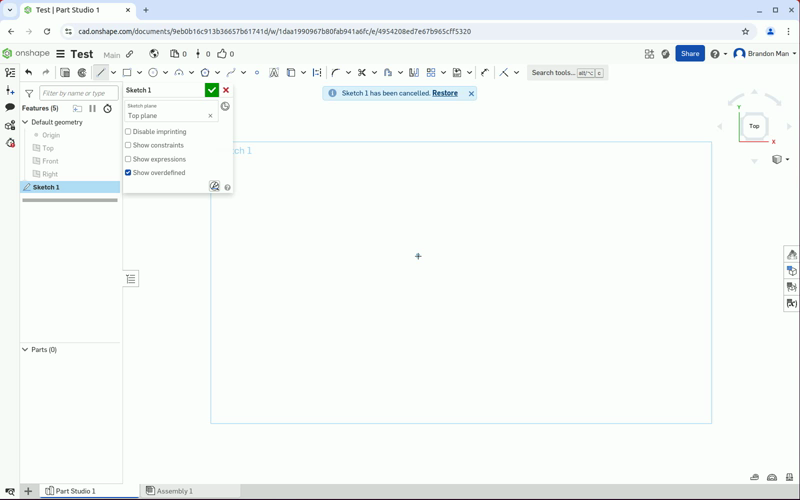
mouse_move(448, 255)
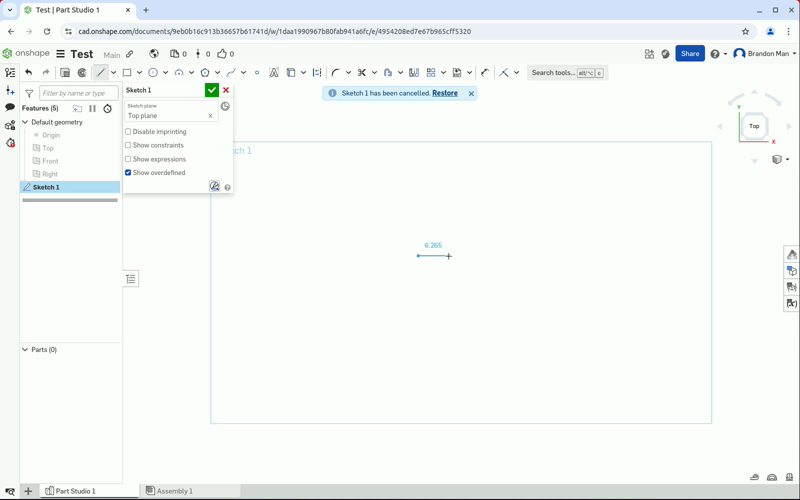
mouse_move(434, 255)
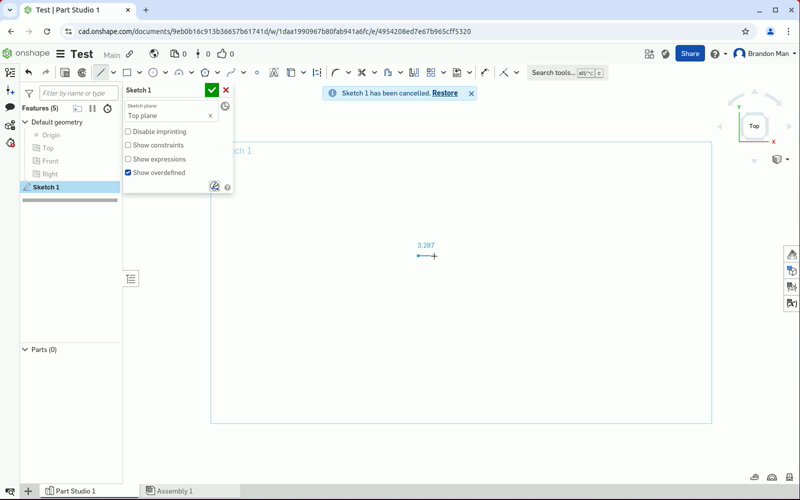
click(434, 255)
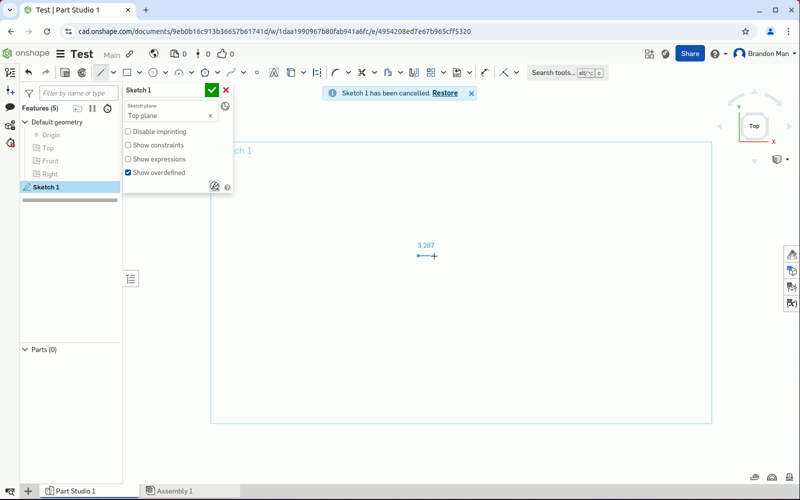
key_up(shift)
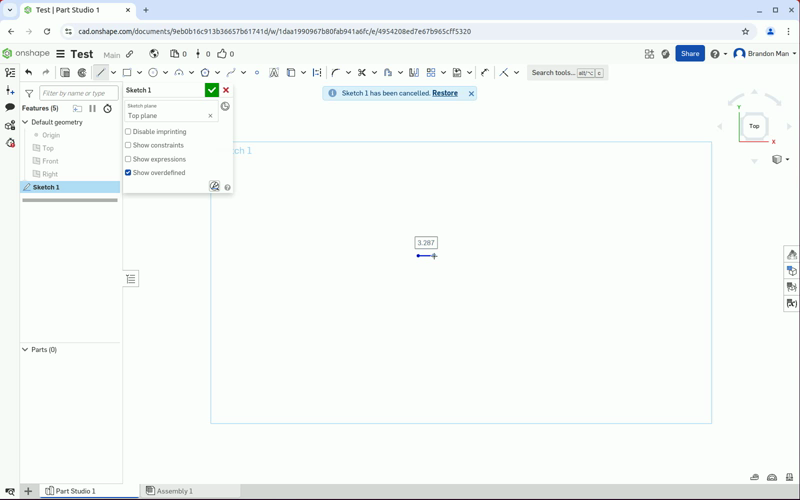
key_down(shift)
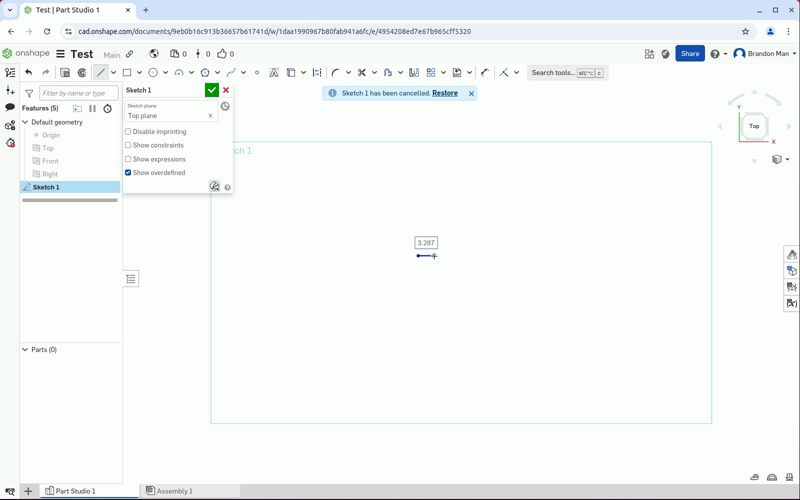
mouse_move(434, 170)
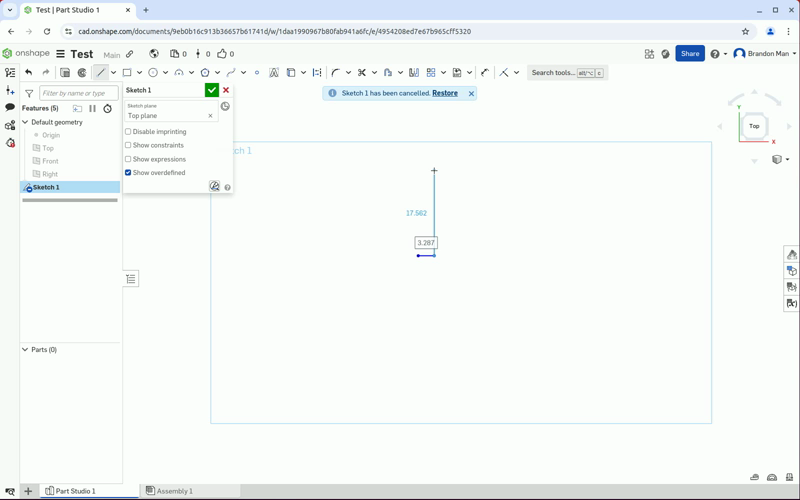
click(434, 170)
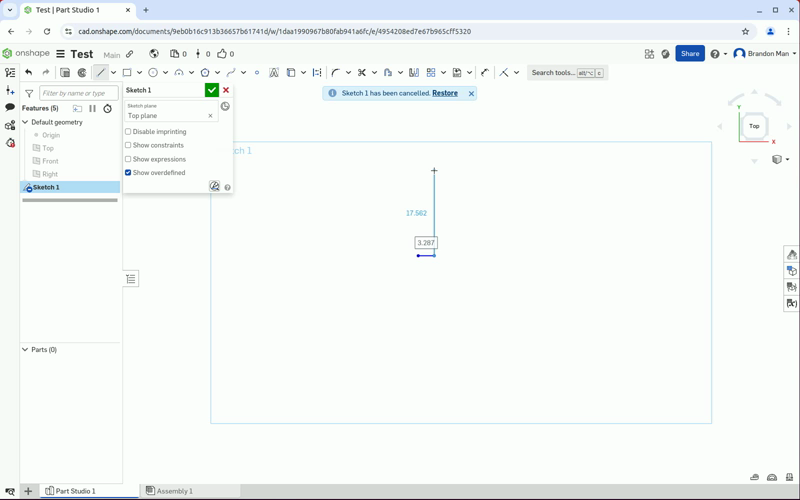
key_up(shift)
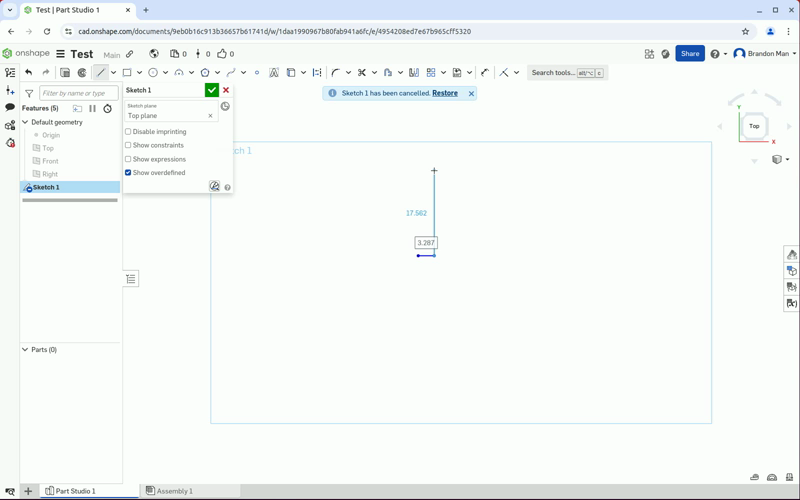
key_down(shift)
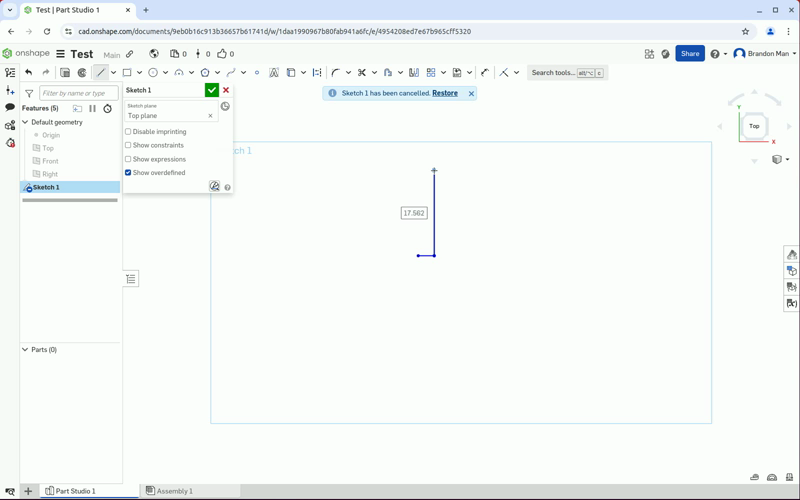
mouse_move(464, 170)
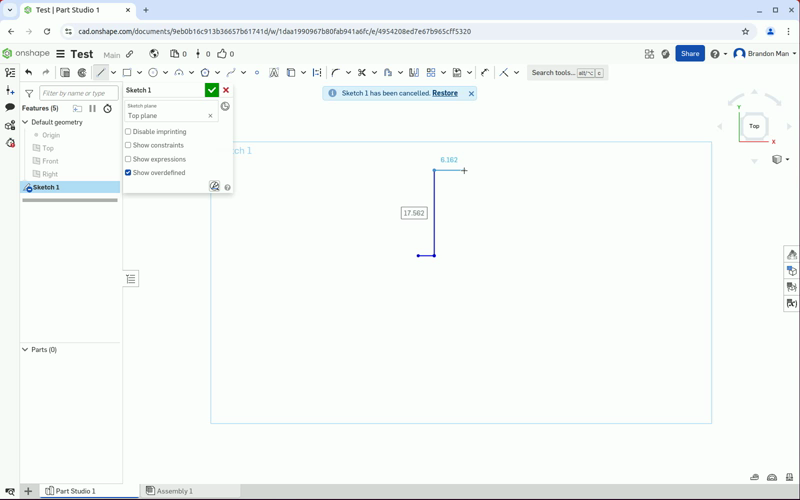
mouse_move(418, 170)
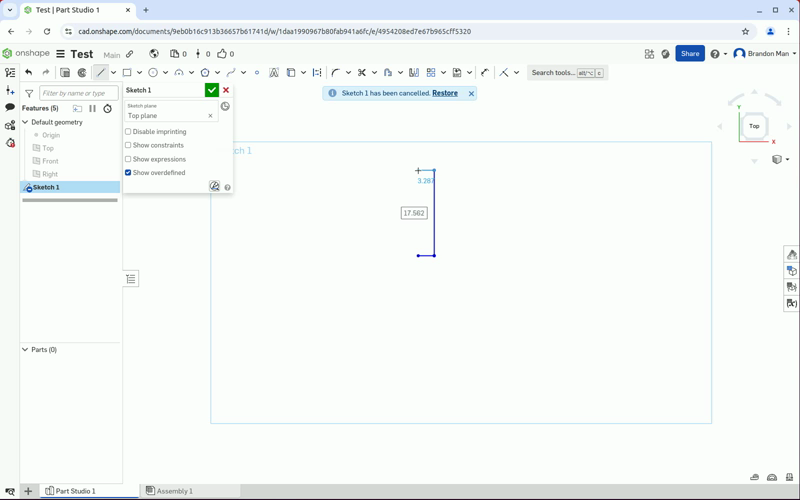
click(418, 170)
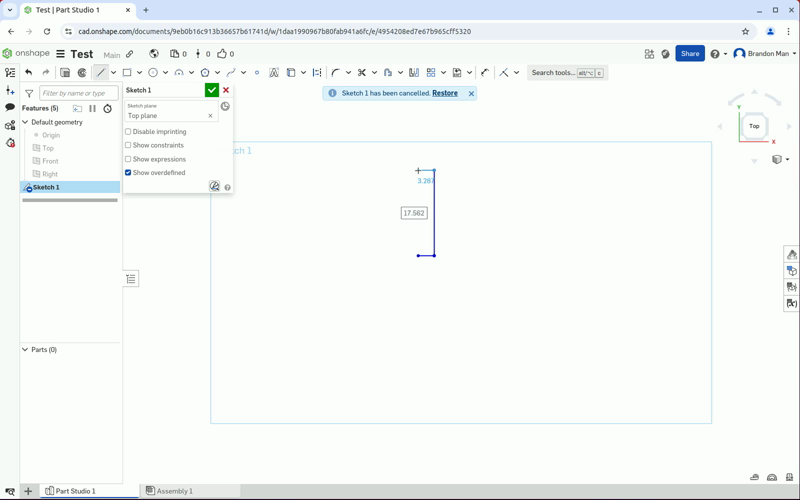
key_up(shift)
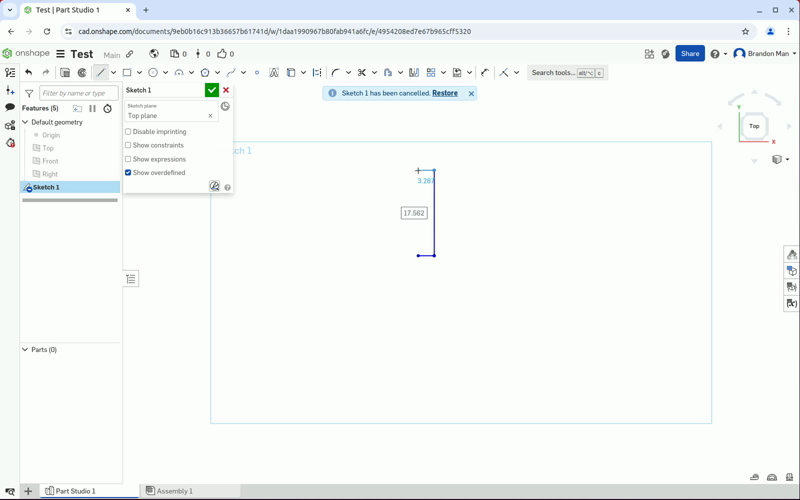
key_down(shift)
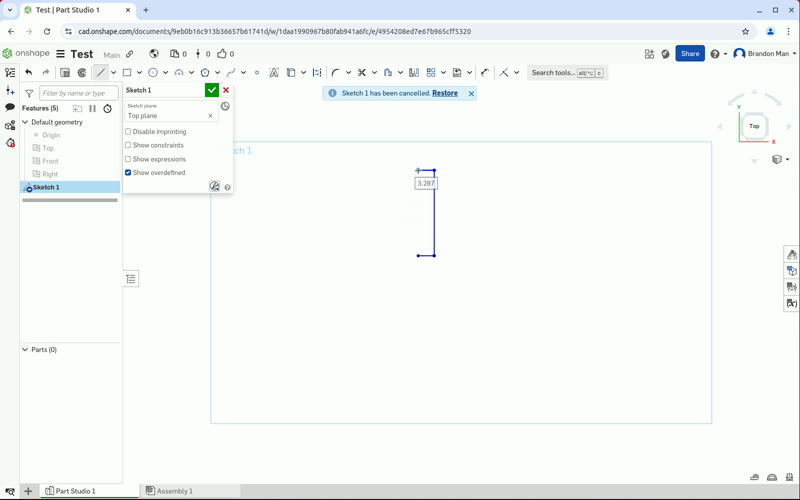
mouse_move(418, 255)
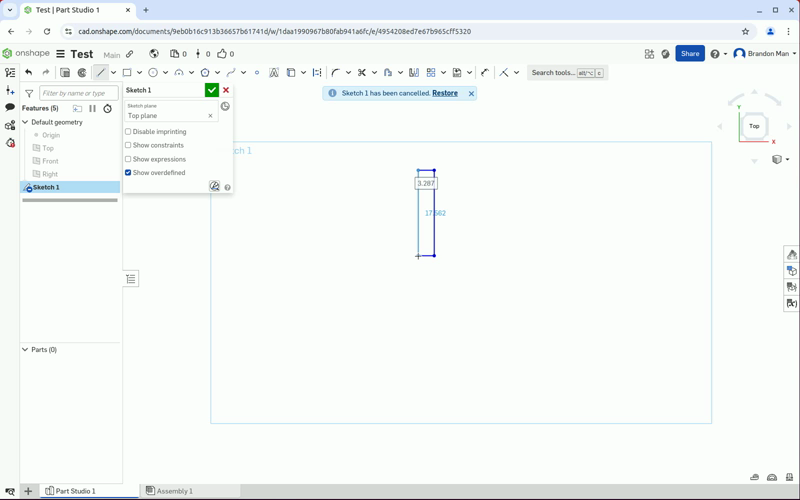
key_up(shift)
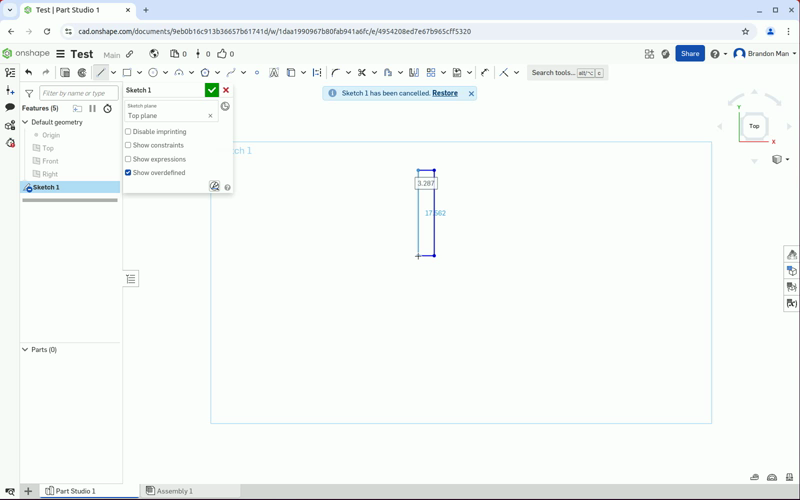
click(418, 255)
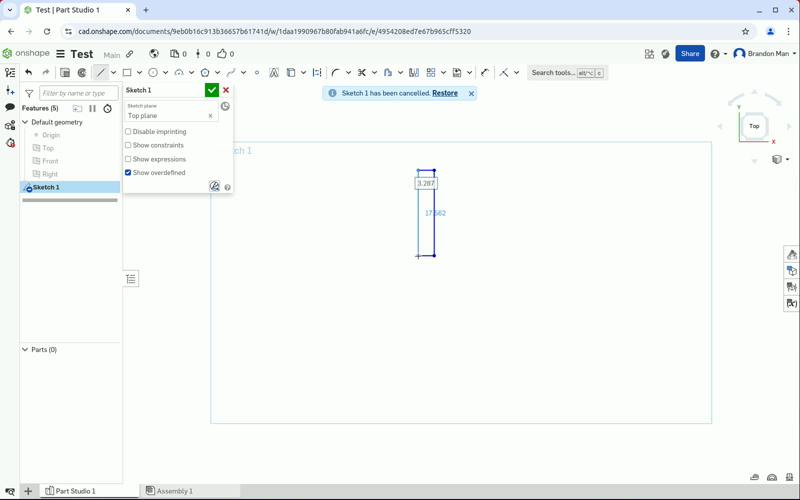
key(esc)
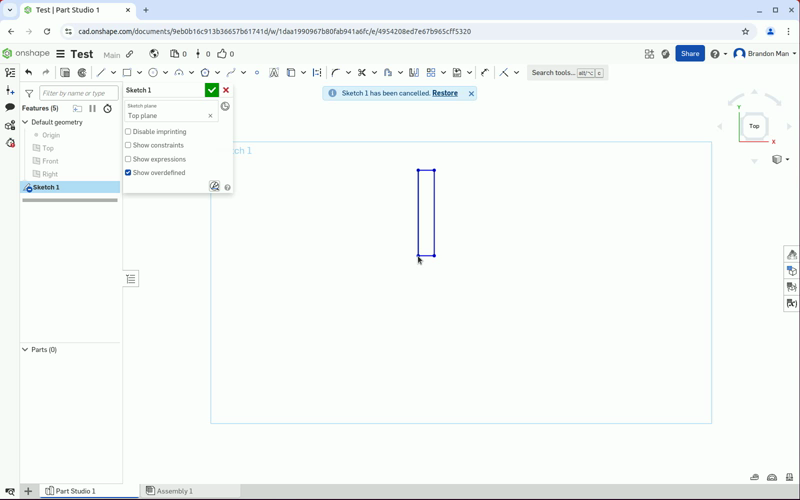
mouse_move(420, 172)
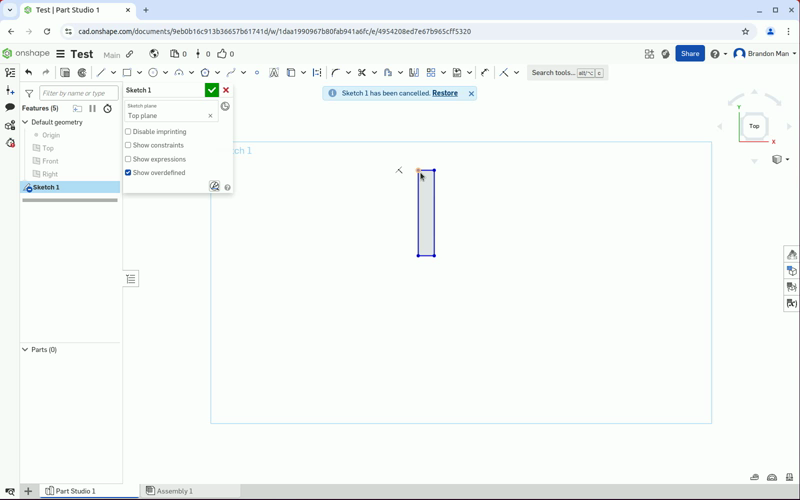
scroll(6)
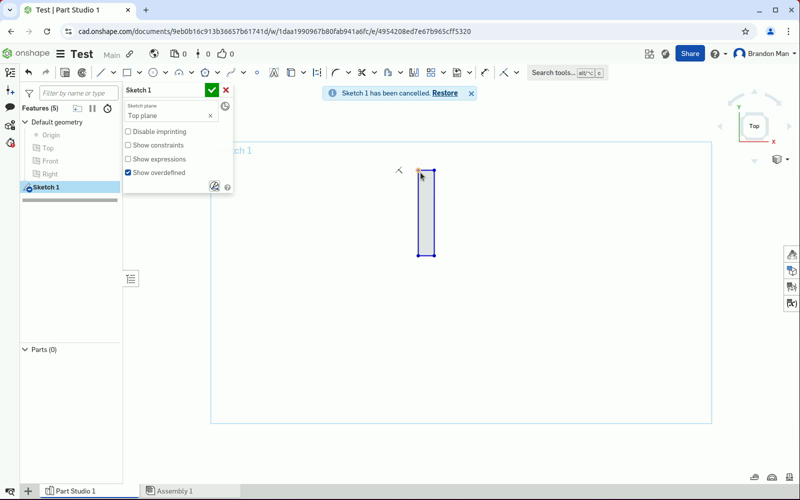
scroll(6)
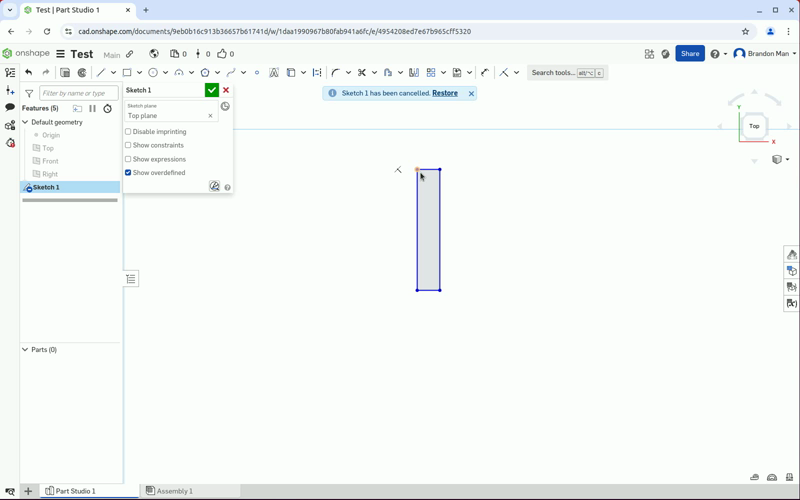
scroll(6)
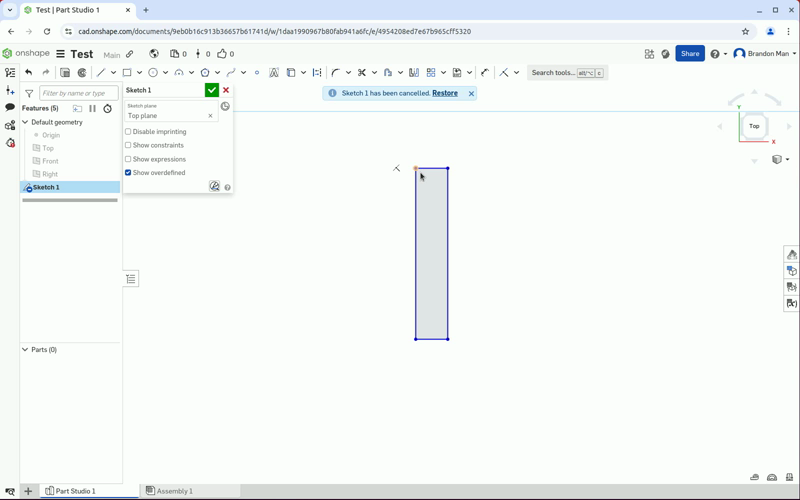
scroll(6)
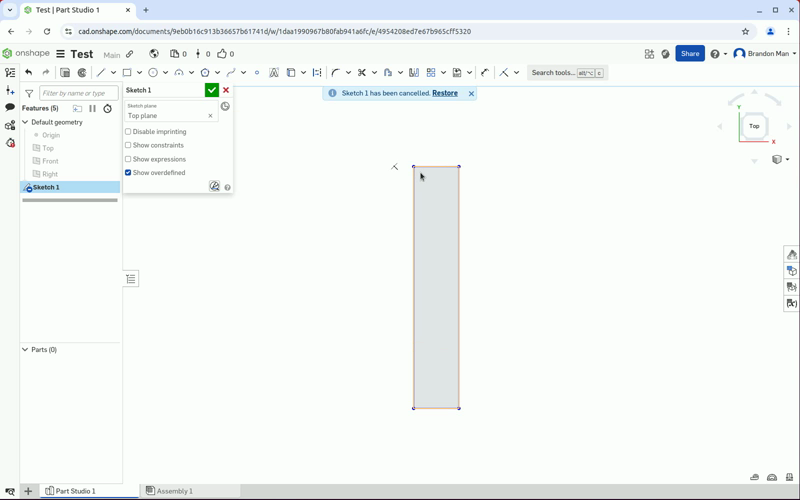
scroll(6)
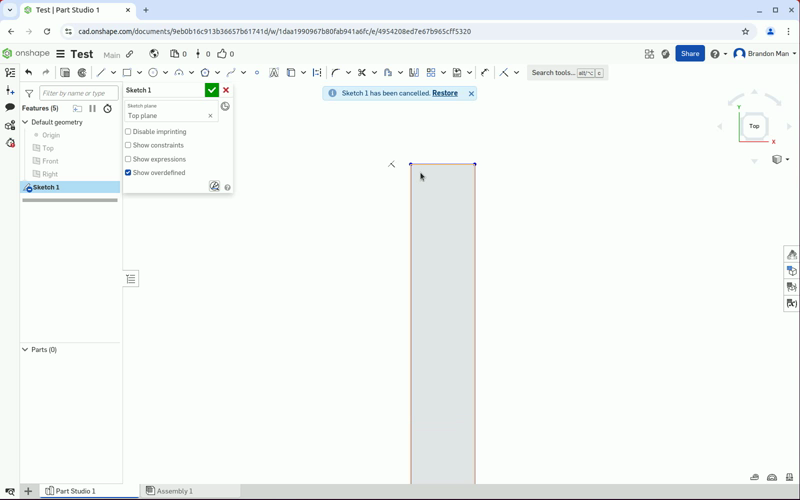
scroll(6)
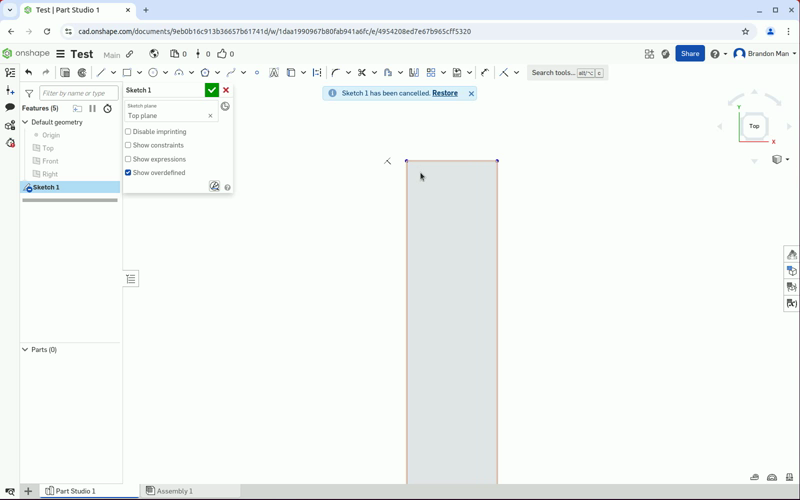
scroll(6)
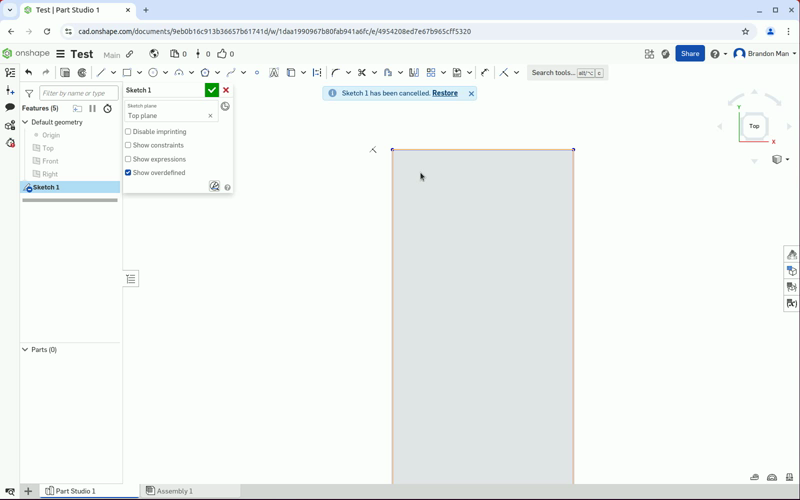
click(420, 172)
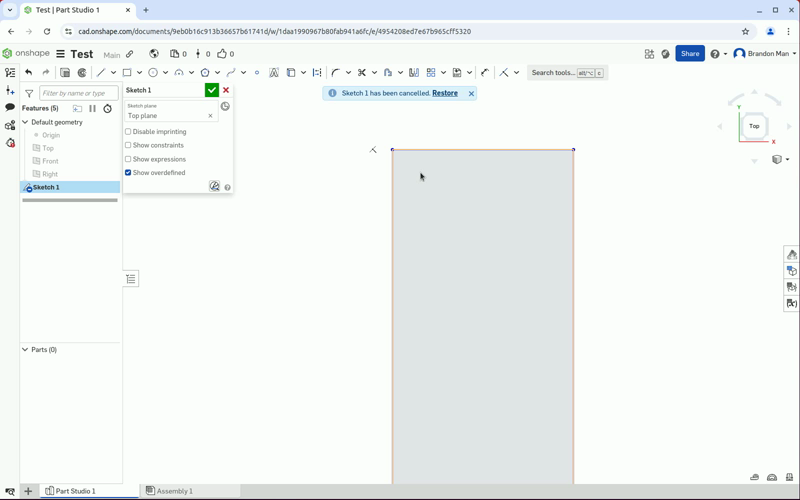
scroll(-6)
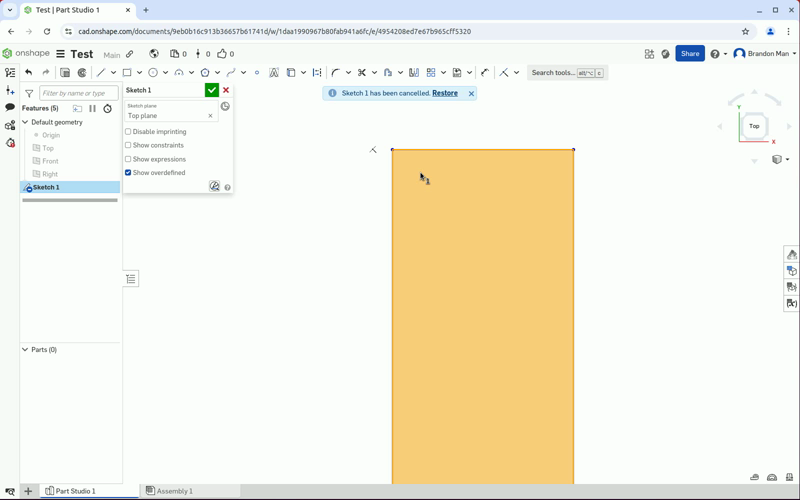
scroll(-6)
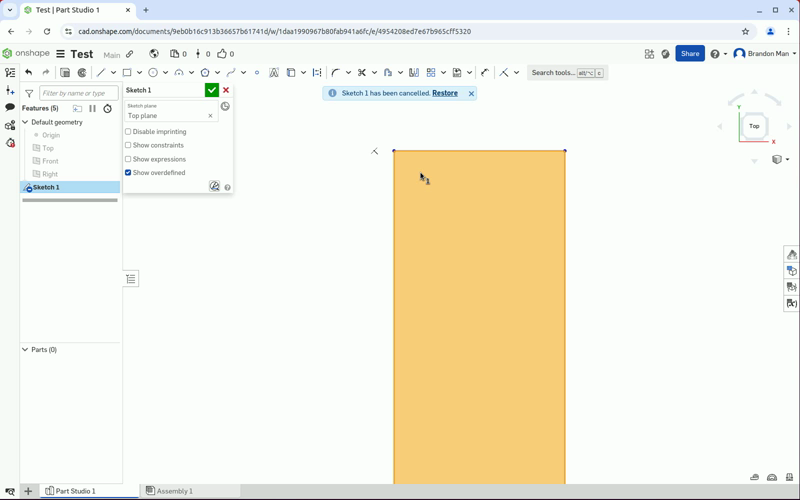
scroll(-6)
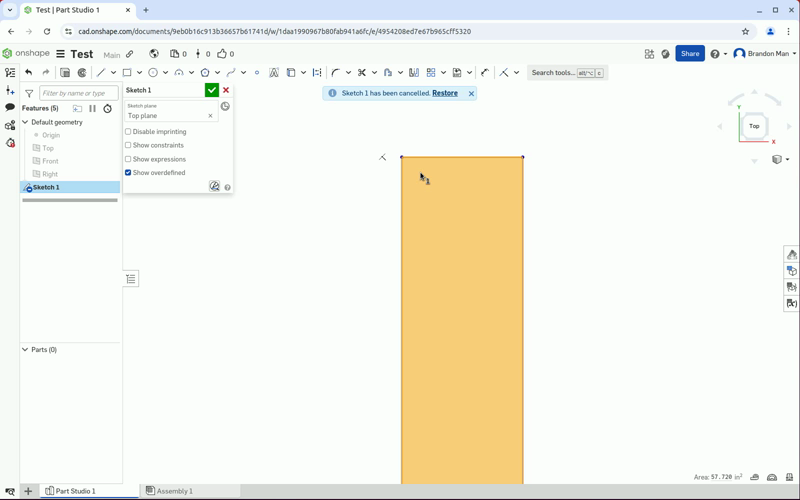
scroll(-6)
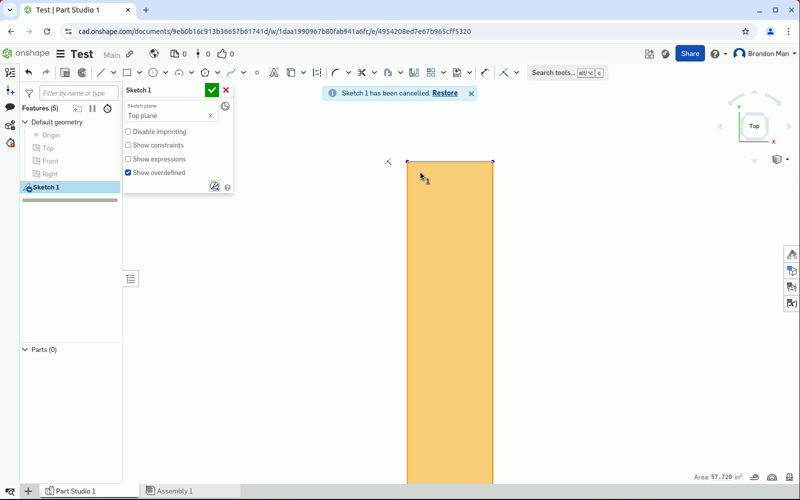
scroll(-6)
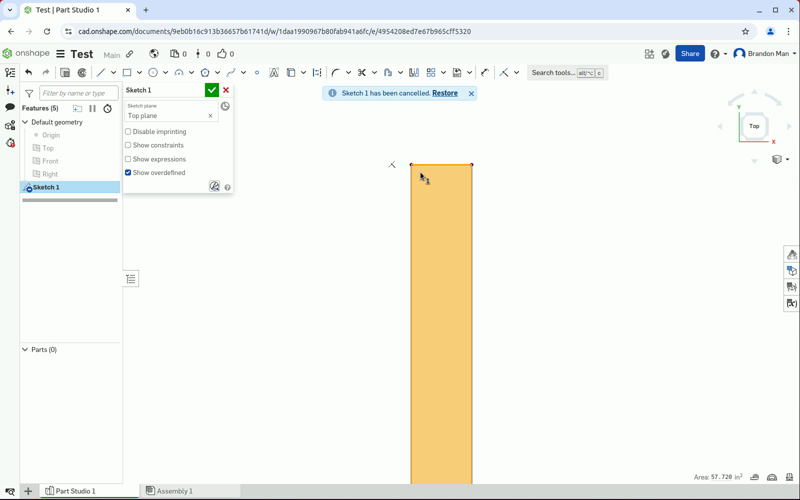
scroll(-6)
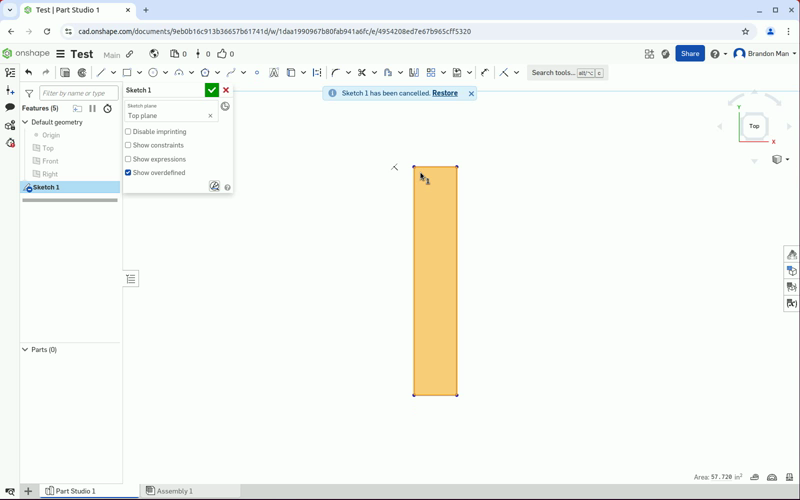
scroll(-6)
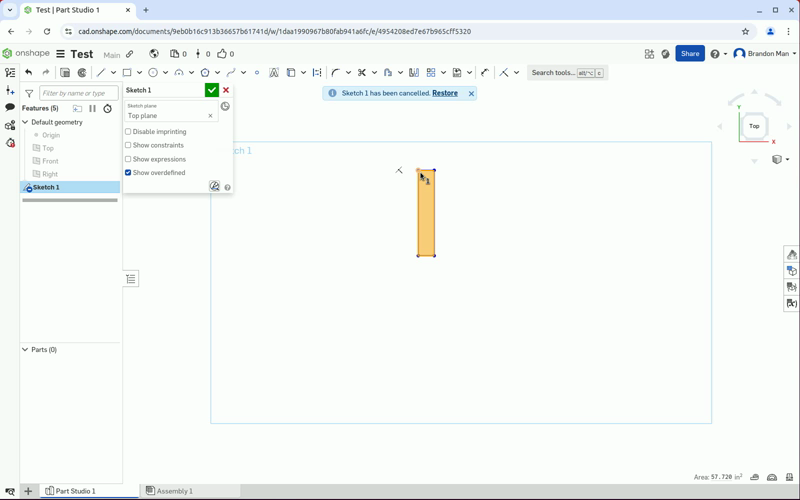
mouse_move(73, 352)
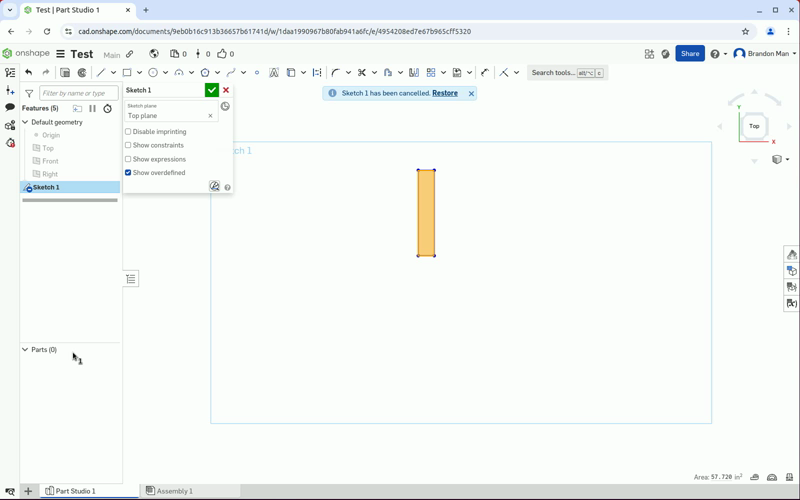
key(shift+y)
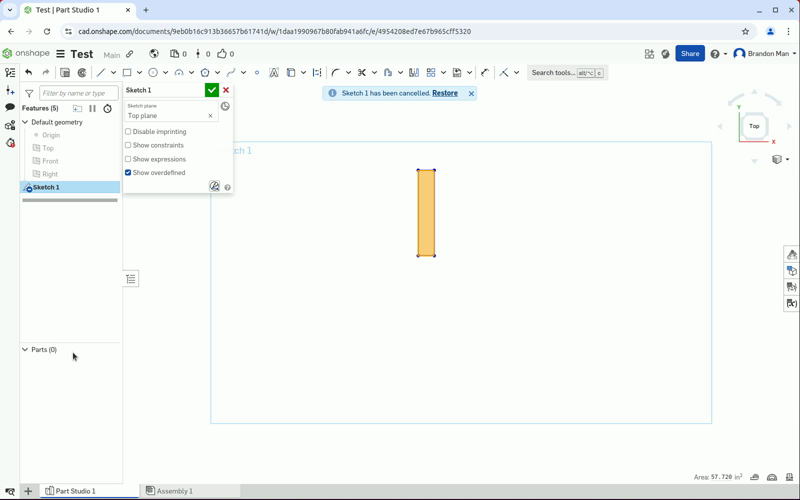
key(shift+e)
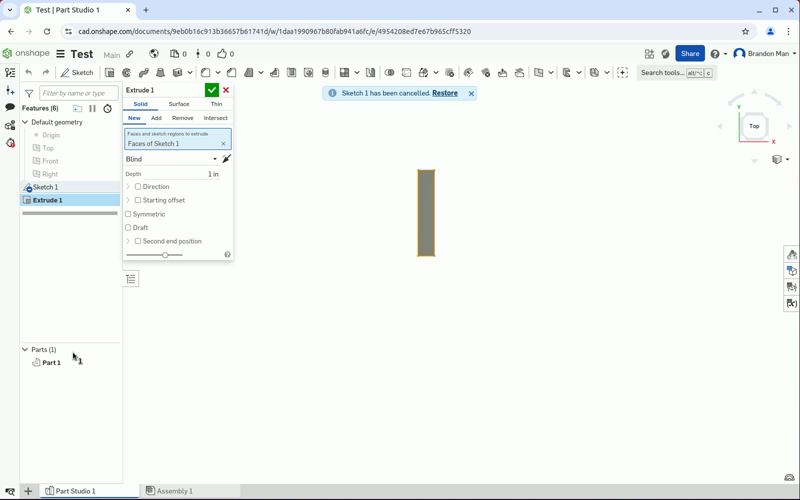
mouse_move(143, 106)
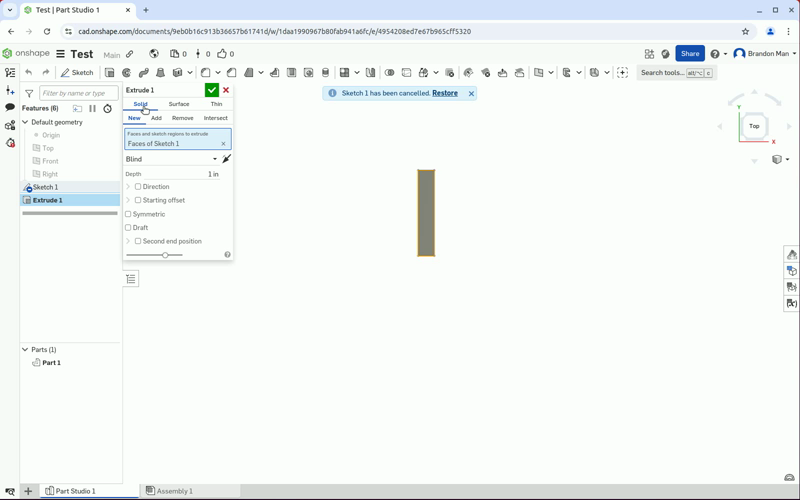
click(143, 106)
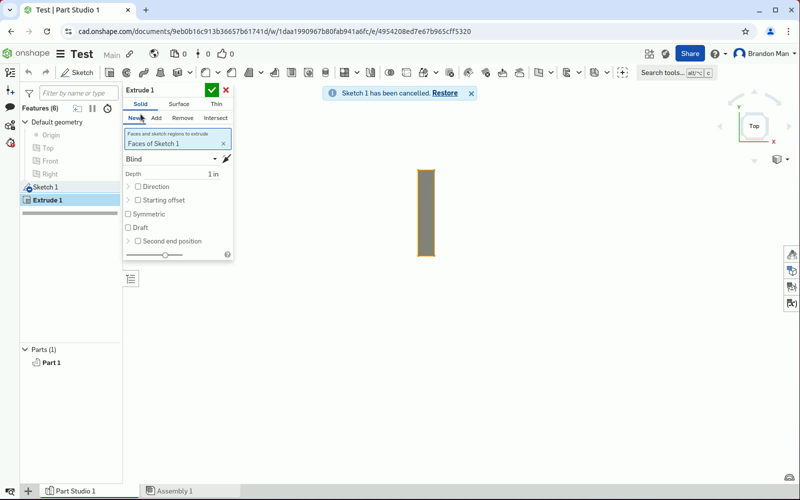
mouse_move(137, 120)
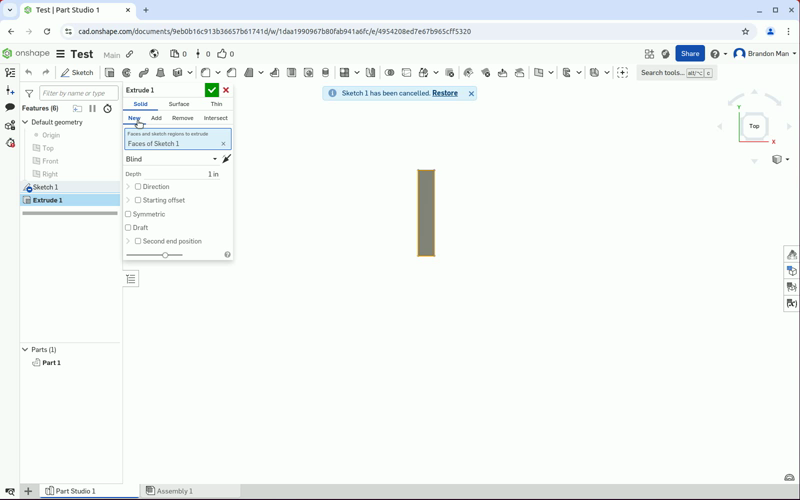
click(137, 120)
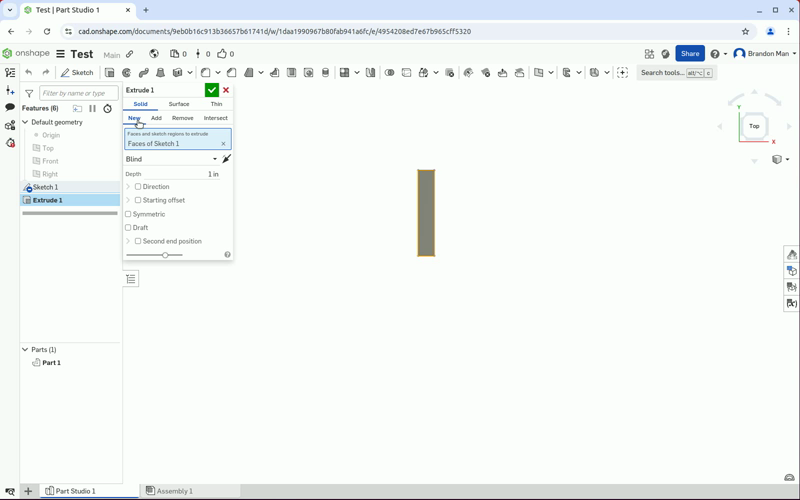
key(tab, 4)
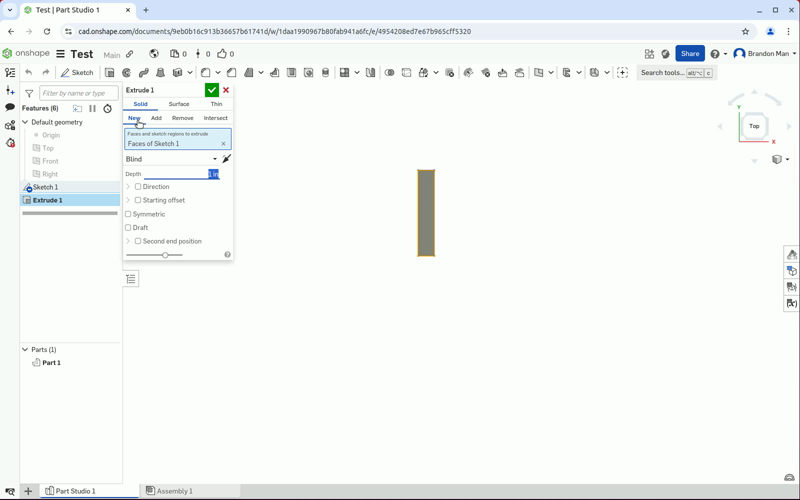
text(0.481)
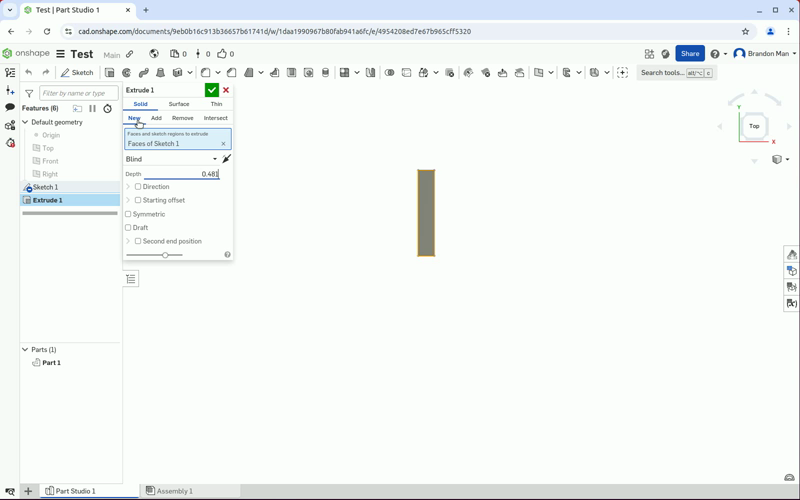
key(enter)
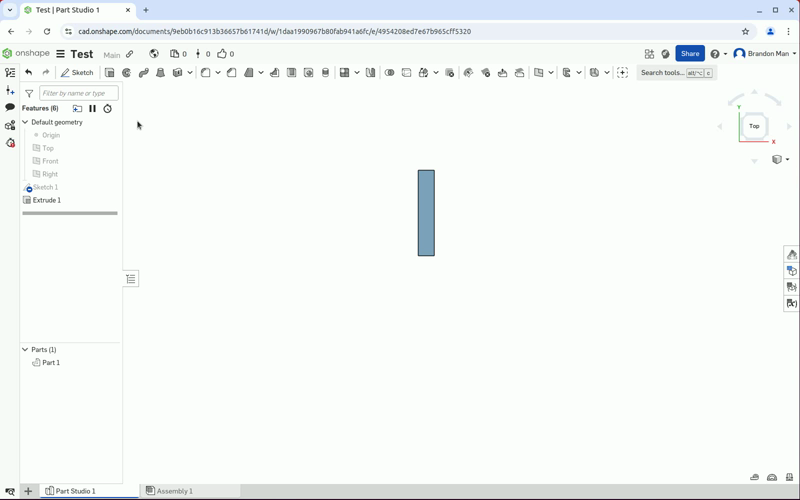
key(shift+h)
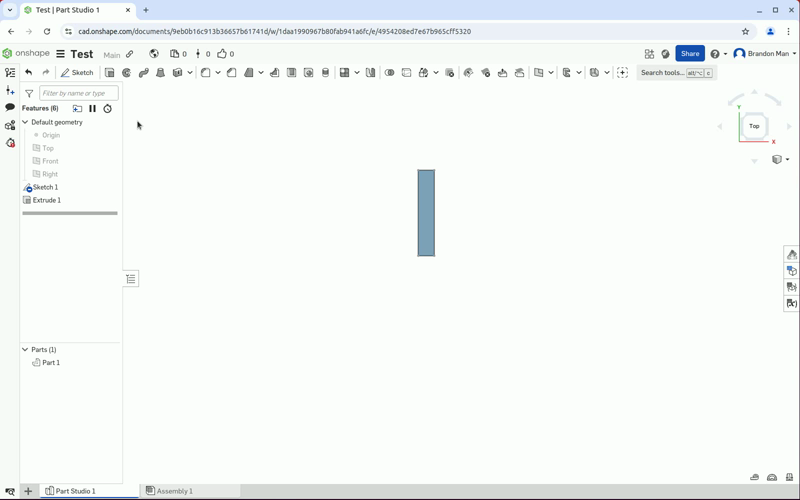
key(shift+h)
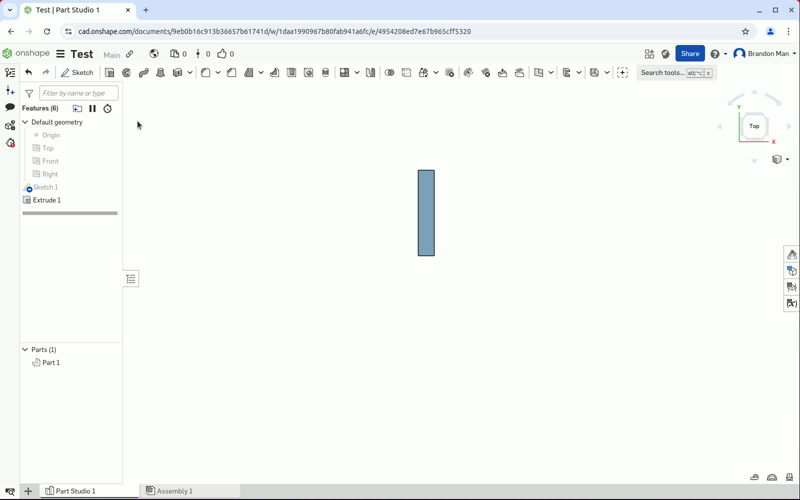
mouse_move(73, 189)
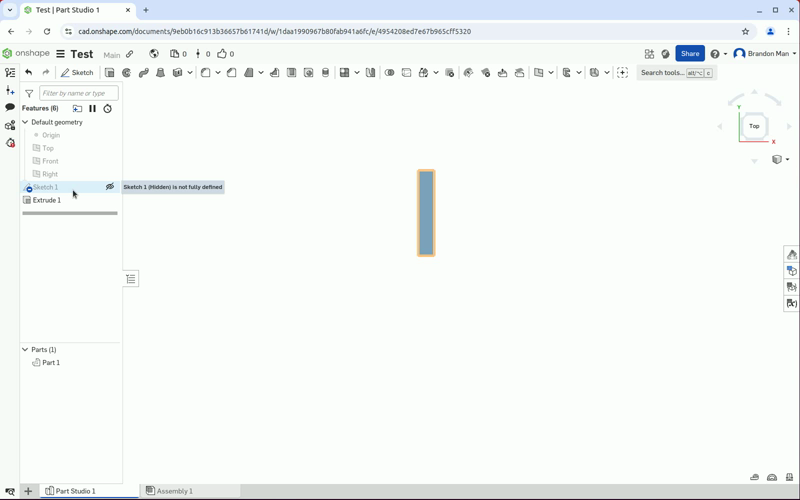
click(73, 189)
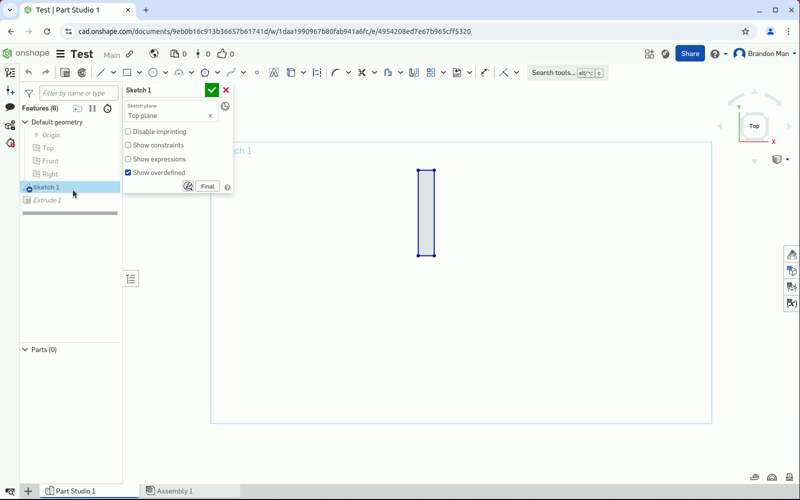
mouse_move(229, 92)
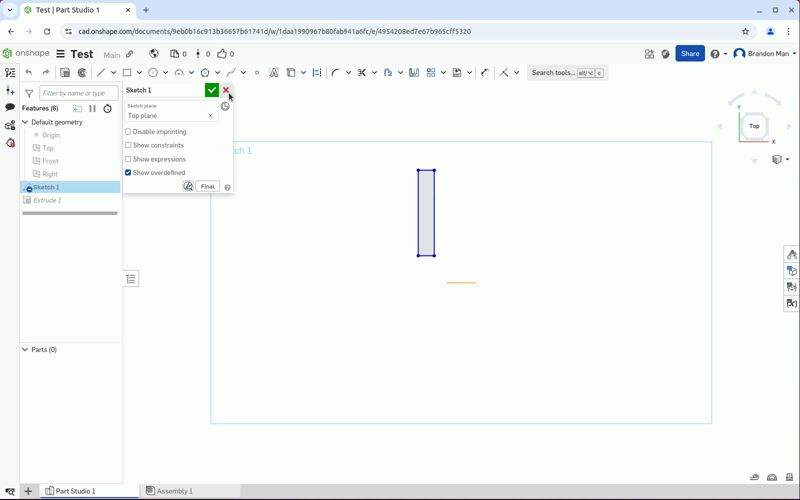
click(229, 92)
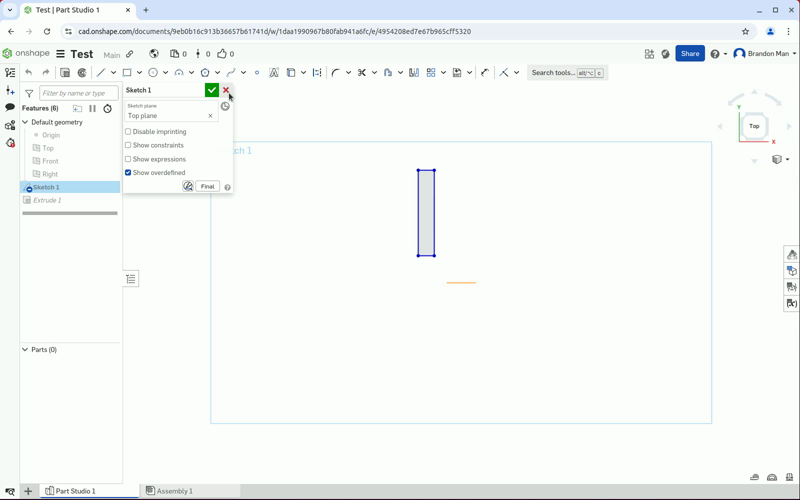
key(shift+s)
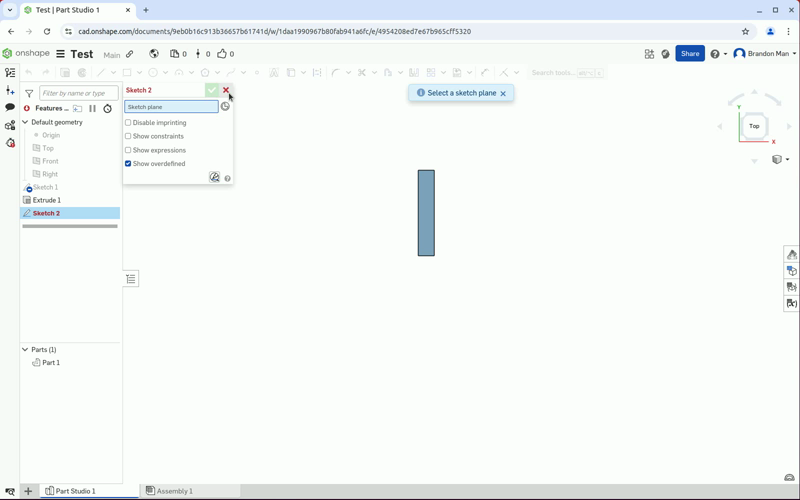
mouse_move(73, 150)
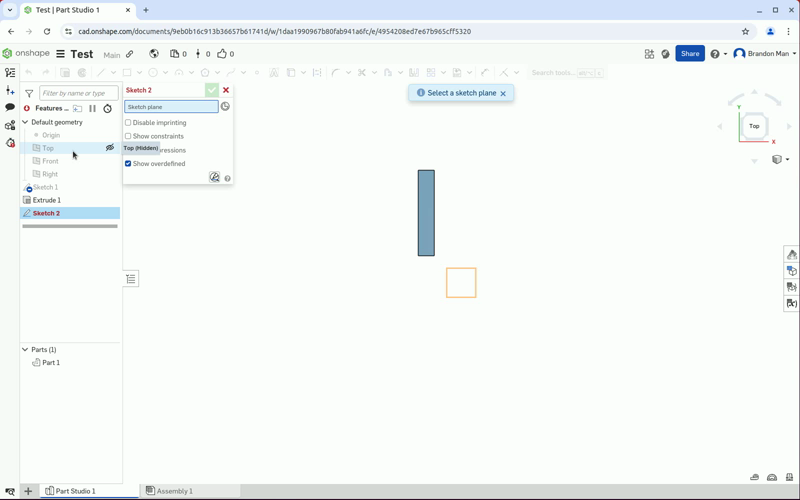
click(73, 150)
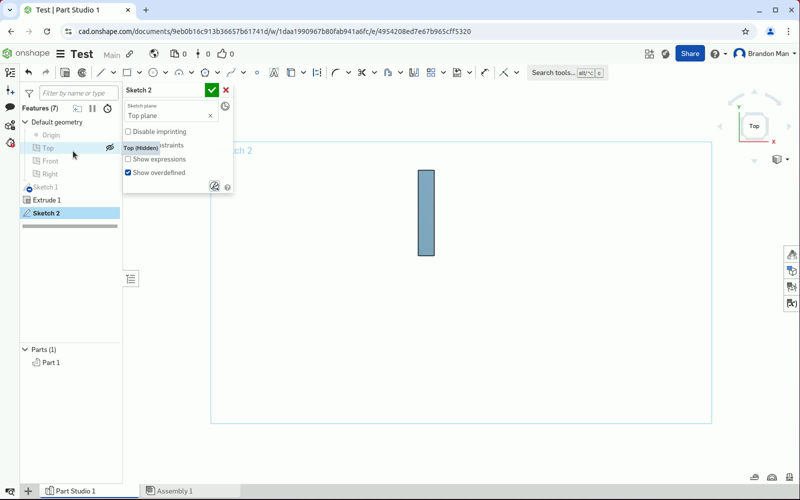
mouse_move(73, 352)
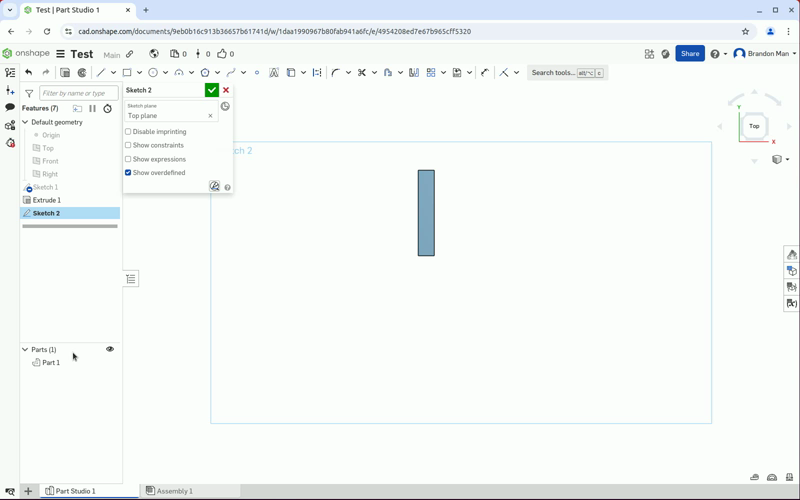
key(y)
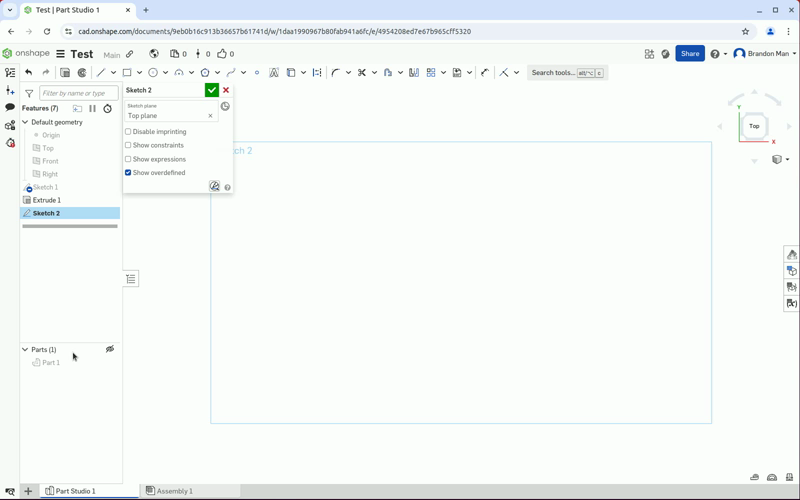
key(l)
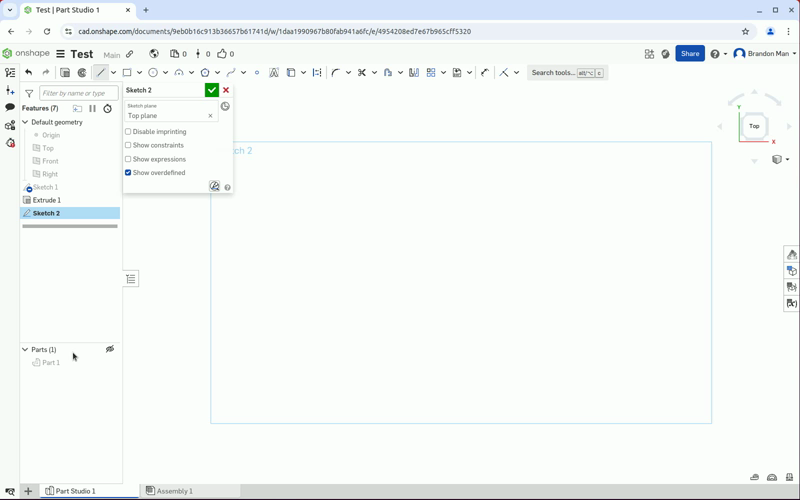
key_down(shift)
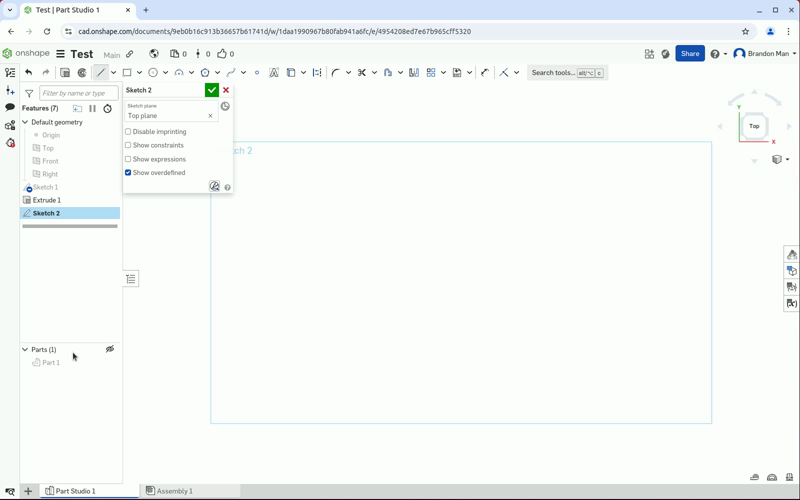
mouse_move(416, 274)
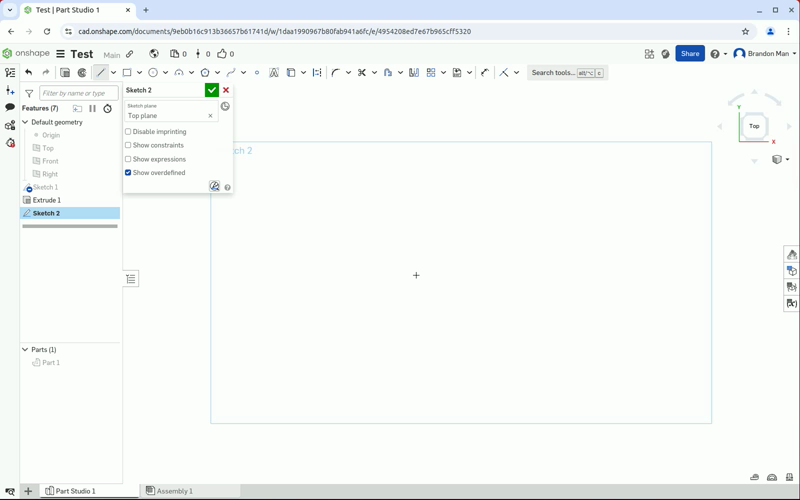
click(416, 274)
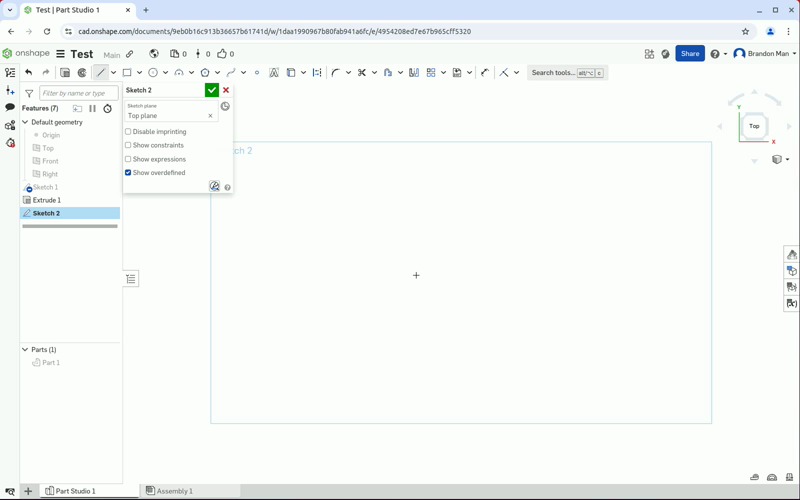
key_up(shift)
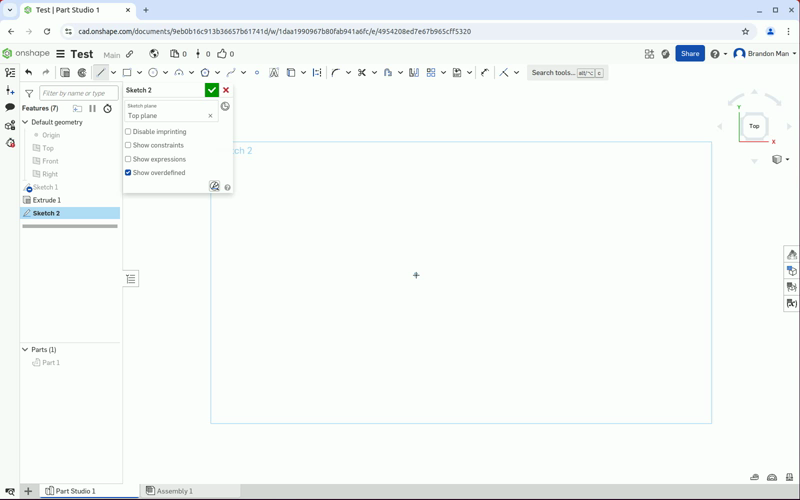
key_down(shift)
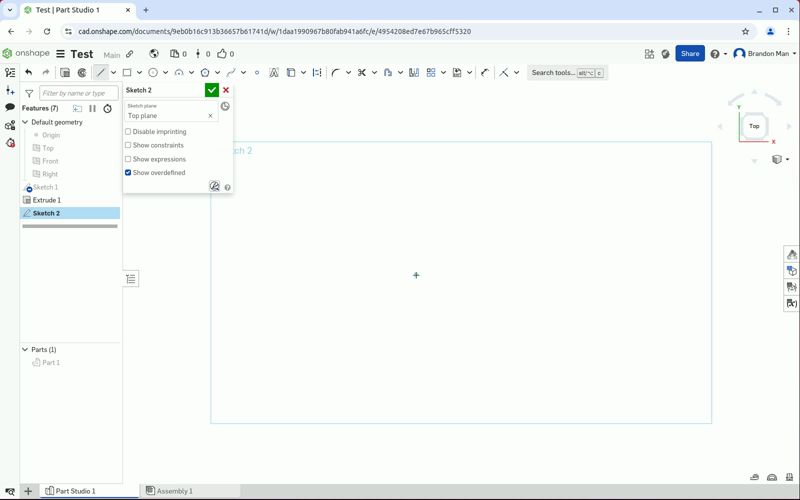
mouse_move(446, 274)
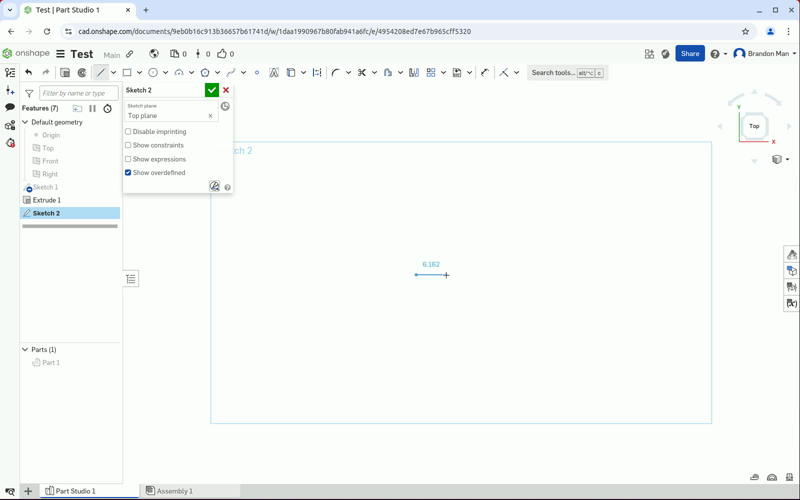
mouse_move(428, 274)
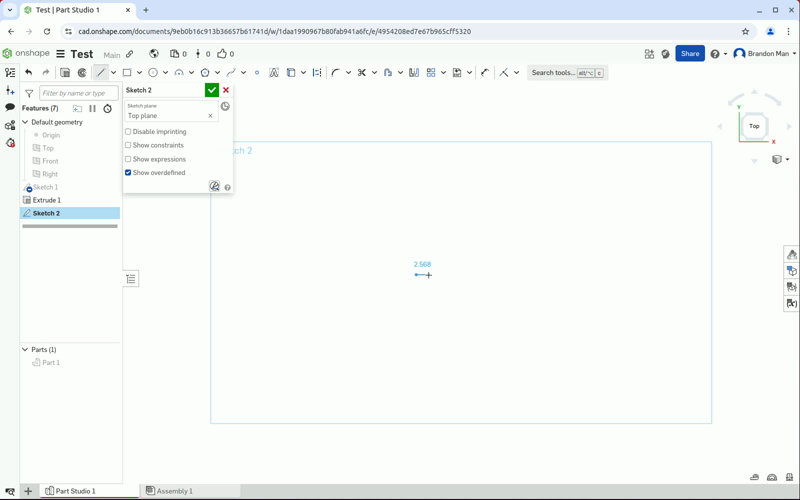
click(428, 274)
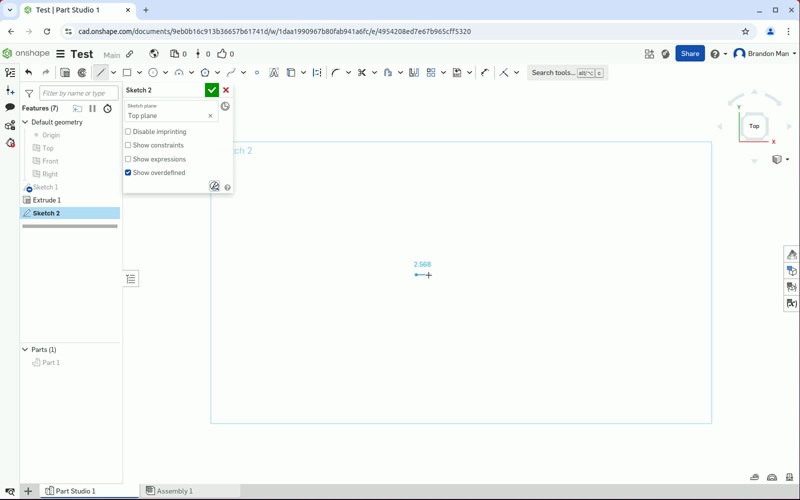
key_up(shift)
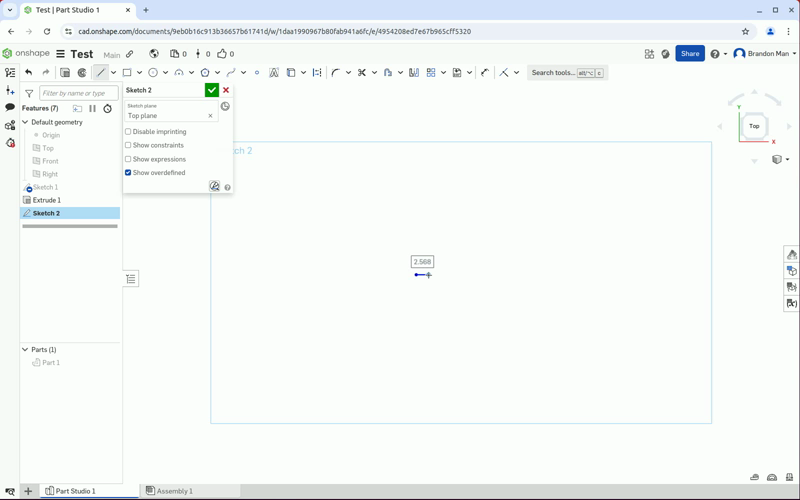
key_down(shift)
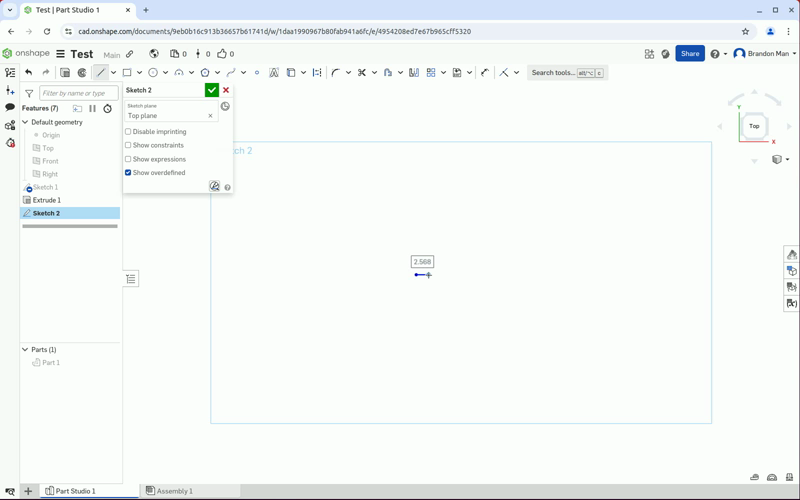
mouse_move(520, 344)
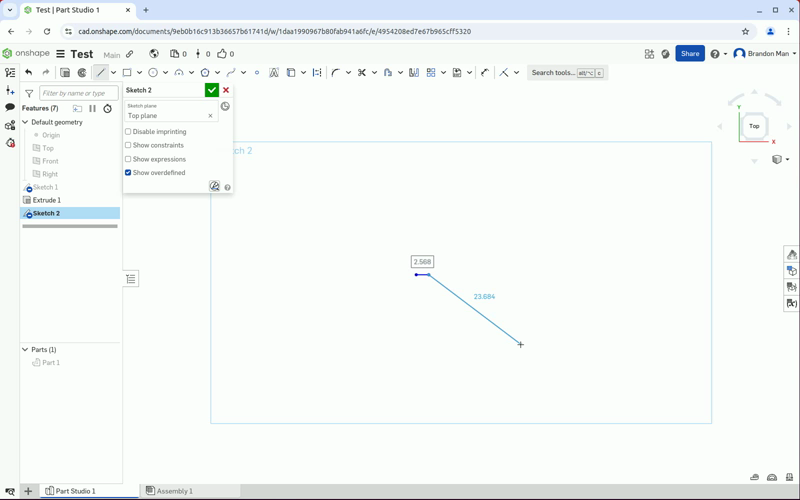
click(520, 344)
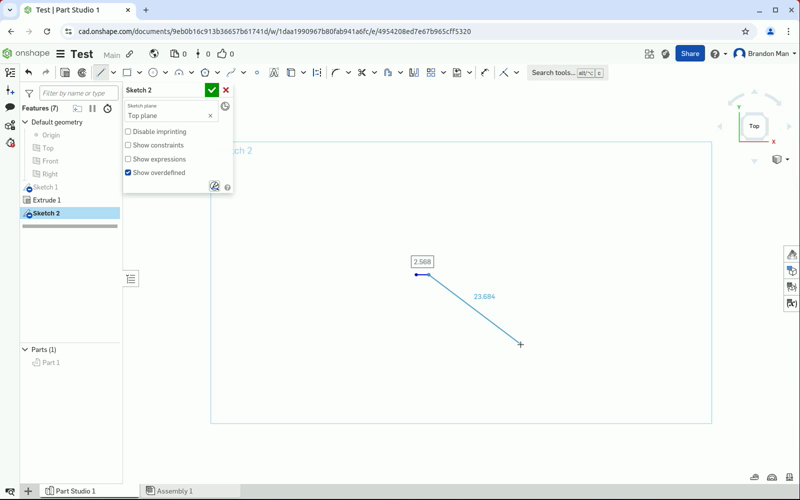
key_up(shift)
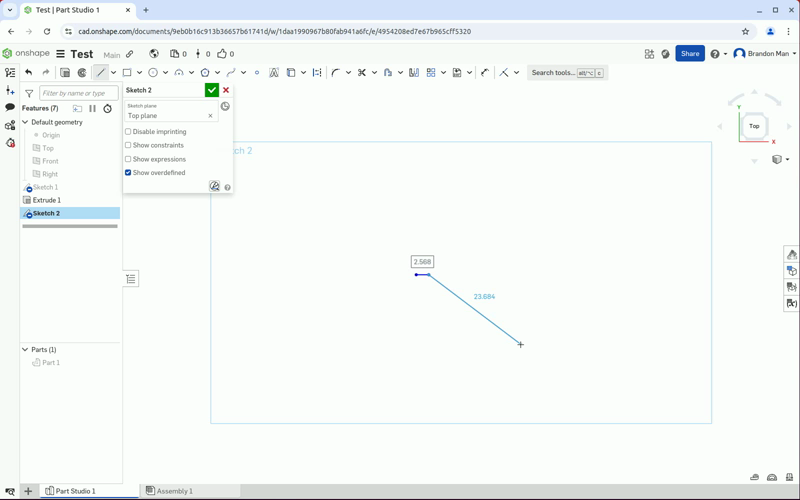
key_down(shift)
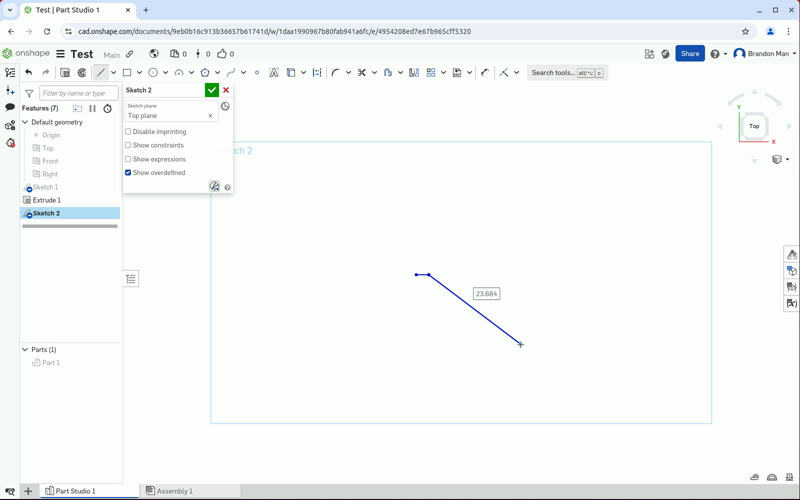
mouse_move(550, 344)
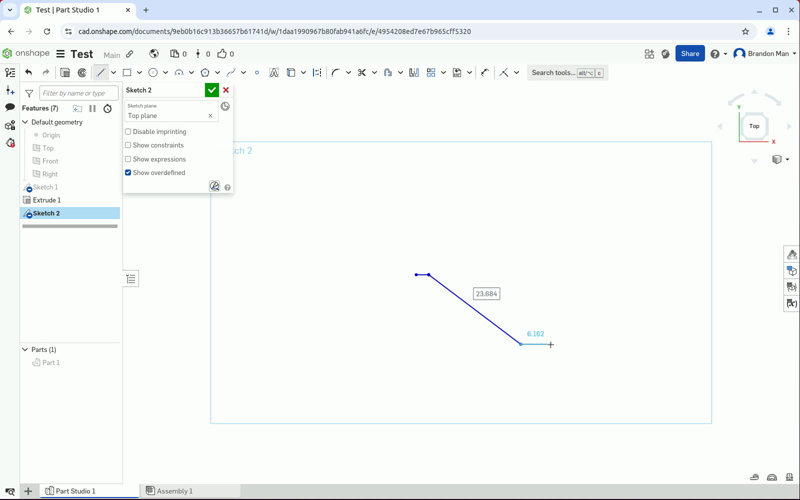
mouse_move(534, 335)
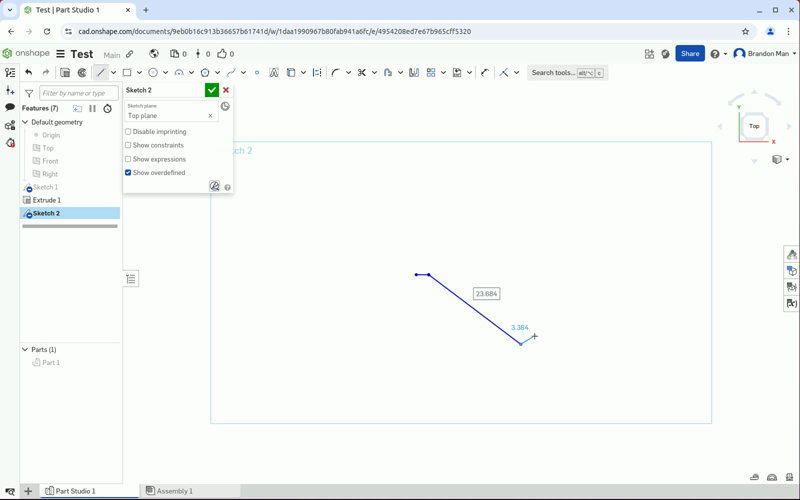
click(534, 335)
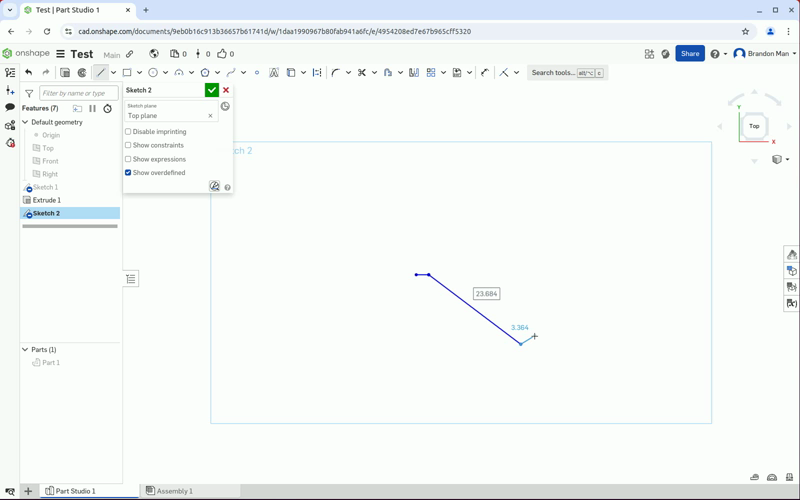
key_up(shift)
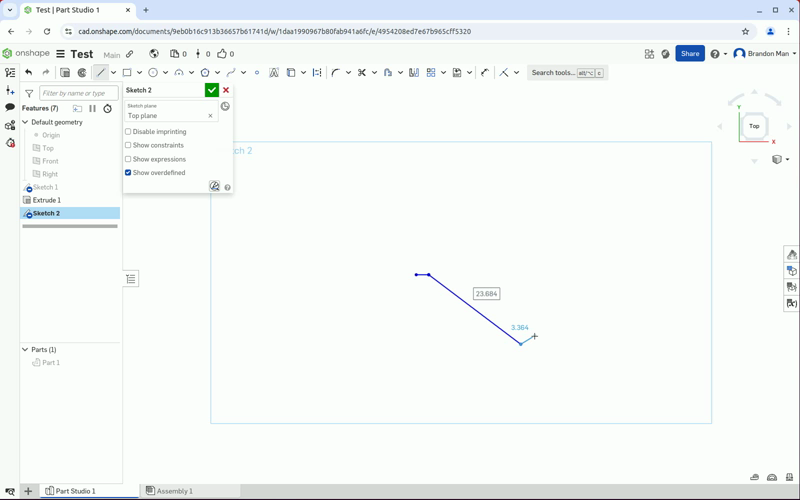
key_down(shift)
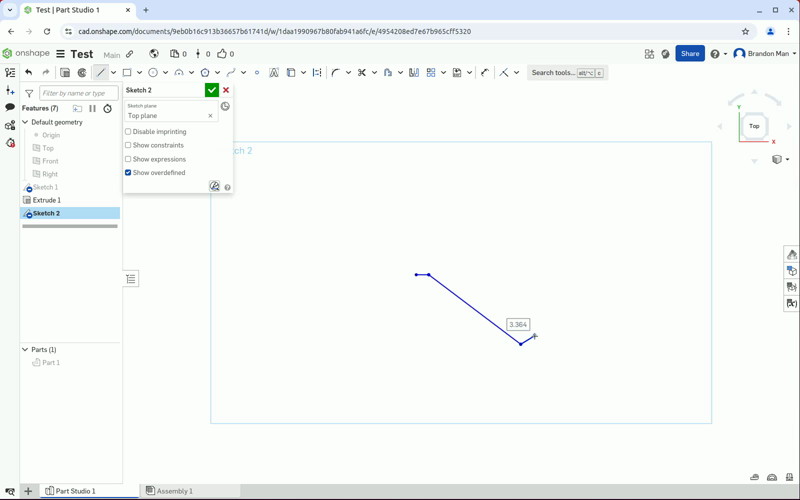
mouse_move(434, 261)
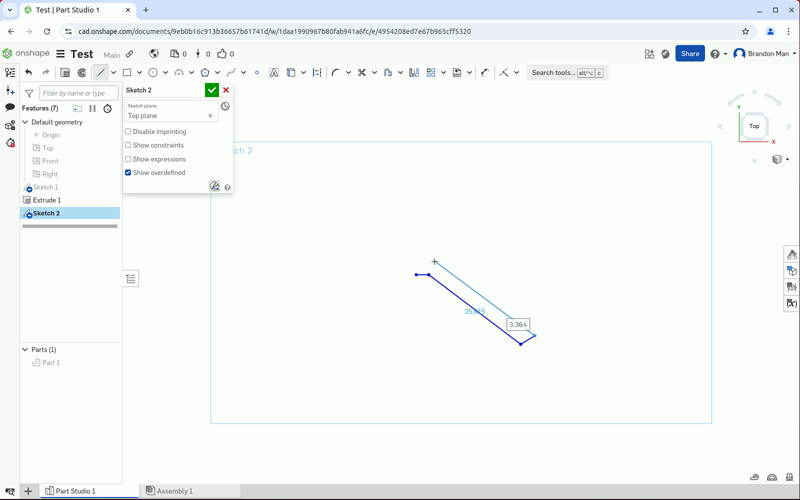
click(434, 261)
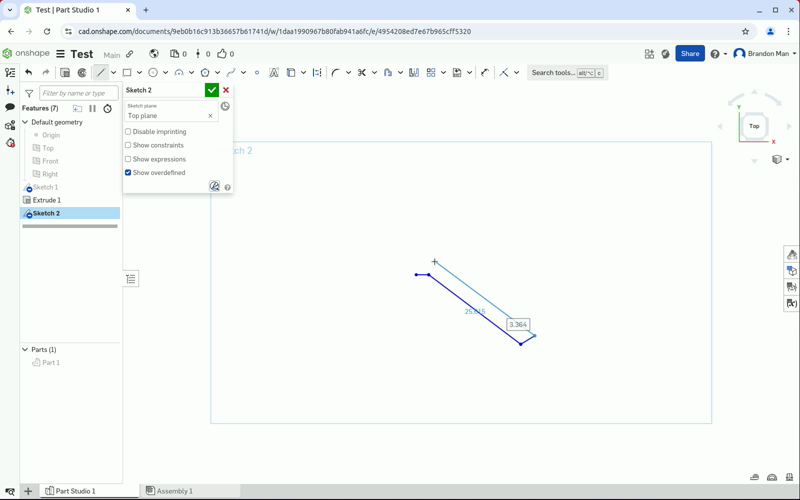
key_up(shift)
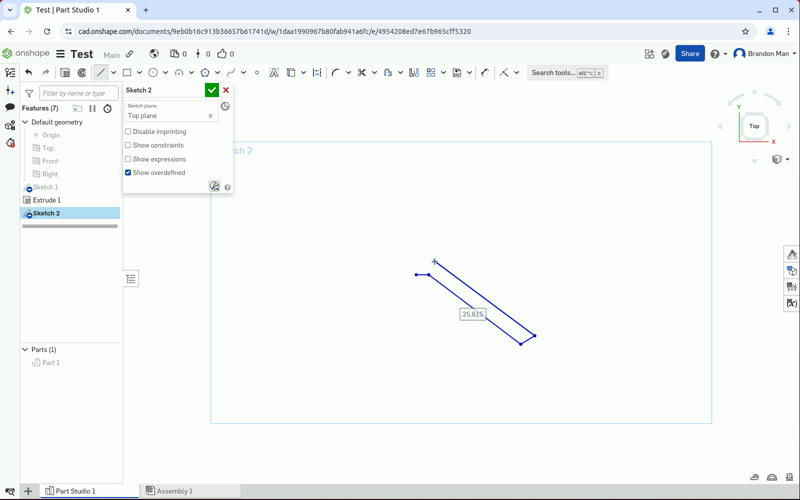
key_down(shift)
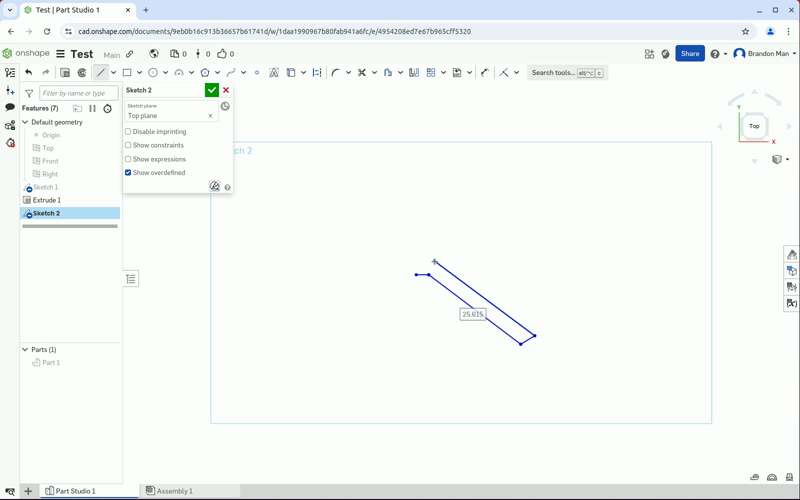
mouse_move(464, 261)
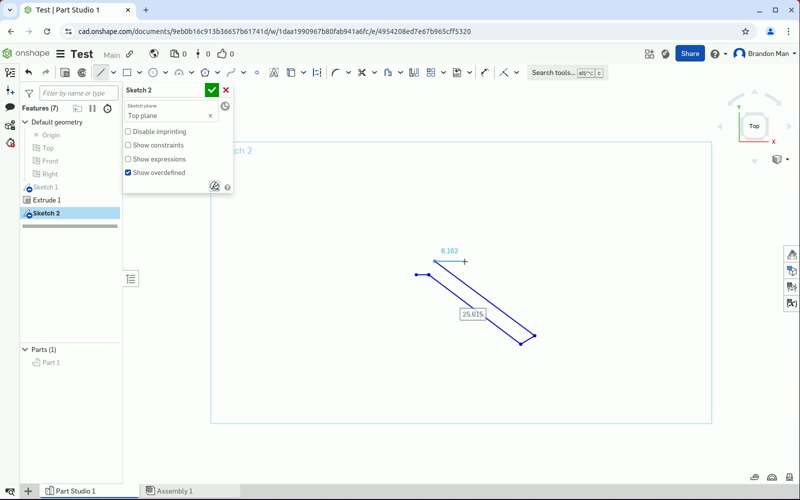
mouse_move(434, 255)
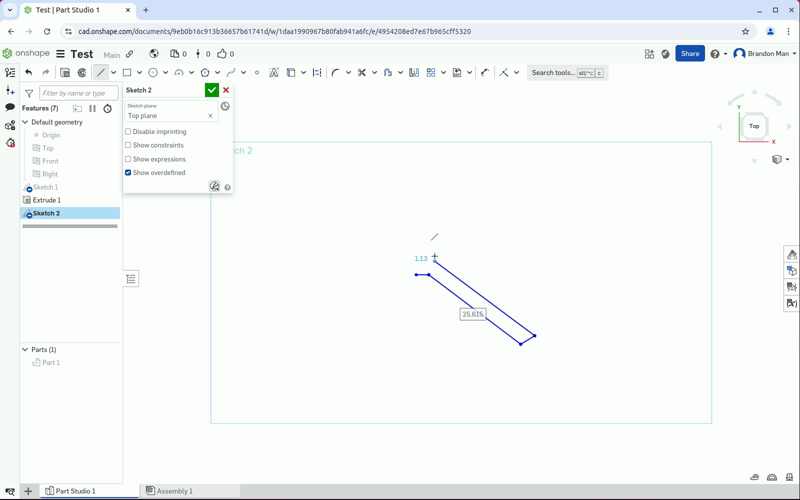
scroll(6)
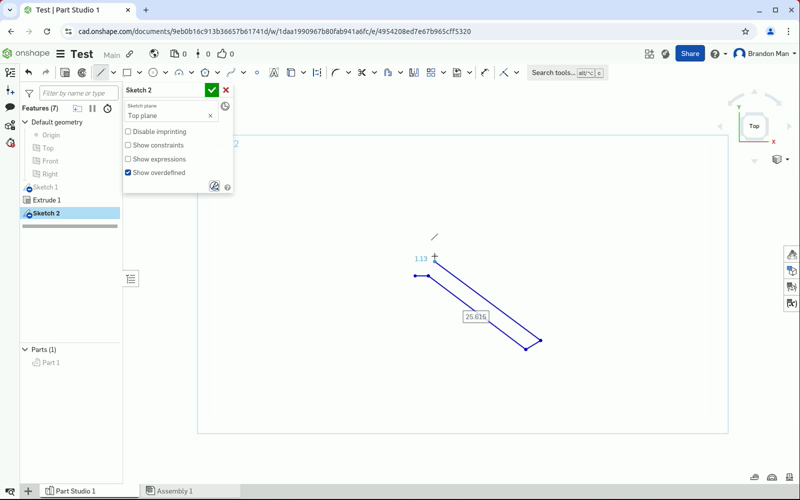
scroll(6)
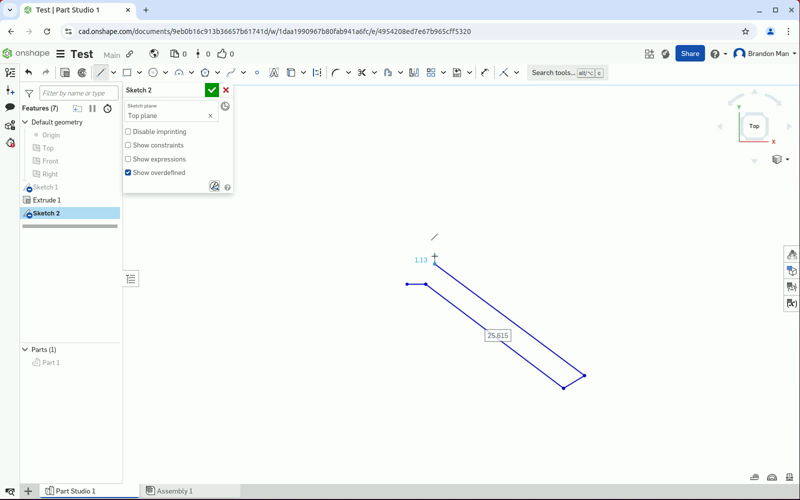
scroll(6)
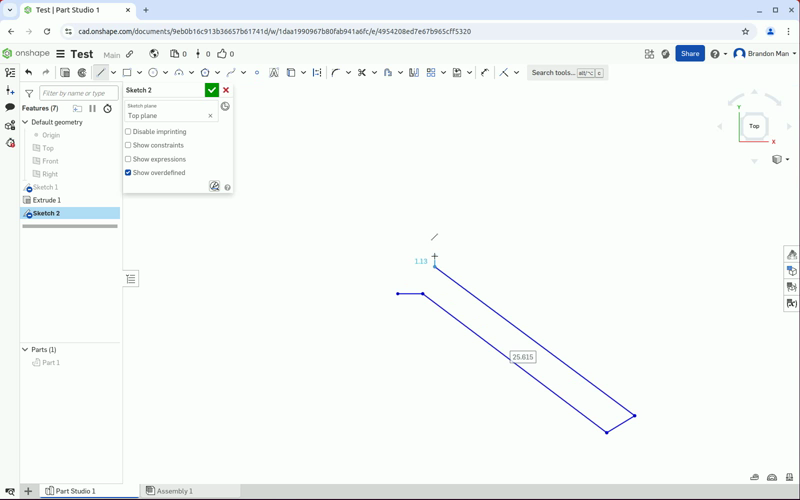
scroll(6)
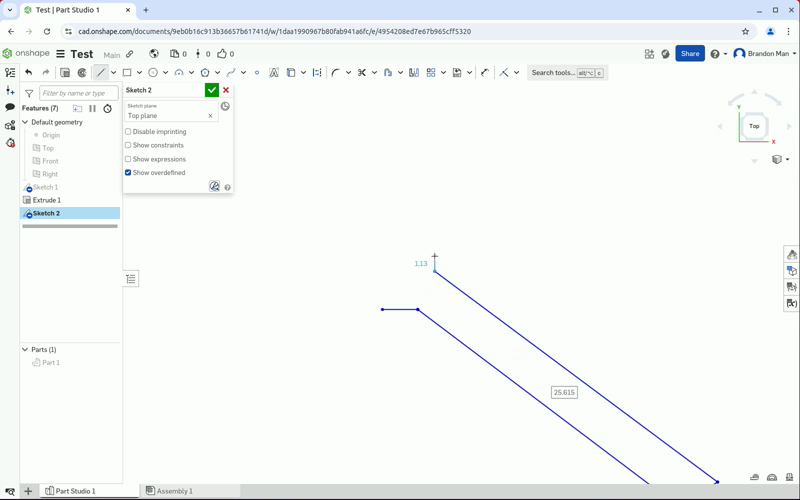
scroll(6)
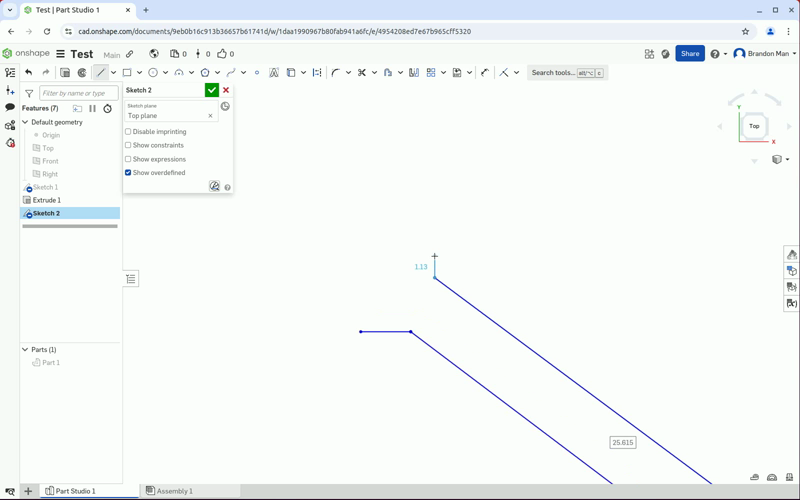
scroll(6)
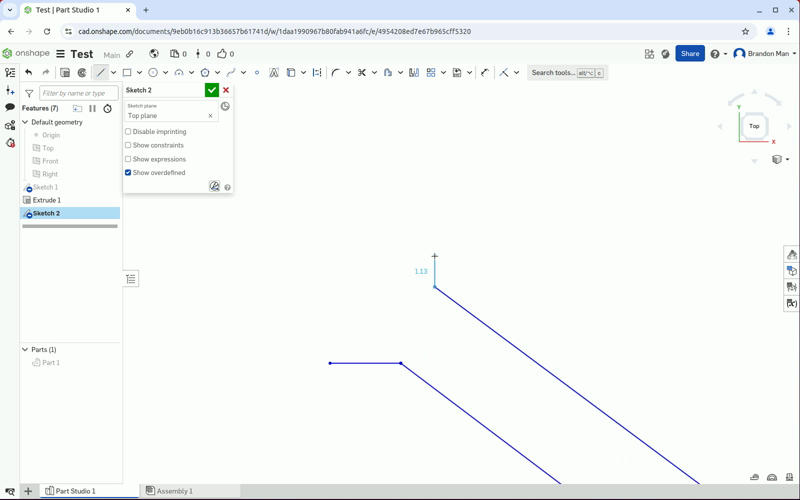
scroll(6)
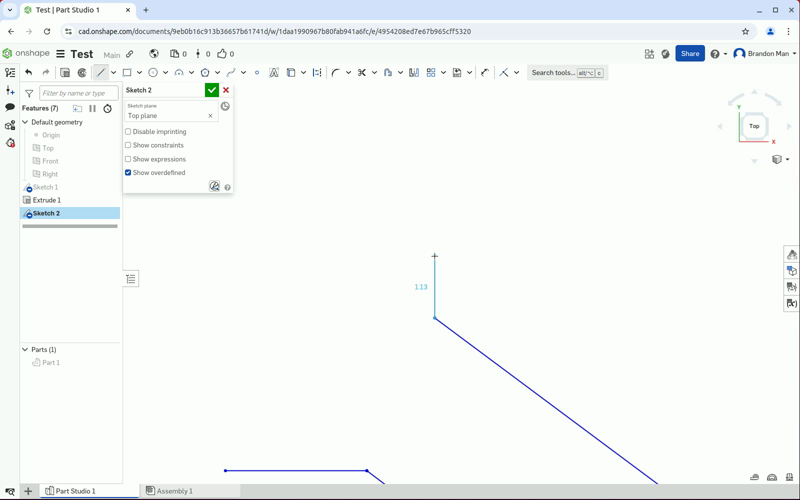
click(434, 255)
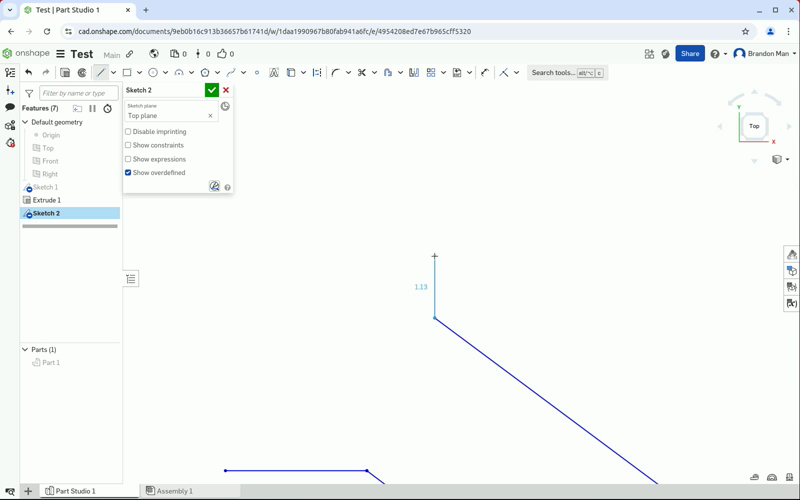
scroll(-6)
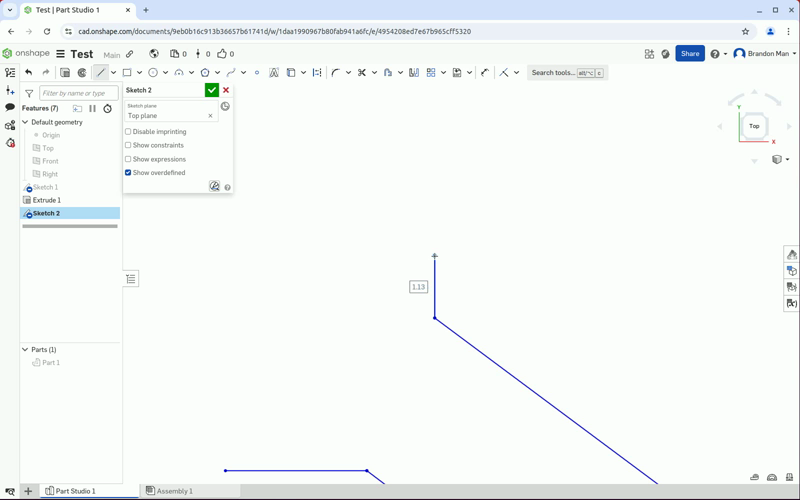
scroll(-6)
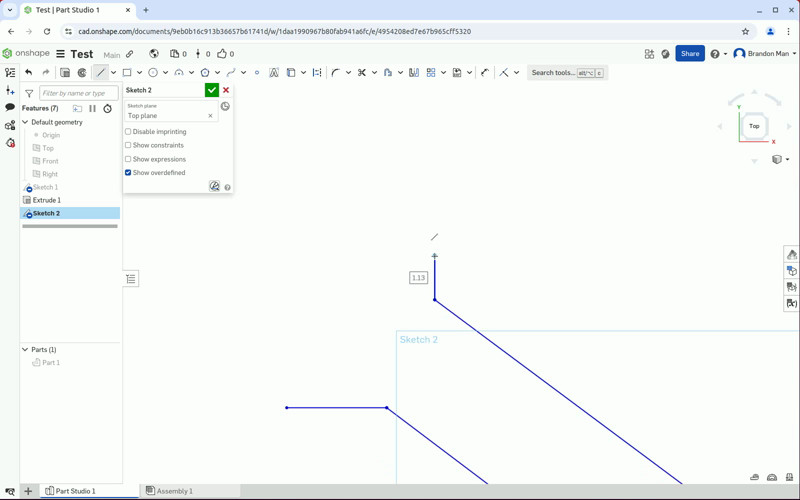
scroll(-6)
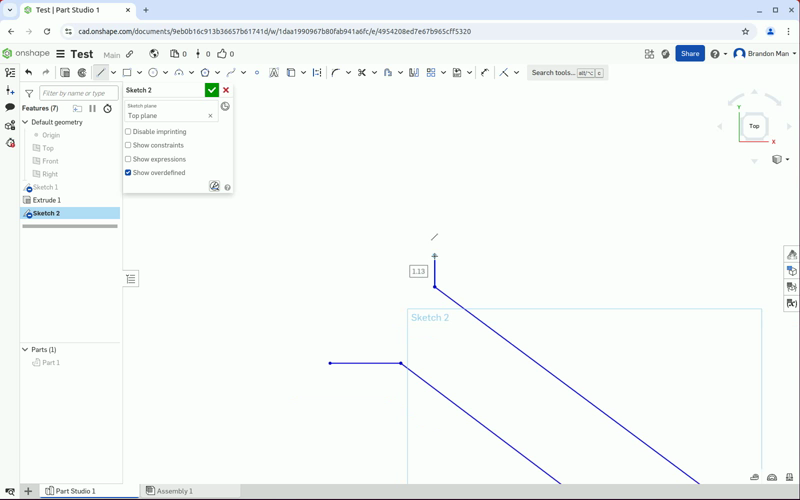
scroll(-6)
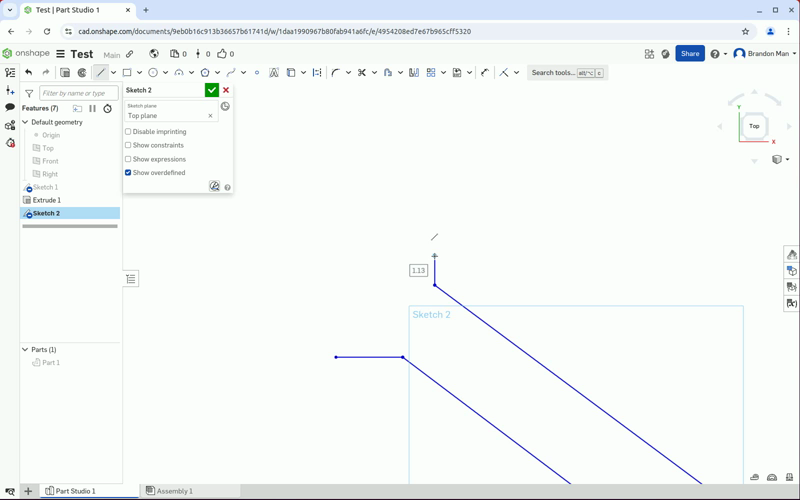
scroll(-6)
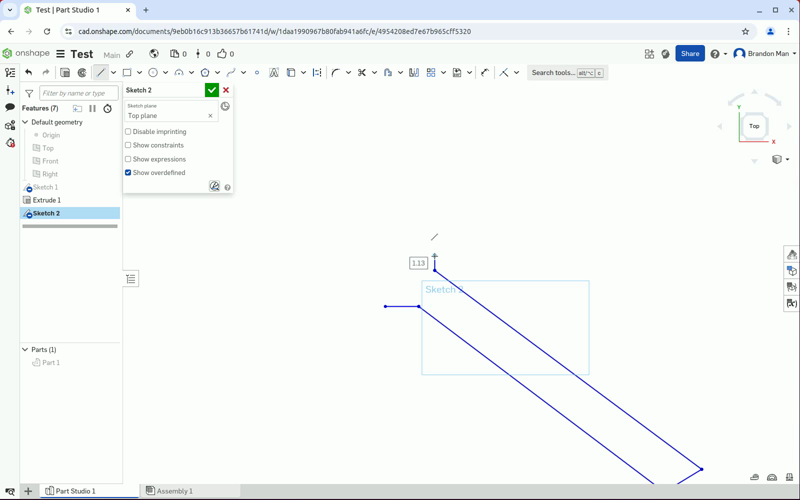
scroll(-6)
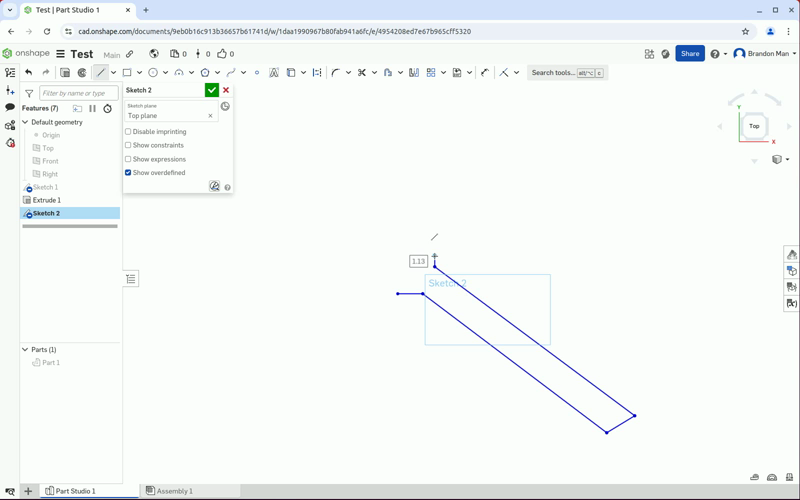
scroll(-6)
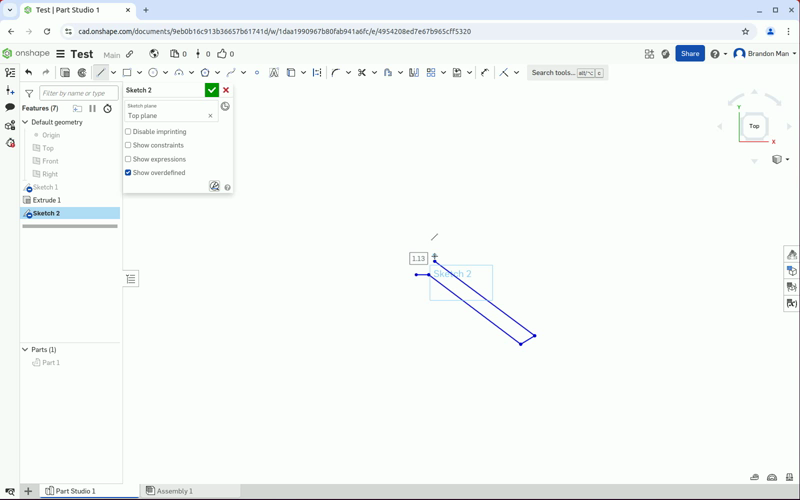
key_up(shift)
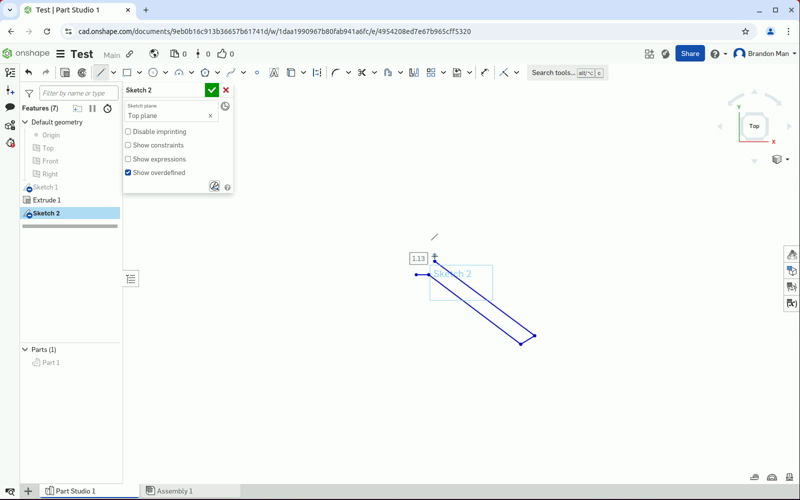
key_down(shift)
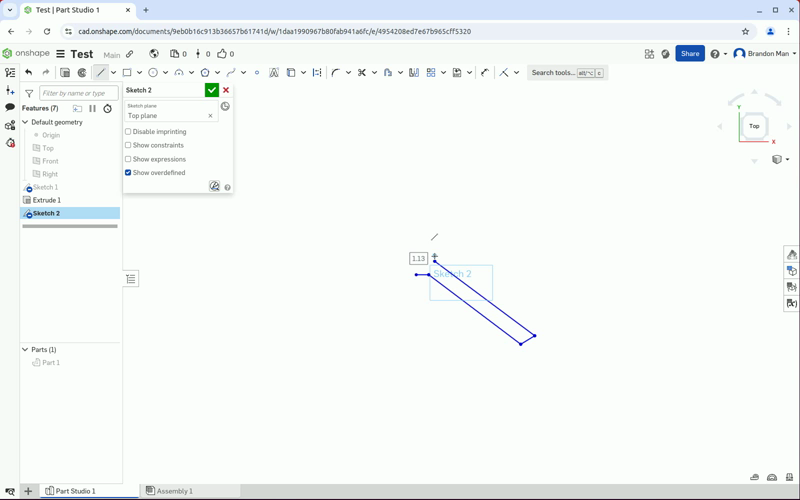
mouse_move(464, 255)
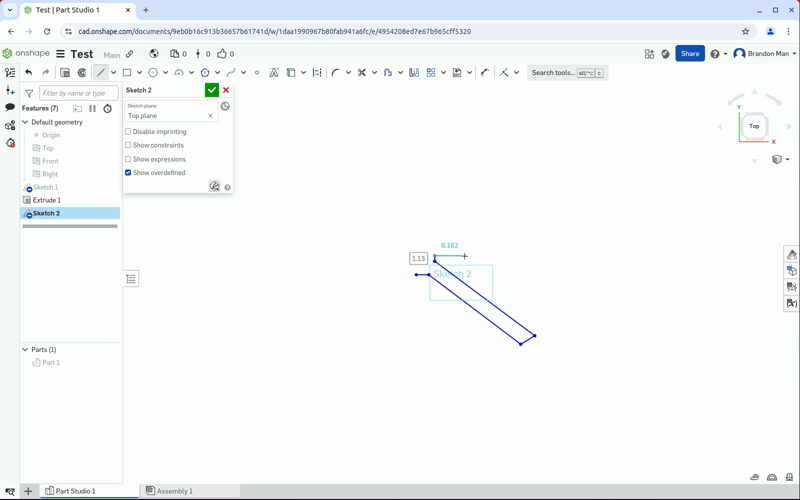
mouse_move(432, 255)
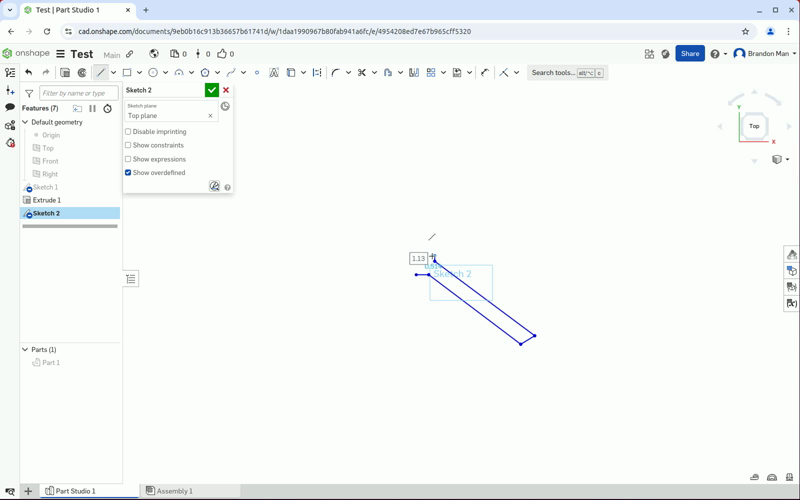
scroll(6)
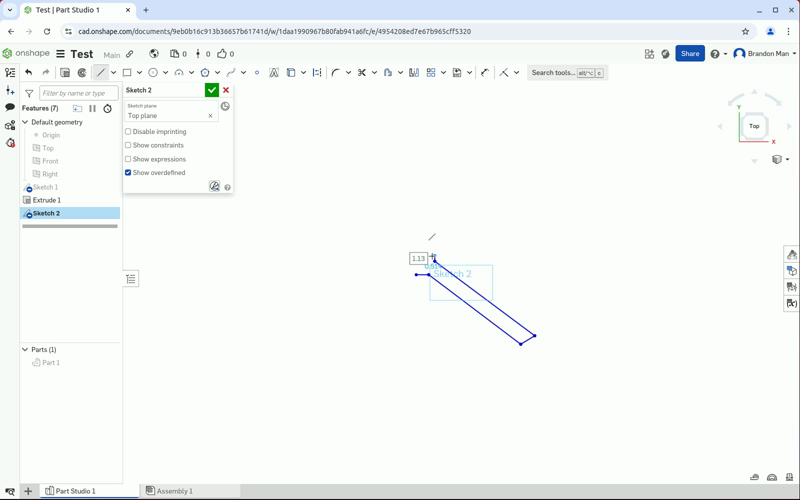
scroll(6)
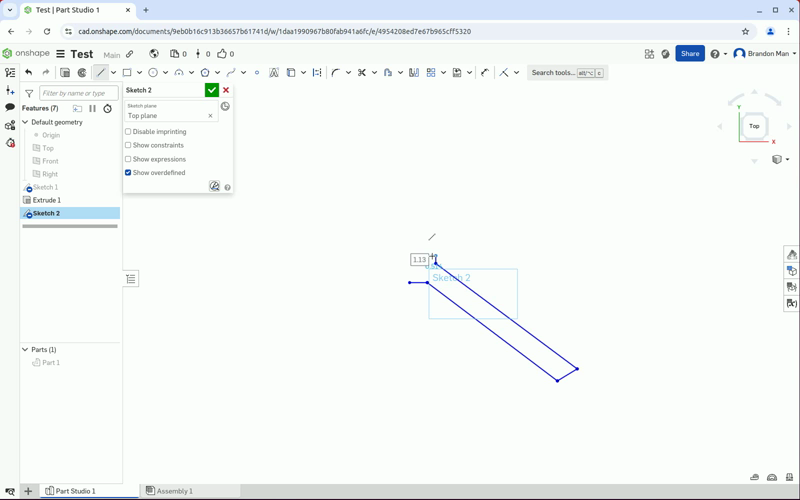
scroll(6)
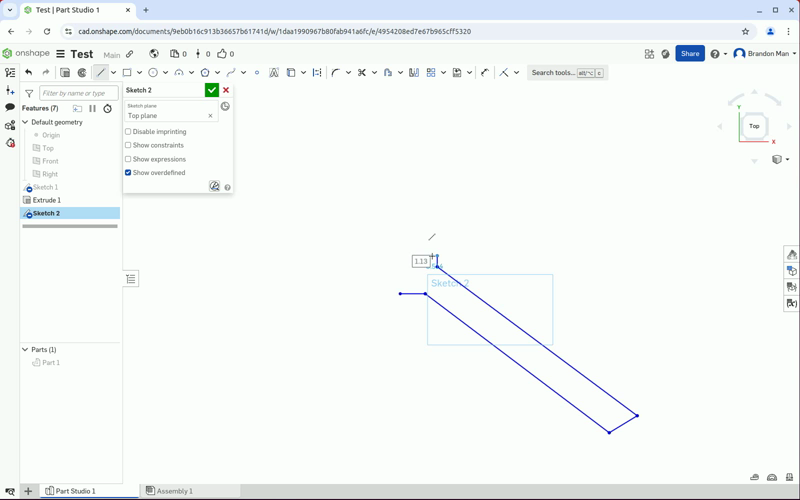
scroll(6)
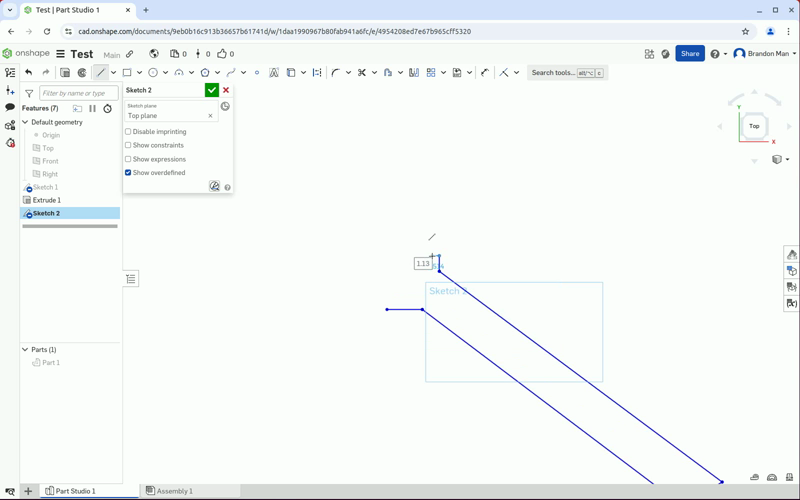
scroll(6)
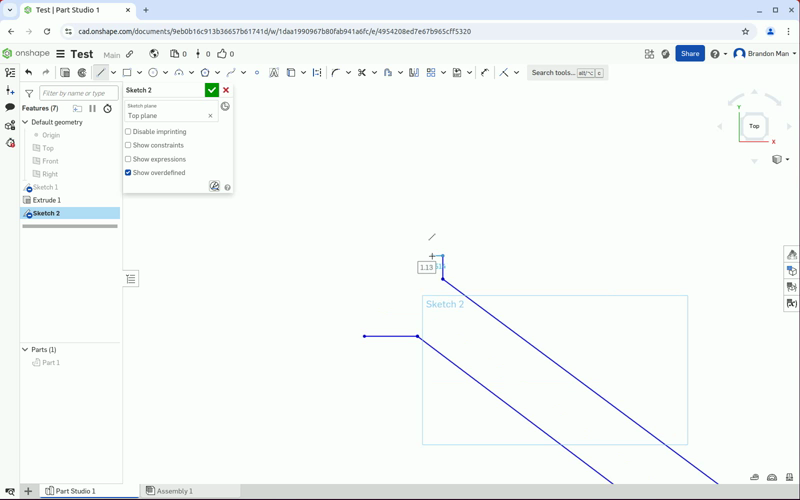
scroll(6)
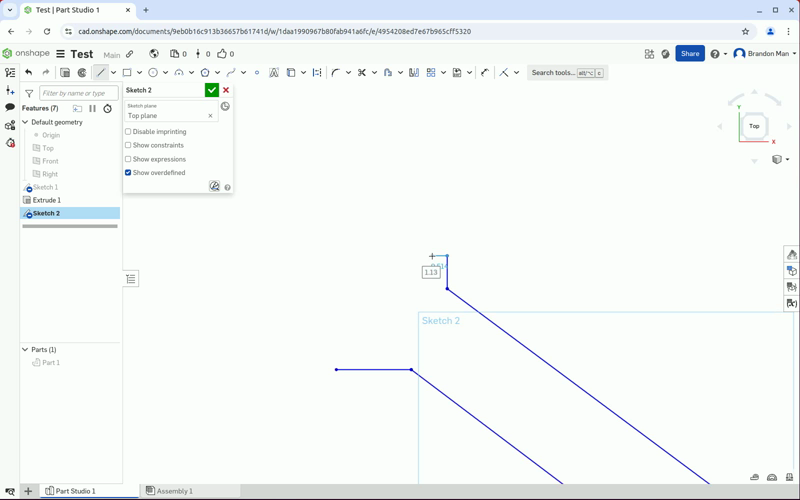
scroll(6)
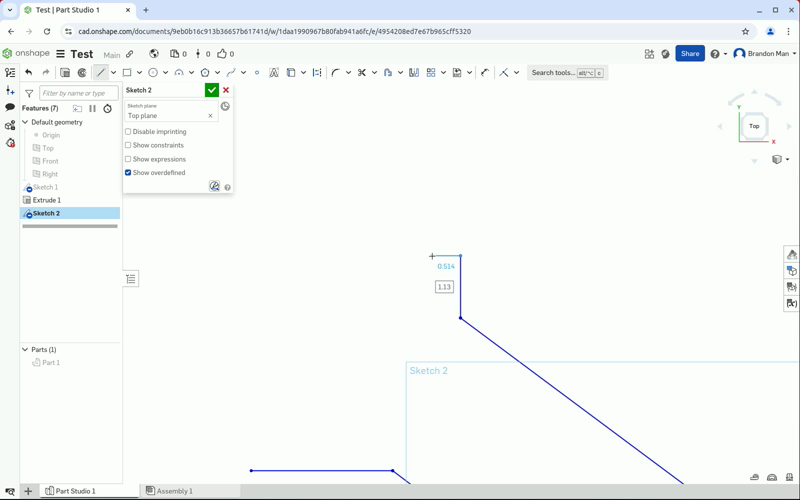
click(432, 255)
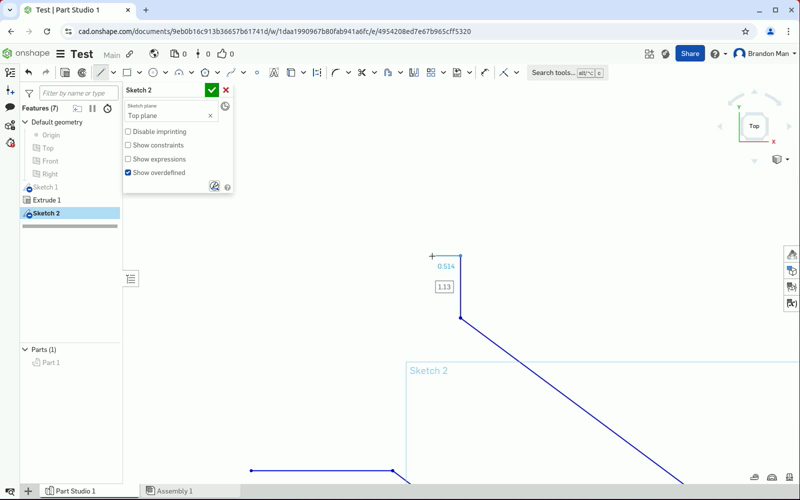
scroll(-6)
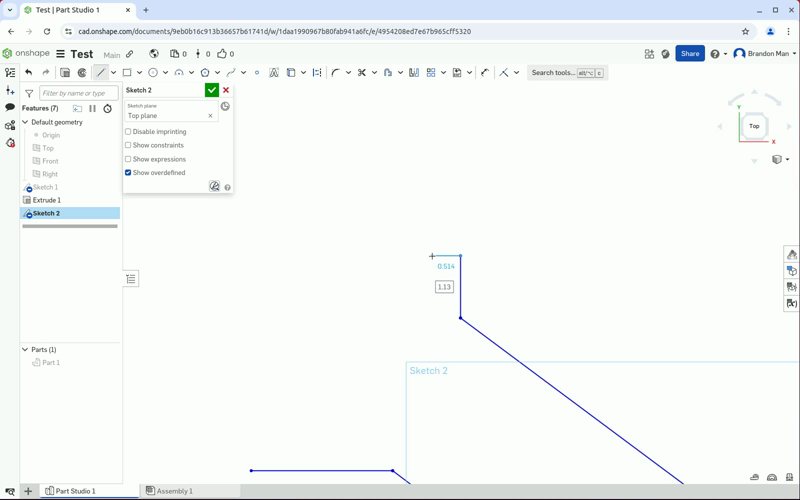
scroll(-6)
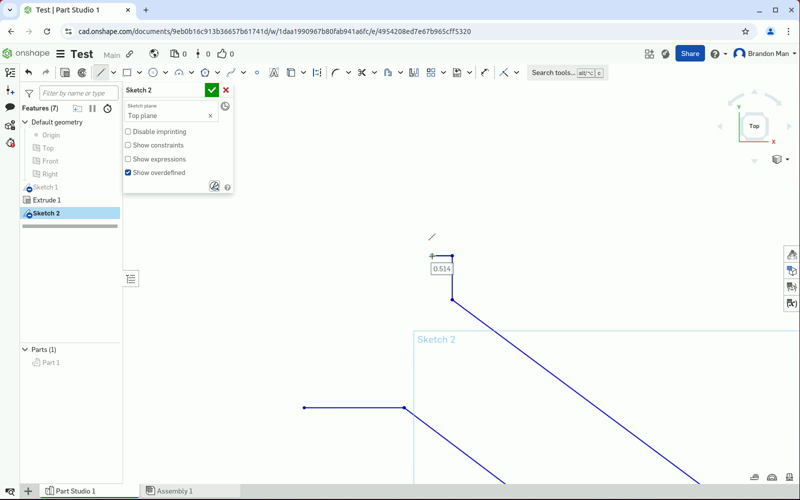
scroll(-6)
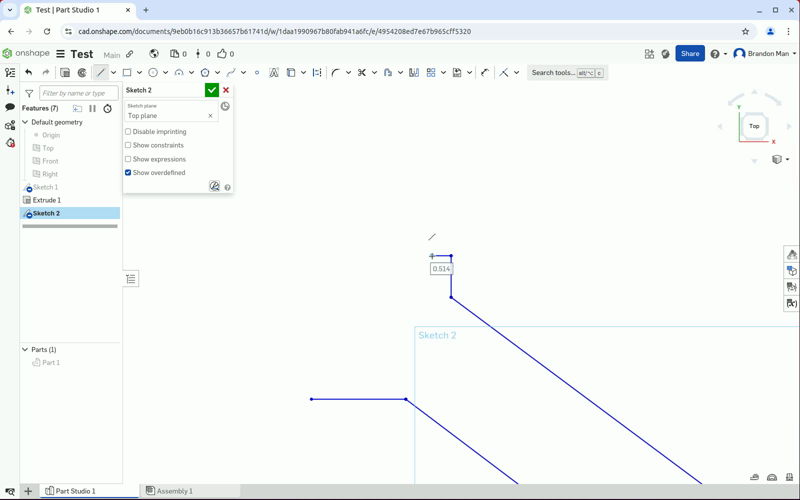
scroll(-6)
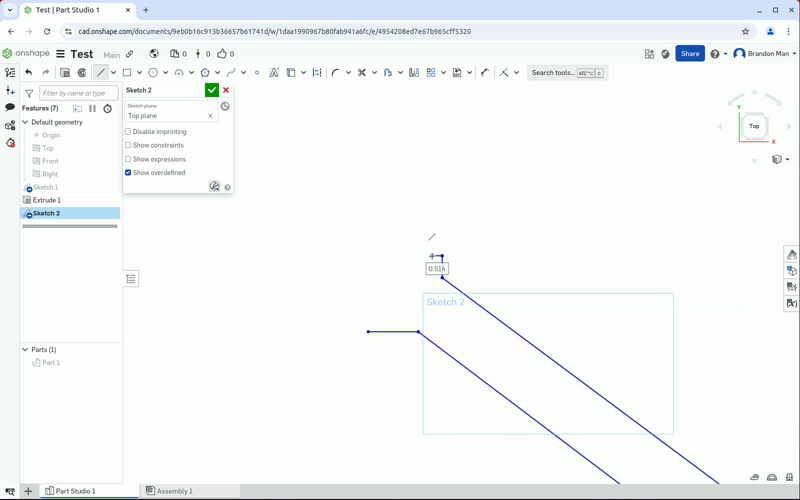
scroll(-6)
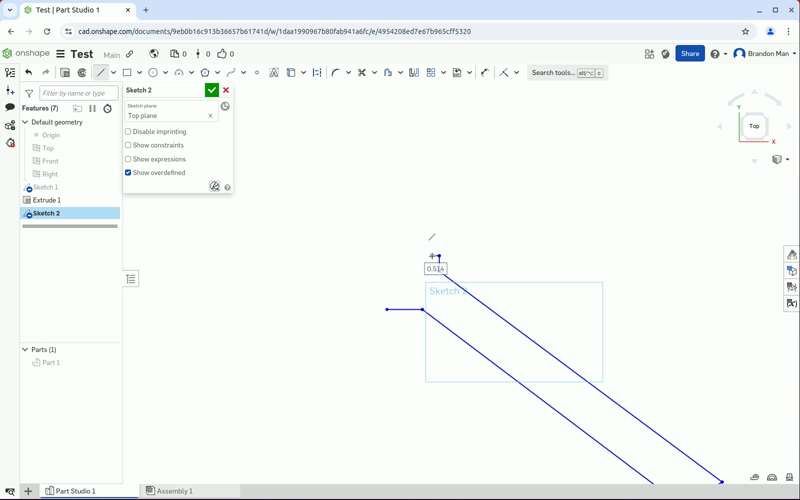
scroll(-6)
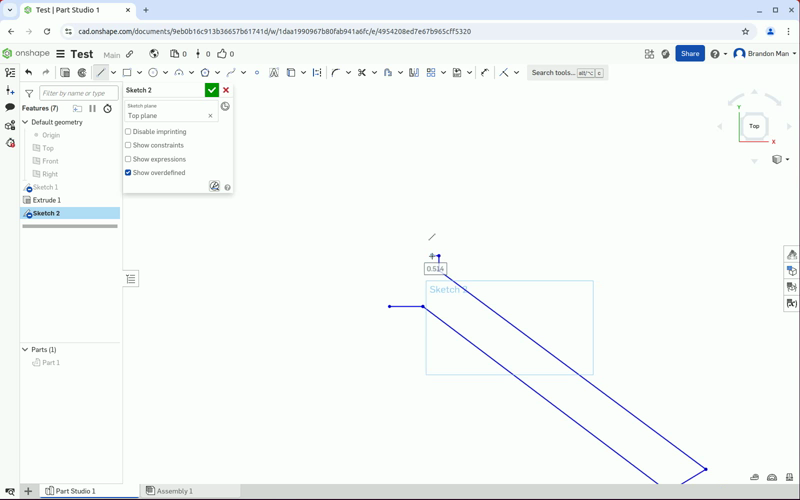
scroll(-6)
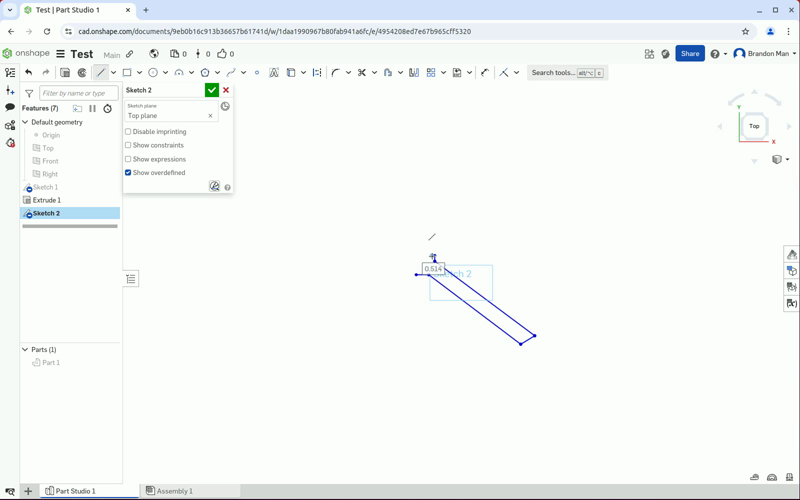
key_up(shift)
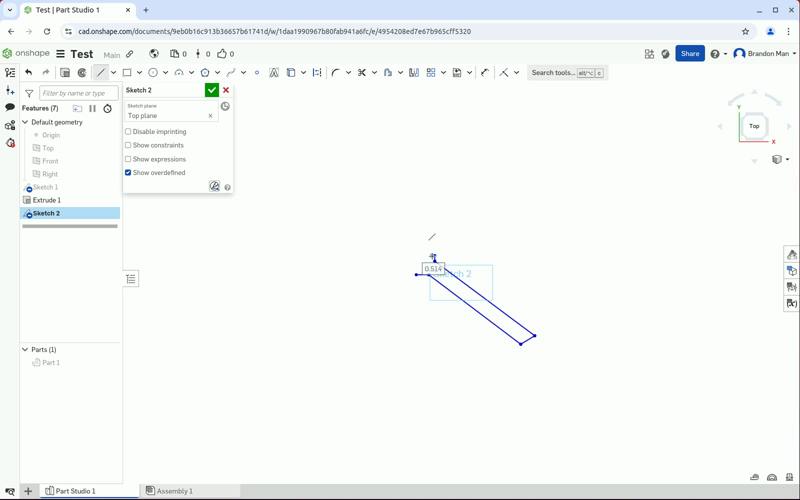
key_down(shift)
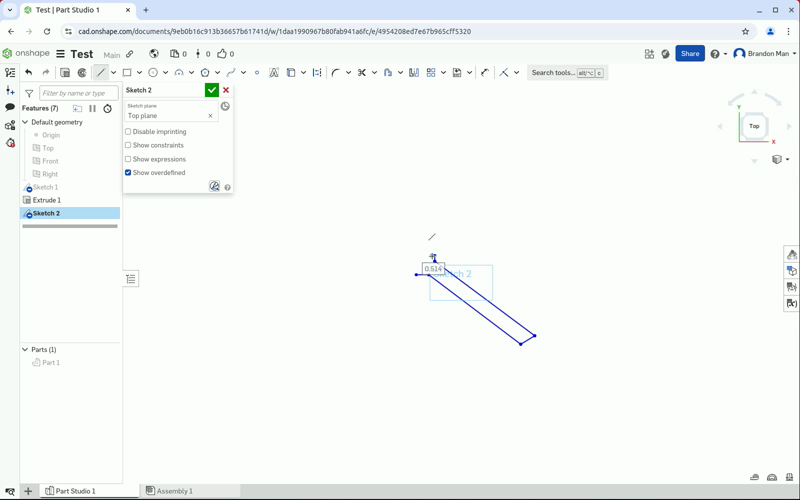
mouse_move(462, 255)
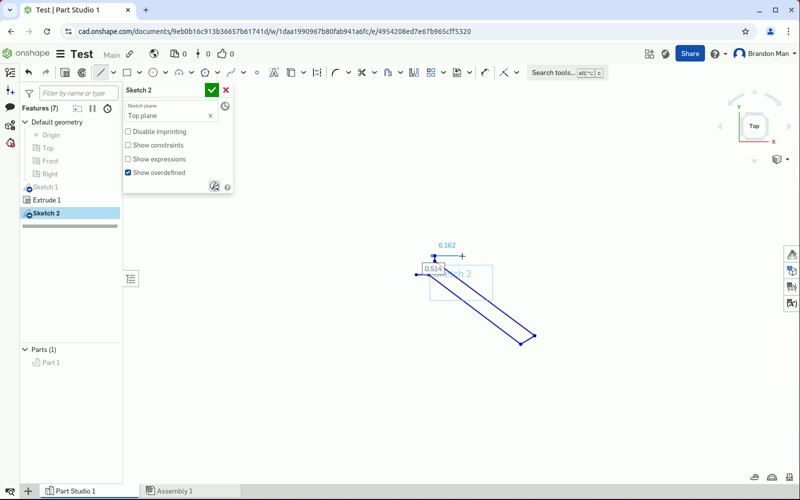
mouse_move(417, 255)
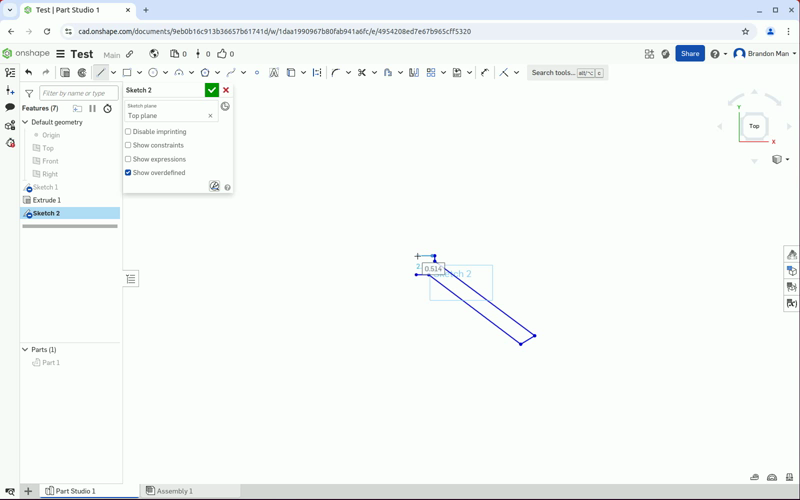
click(417, 255)
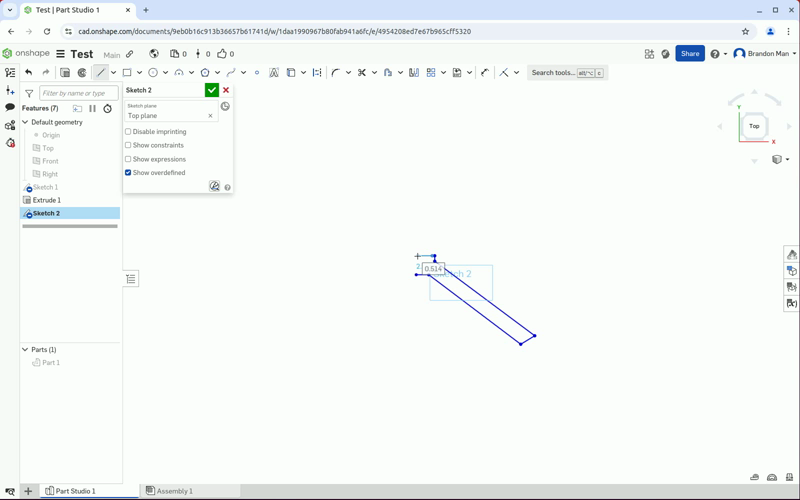
key_up(shift)
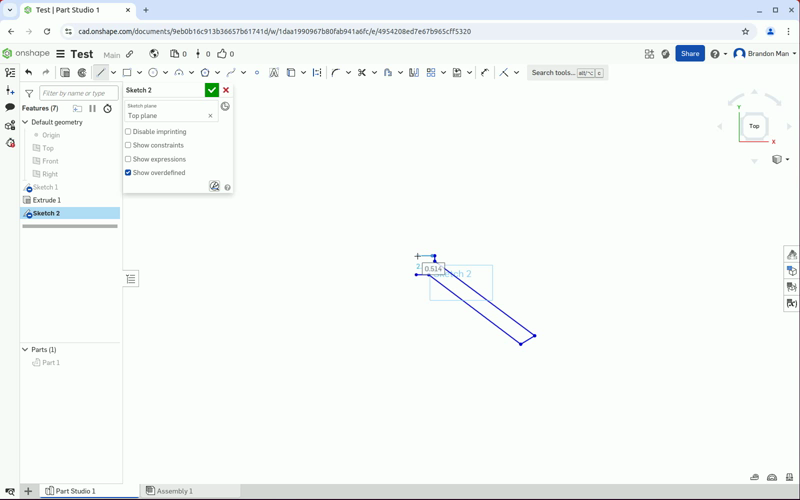
key_down(shift)
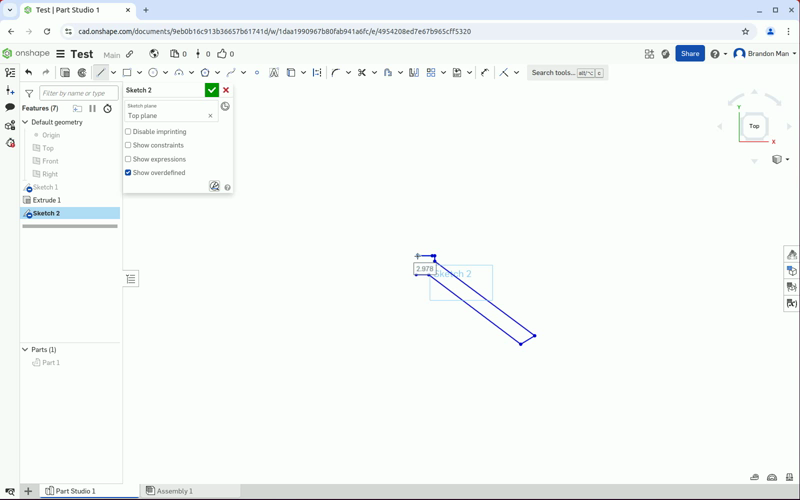
mouse_move(447, 255)
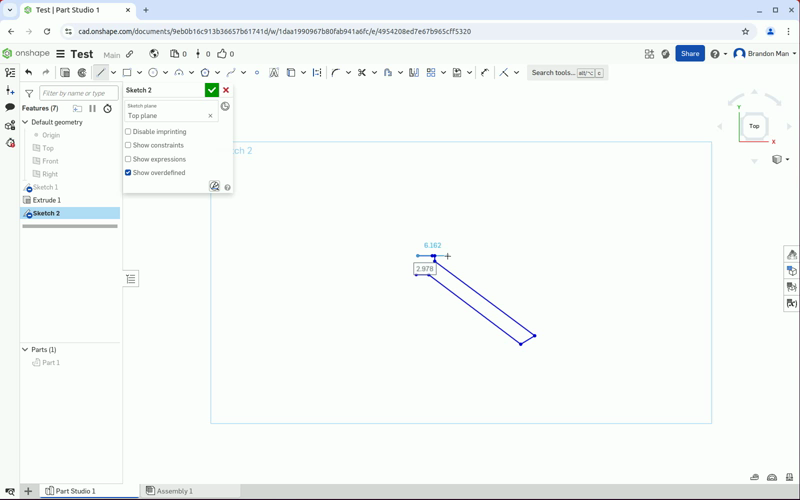
mouse_move(416, 255)
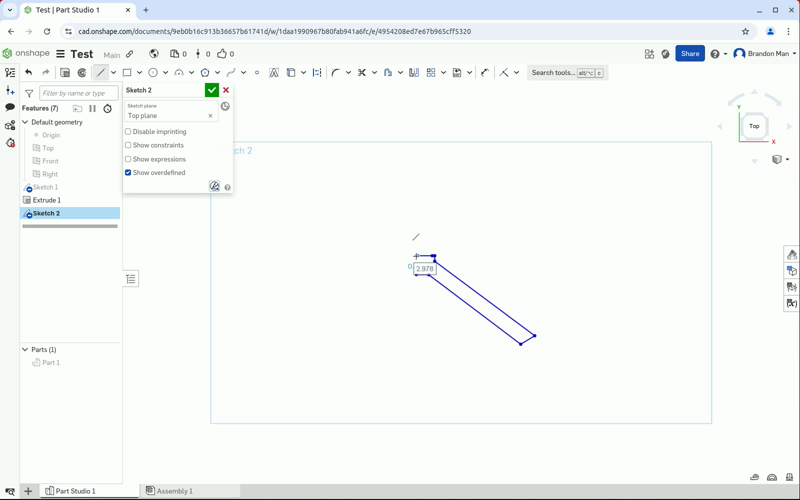
scroll(6)
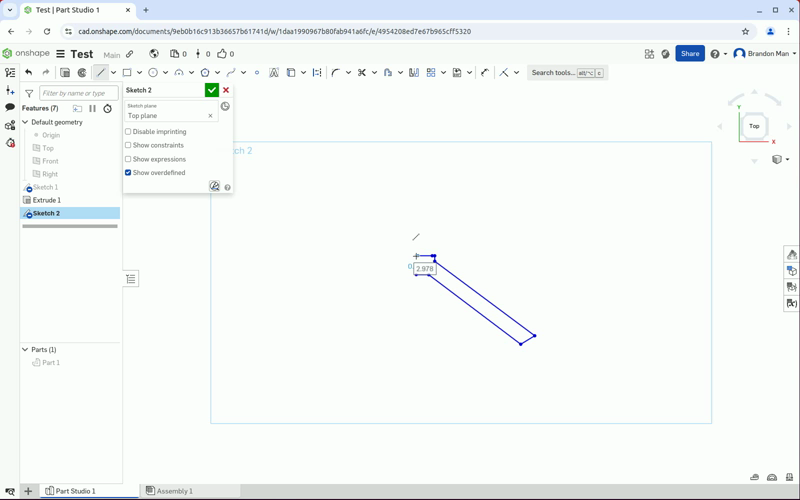
scroll(6)
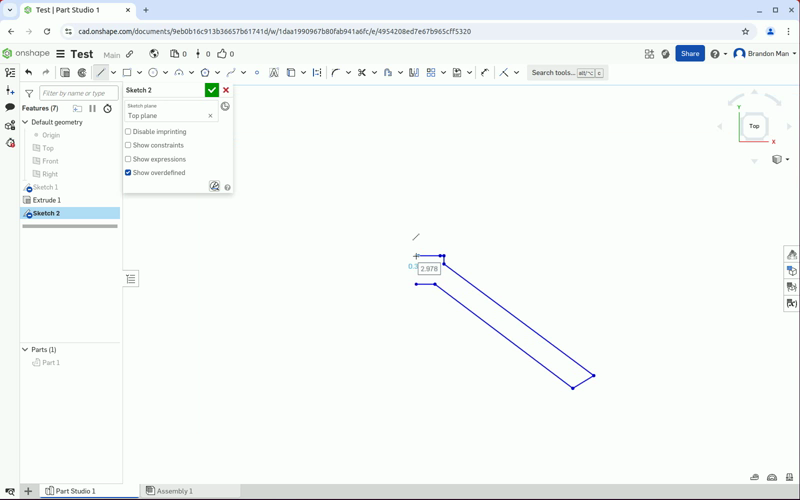
scroll(6)
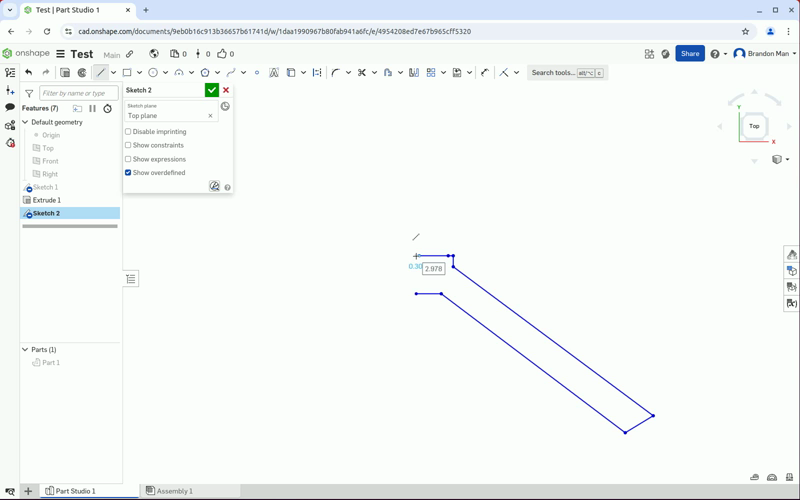
scroll(6)
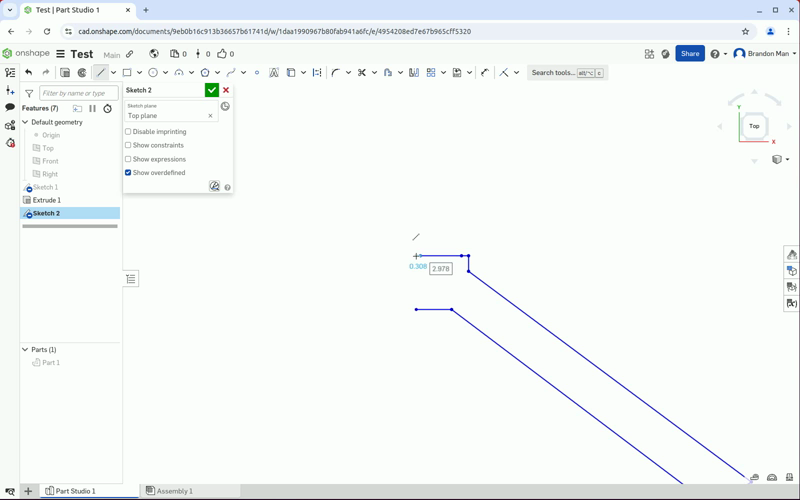
scroll(6)
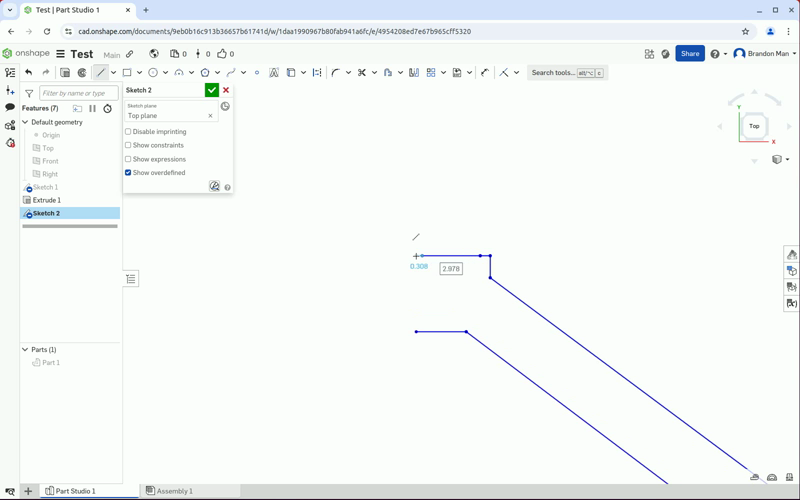
scroll(6)
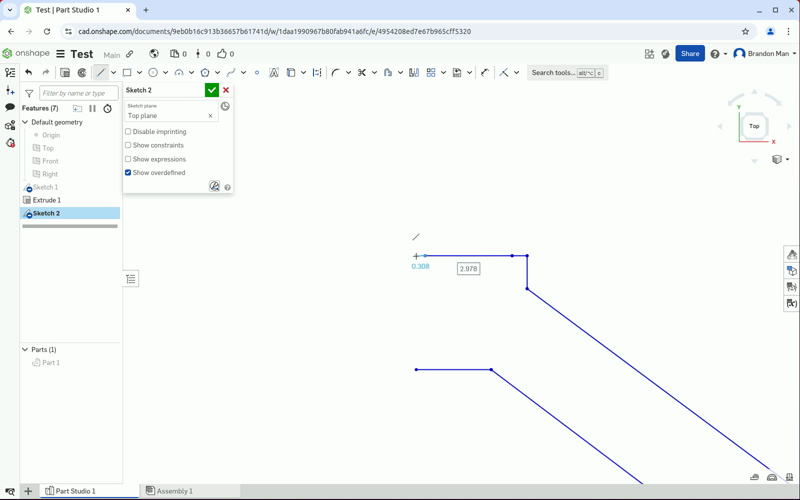
scroll(6)
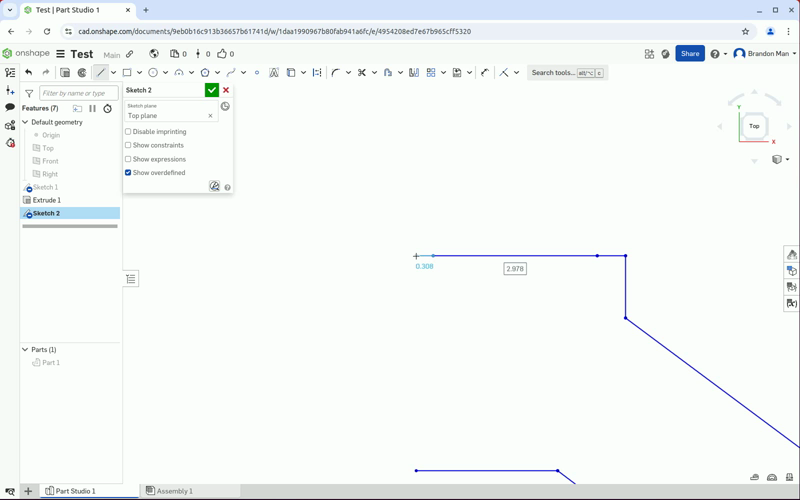
click(416, 255)
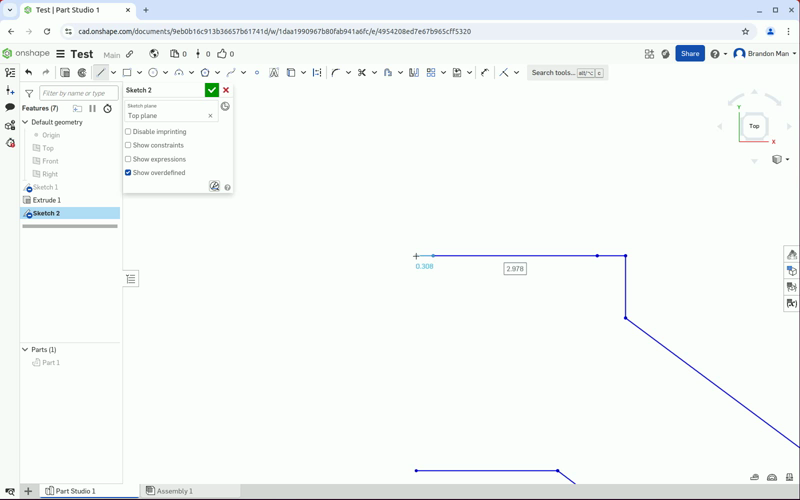
scroll(-6)
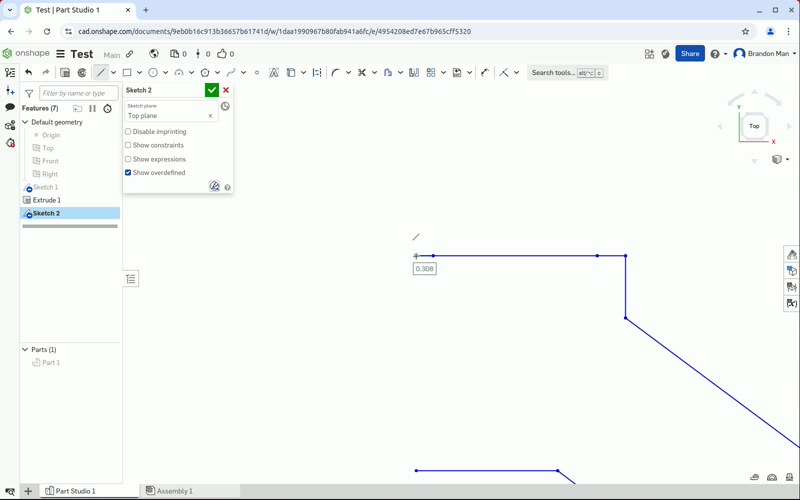
scroll(-6)
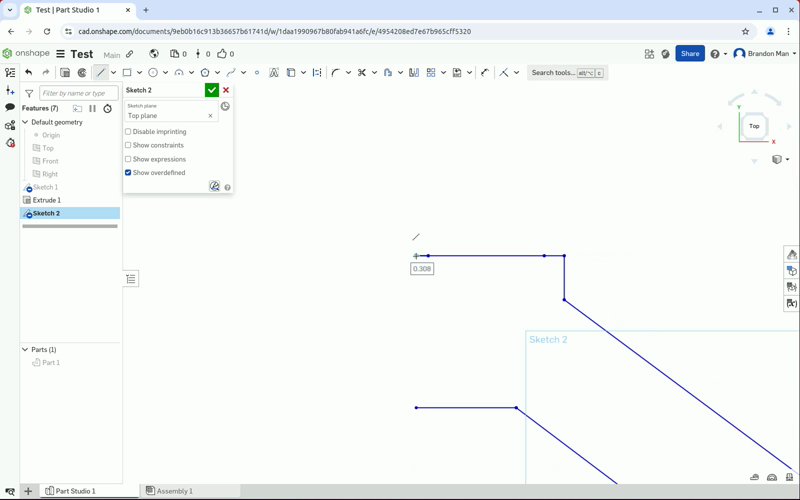
scroll(-6)
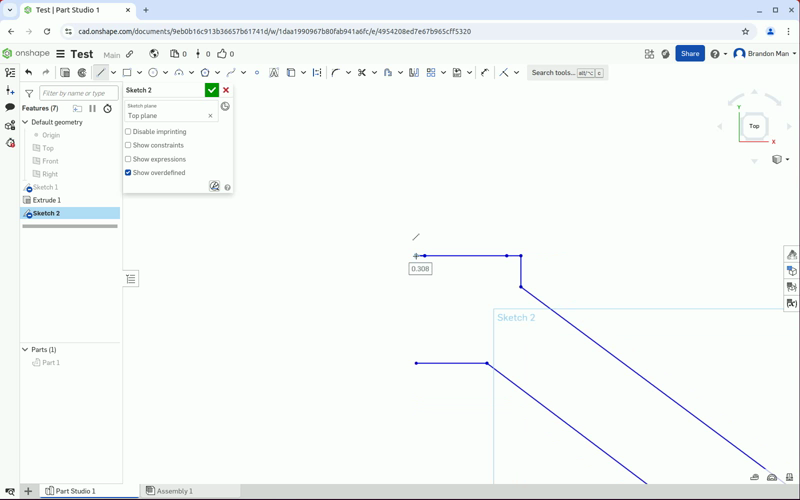
scroll(-6)
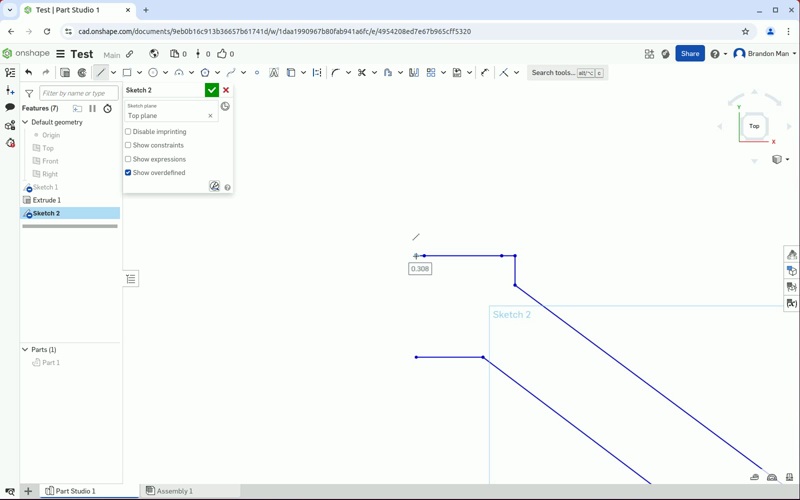
scroll(-6)
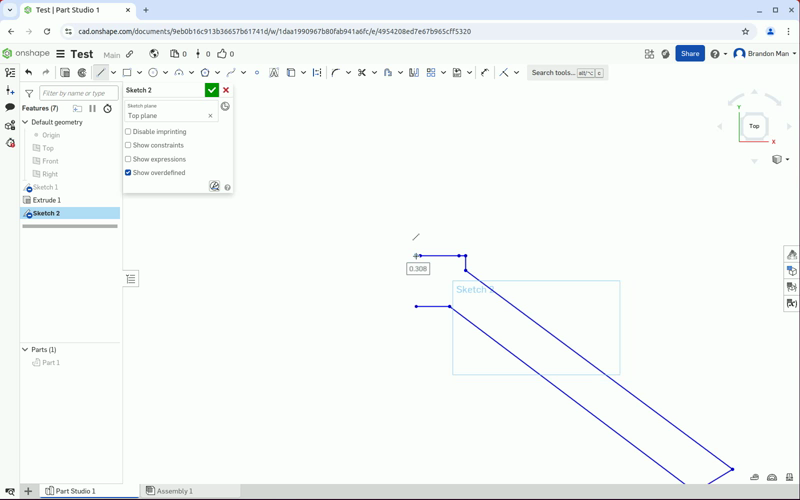
scroll(-6)
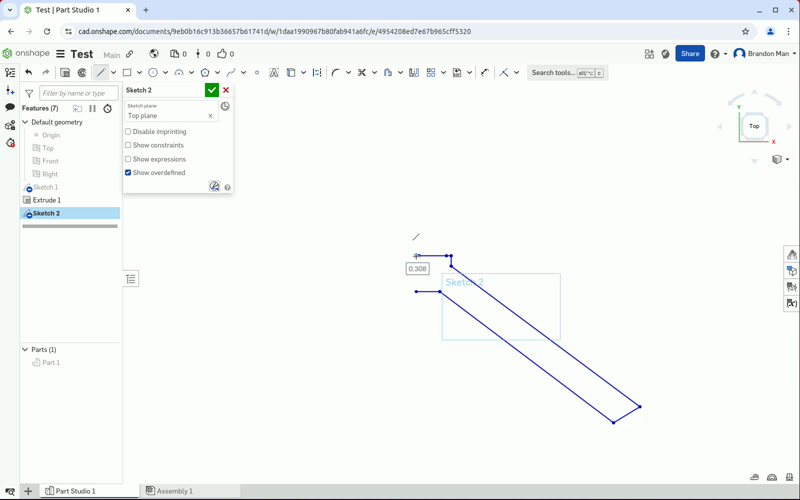
scroll(-6)
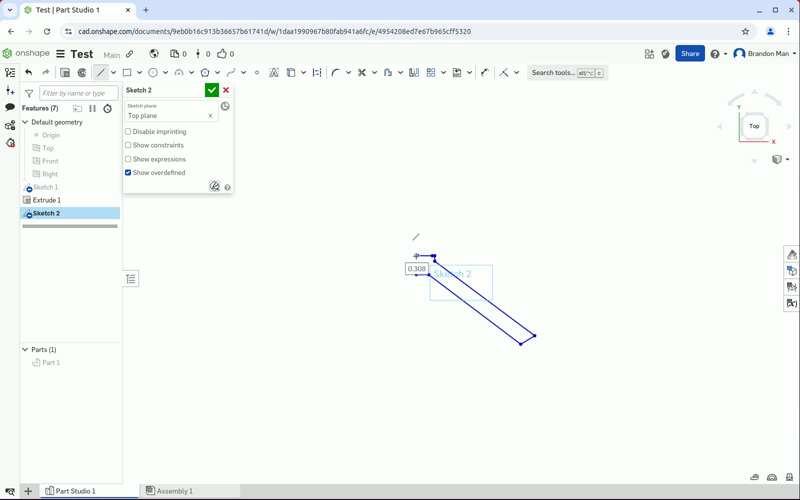
key_up(shift)
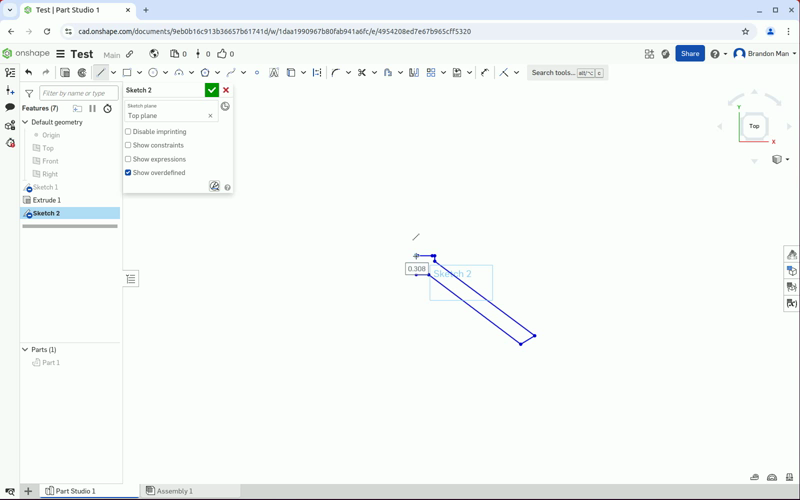
mouse_move(446, 255)
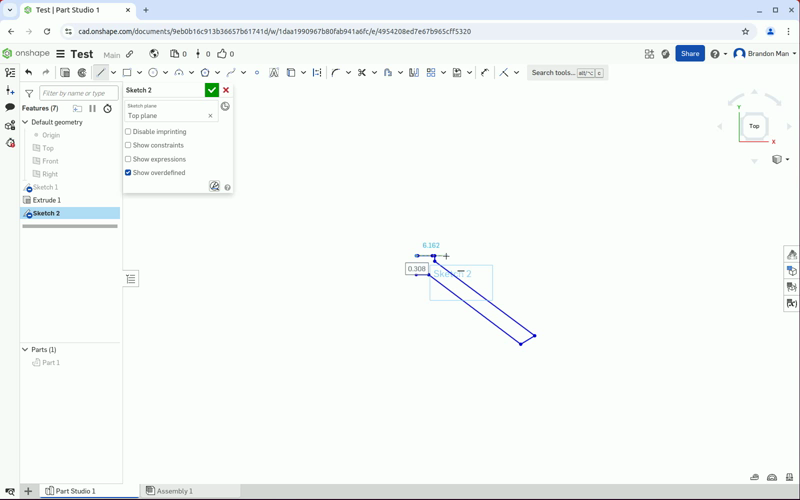
key_down(shift)
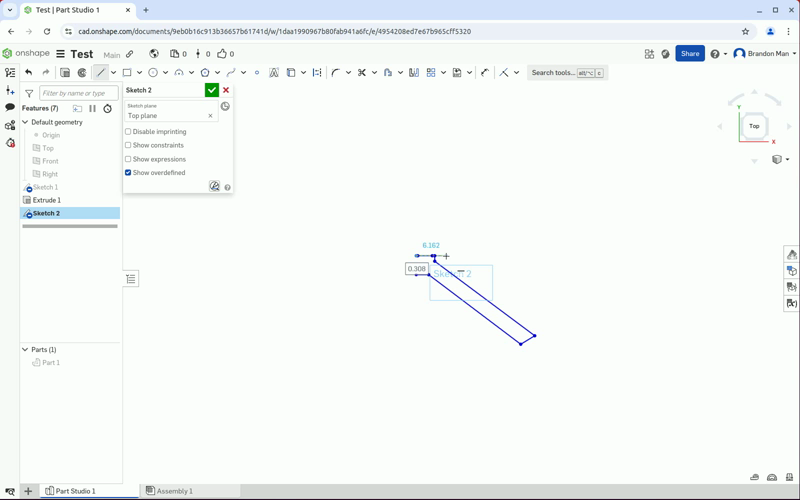
mouse_move(416, 274)
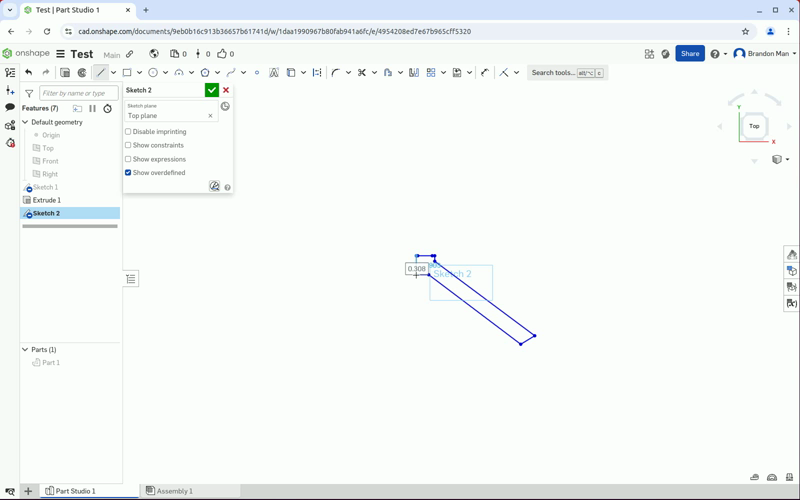
key_up(shift)
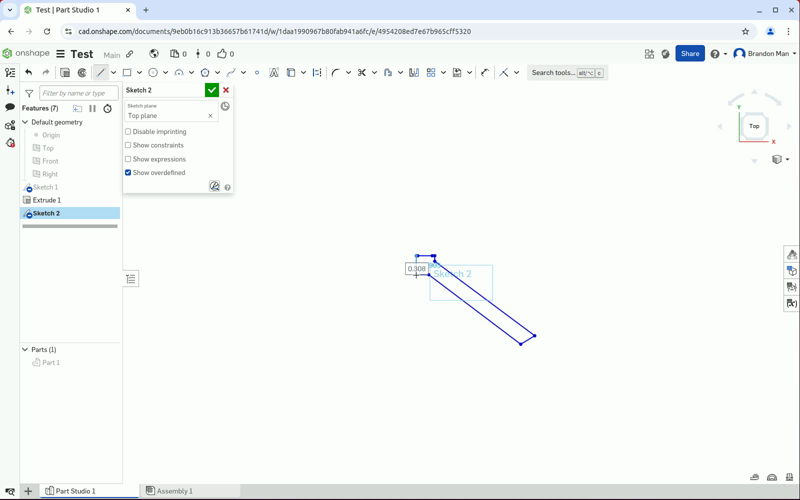
click(416, 274)
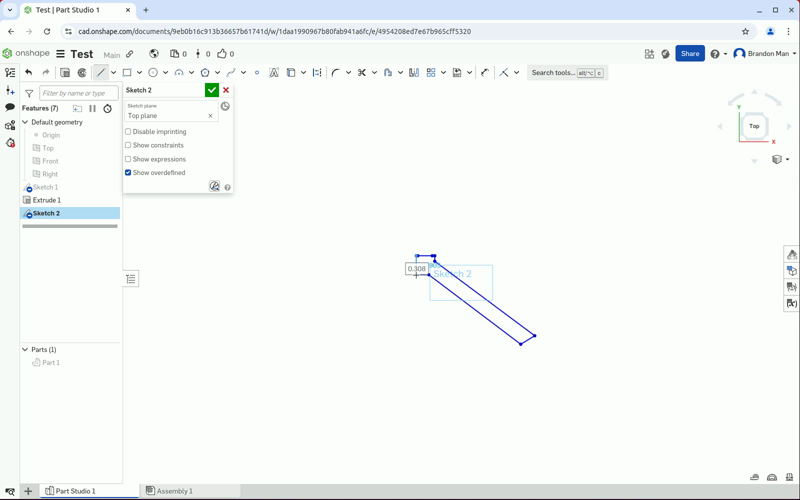
key(esc)
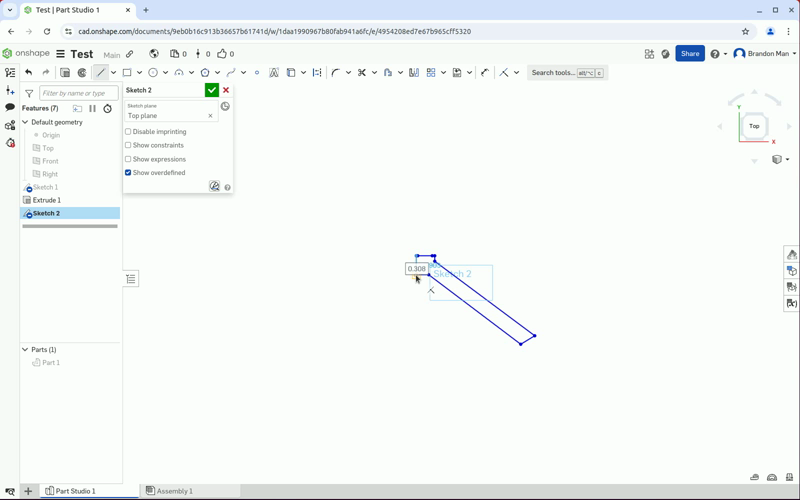
mouse_move(434, 271)
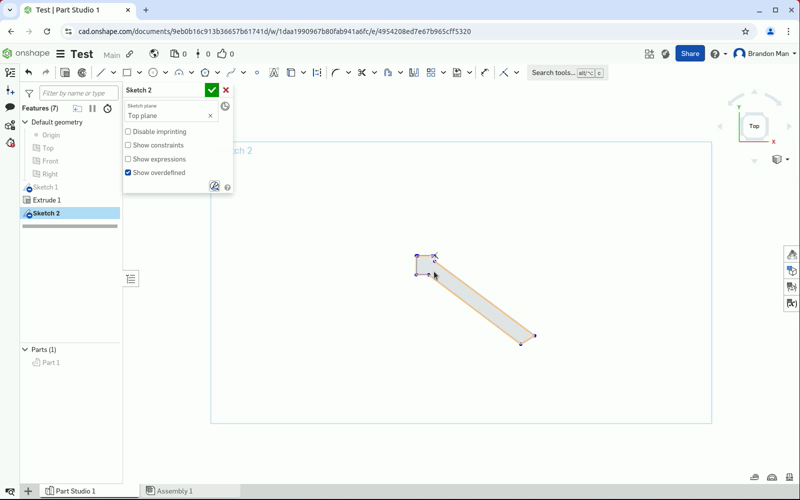
click(434, 271)
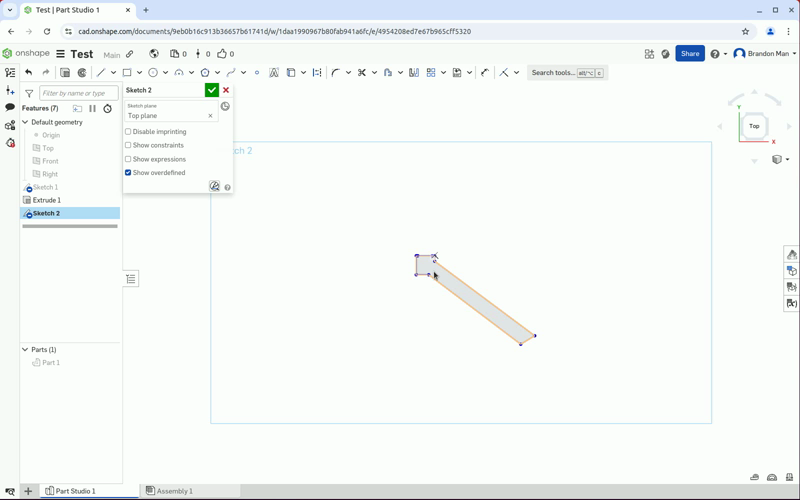
mouse_move(73, 352)
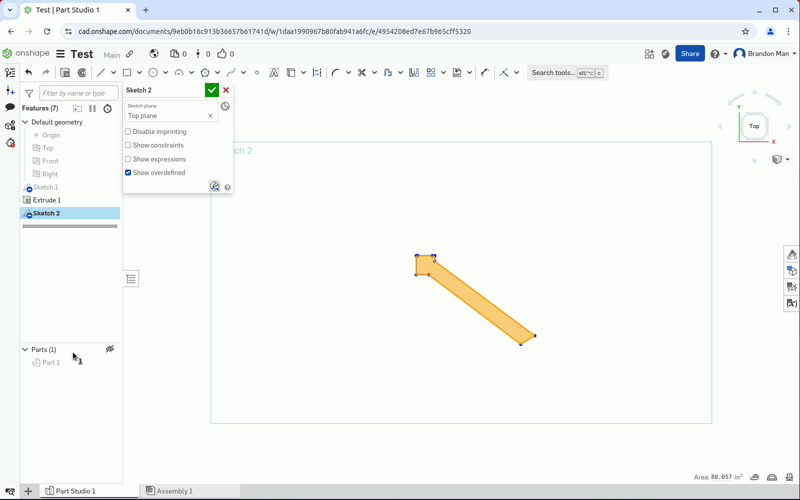
key(shift+y)
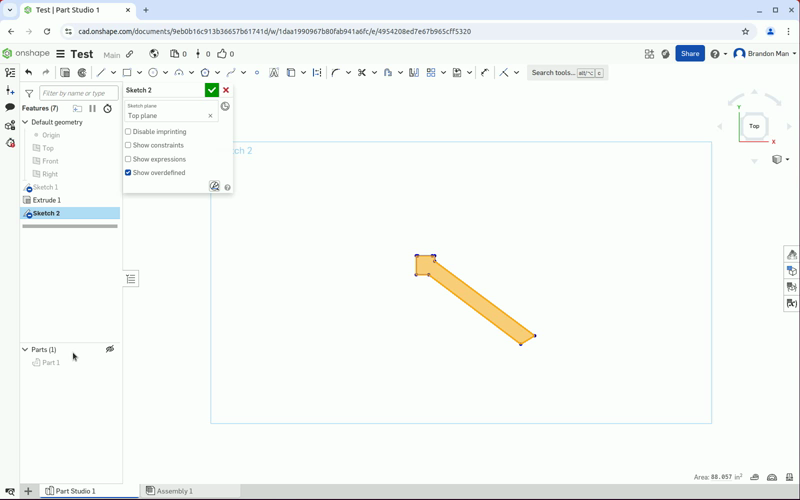
key(shift+e)
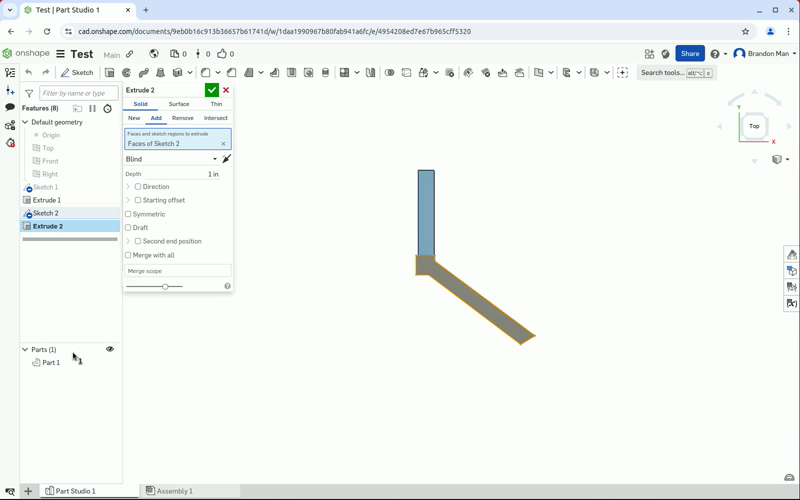
mouse_move(143, 106)
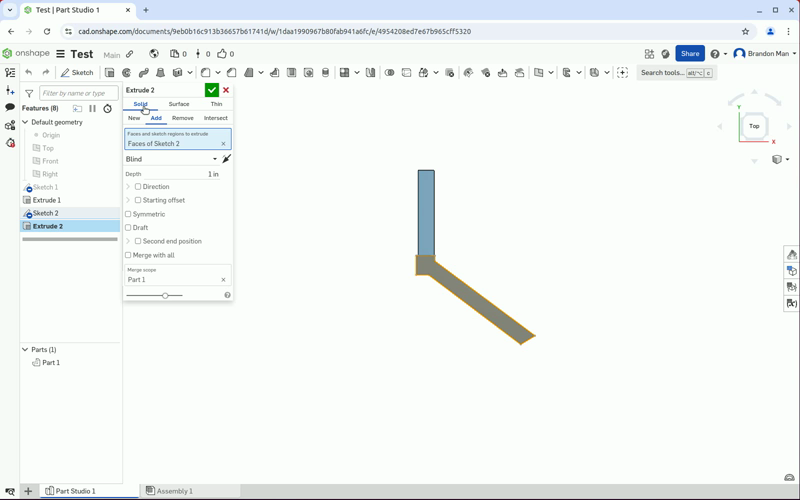
click(143, 106)
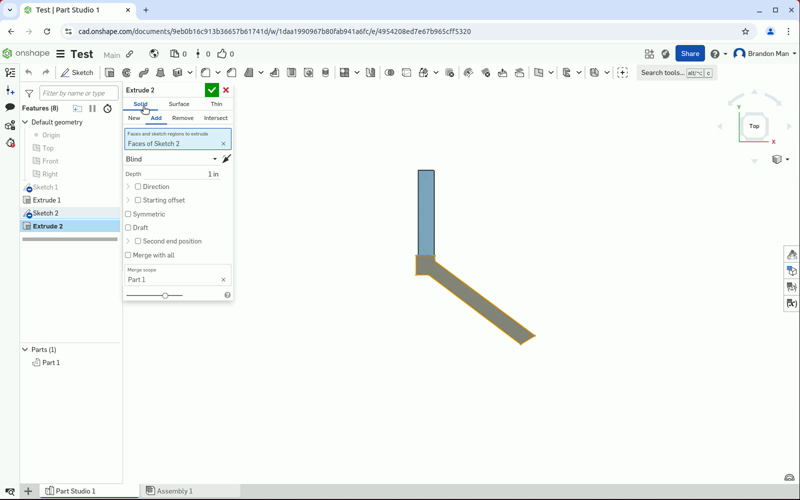
mouse_move(137, 120)
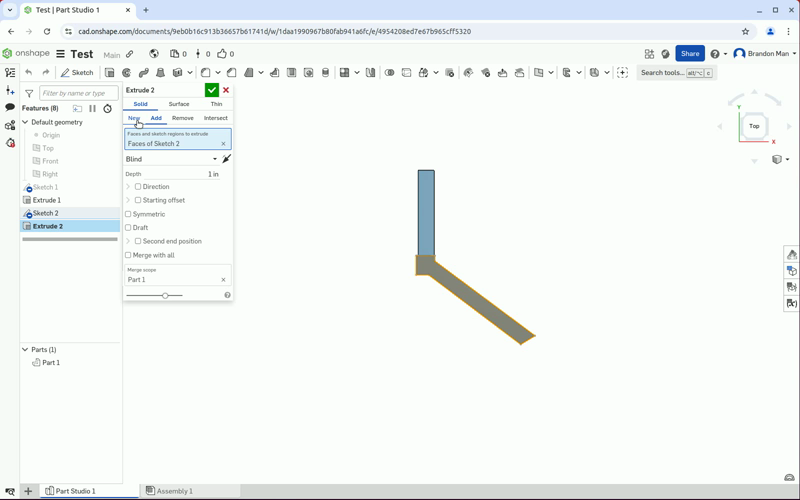
click(137, 120)
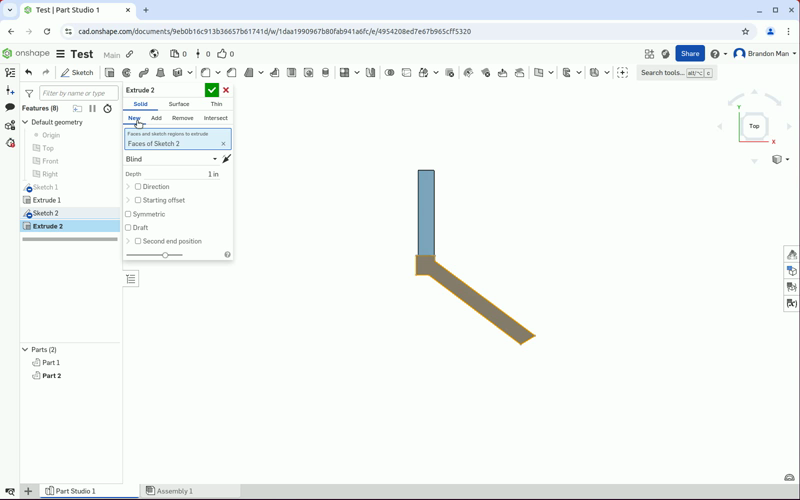
key(tab, 4)
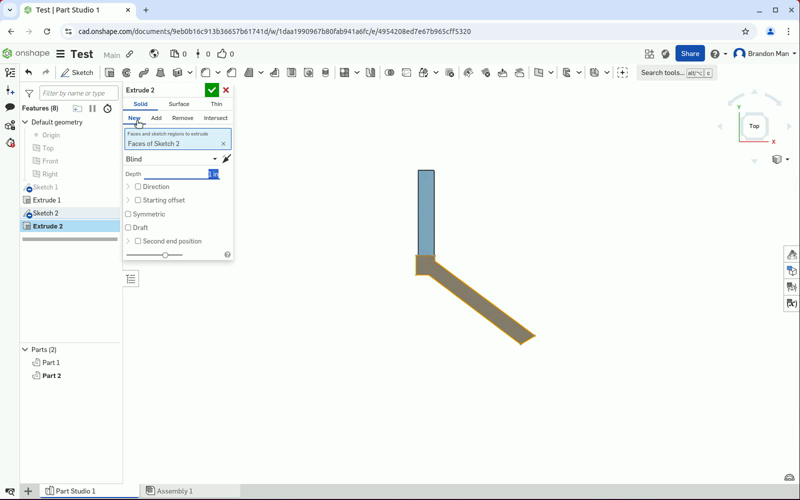
text(0.481)
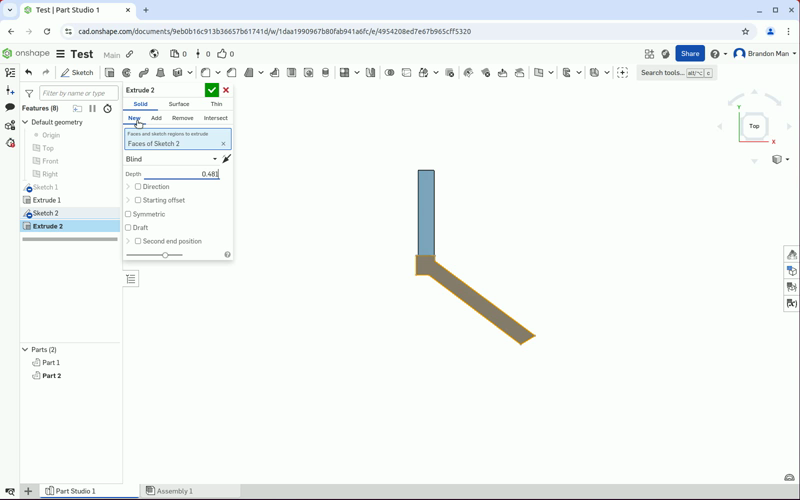
key(enter)
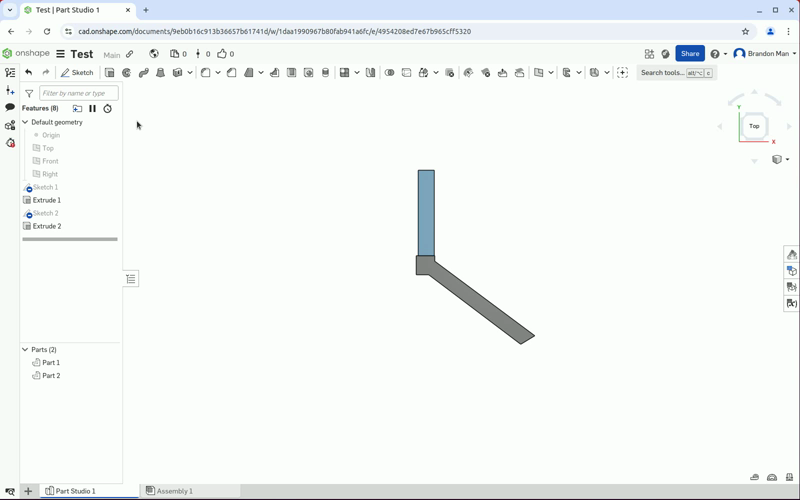
key(shift+h)
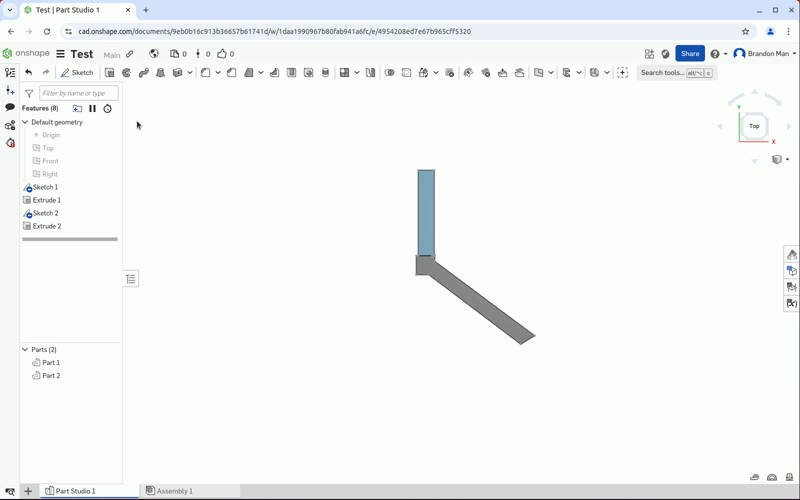
key(shift+h)
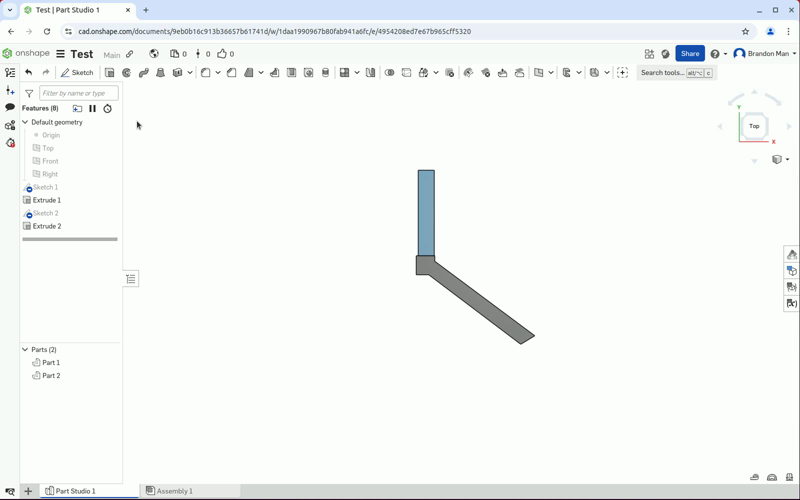
mouse_move(73, 189)
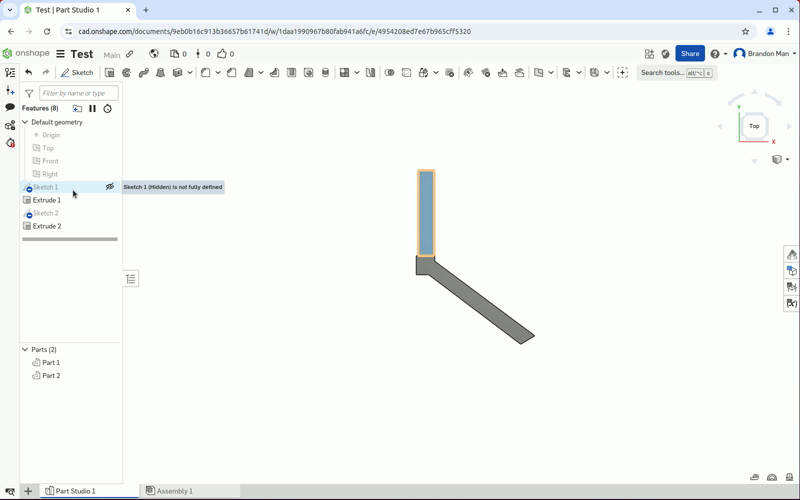
click(73, 189)
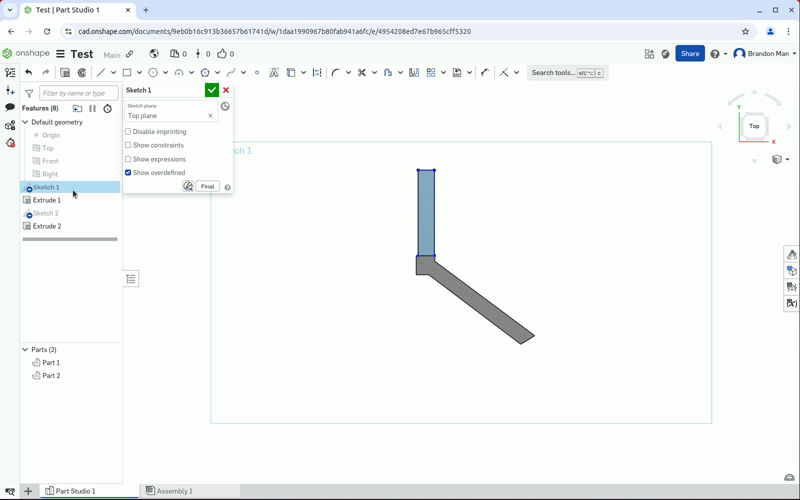
mouse_move(229, 92)
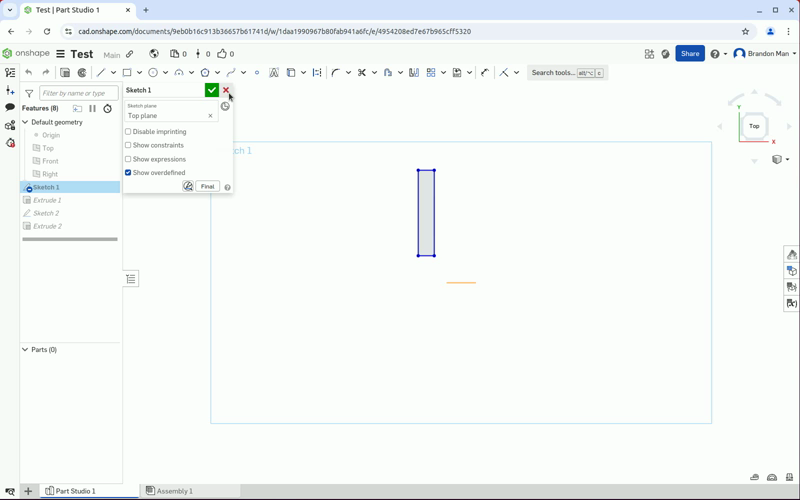
click(229, 92)
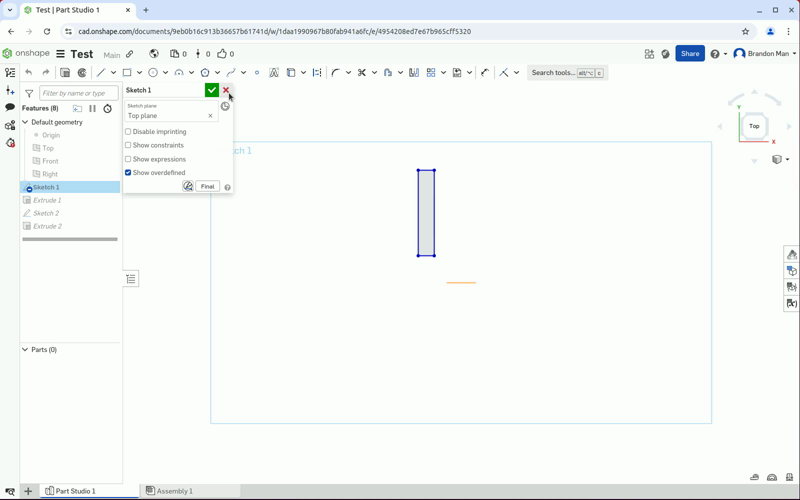
key(shift+s)
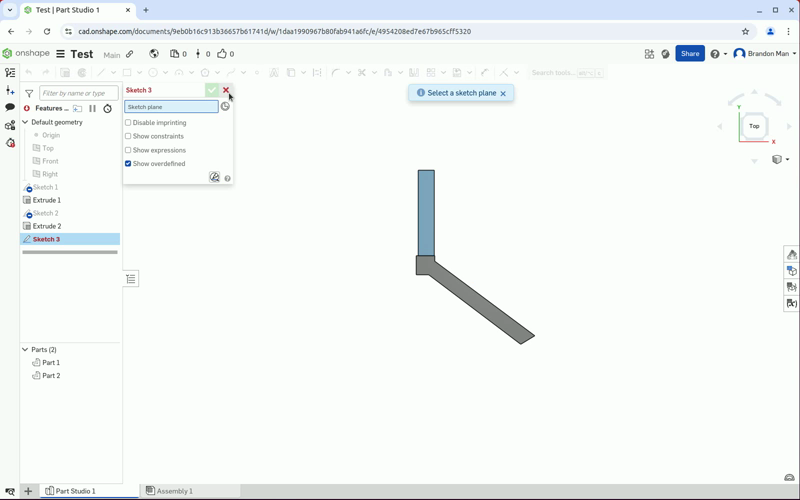
mouse_move(73, 150)
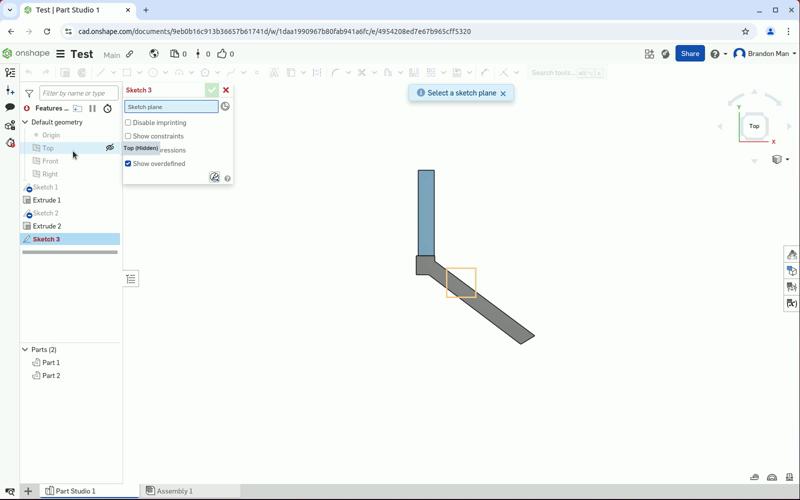
click(73, 150)
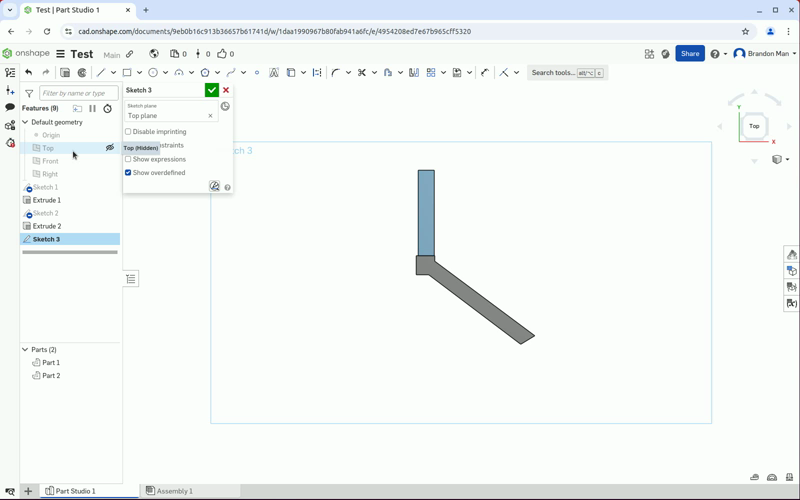
mouse_move(73, 352)
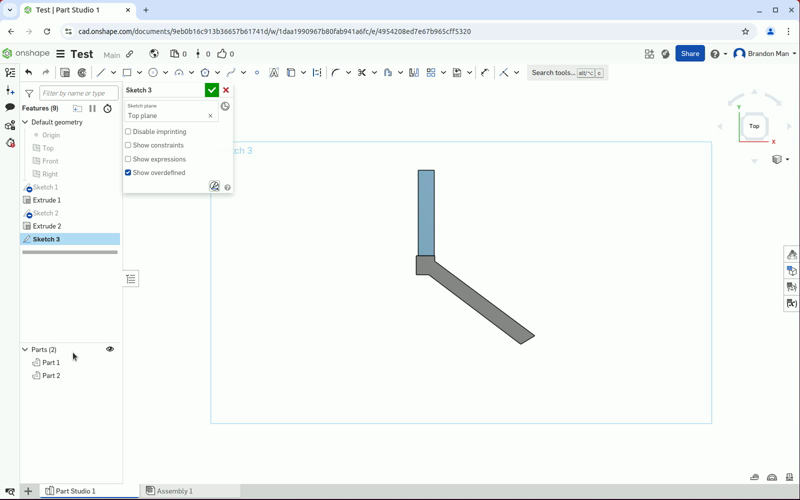
key(y)
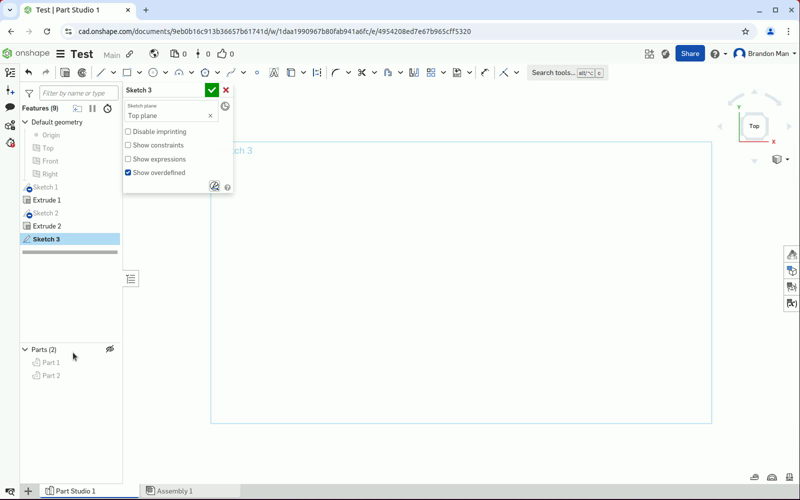
key(l)
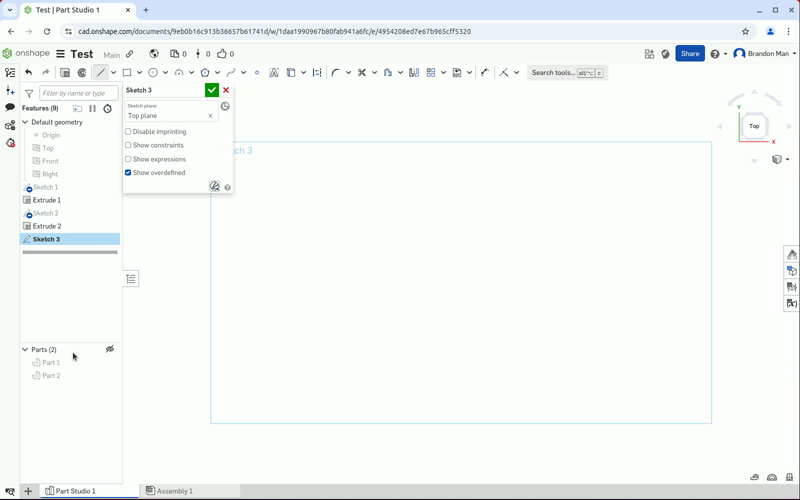
key_down(shift)
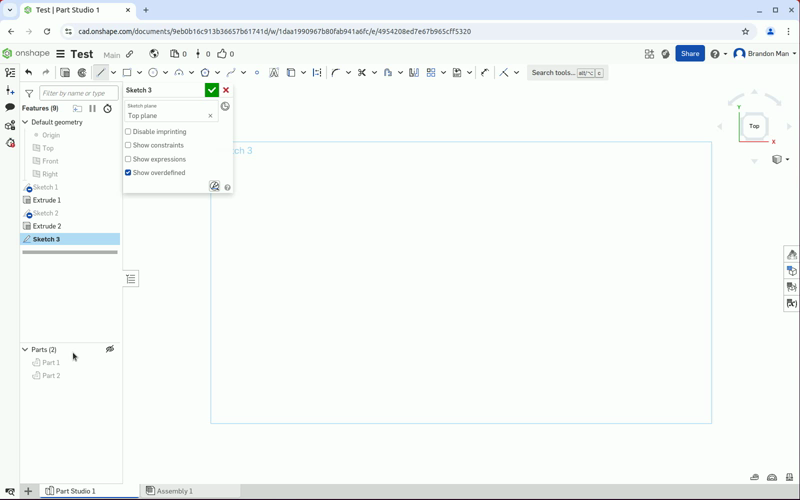
mouse_move(520, 345)
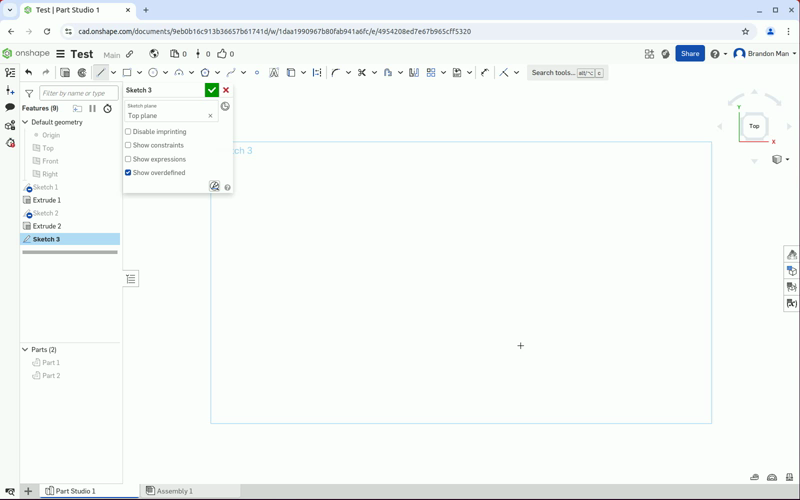
click(520, 345)
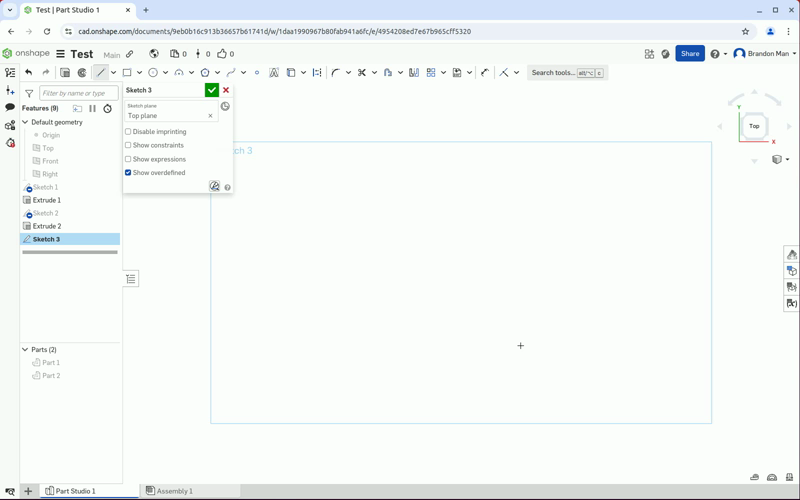
key_up(shift)
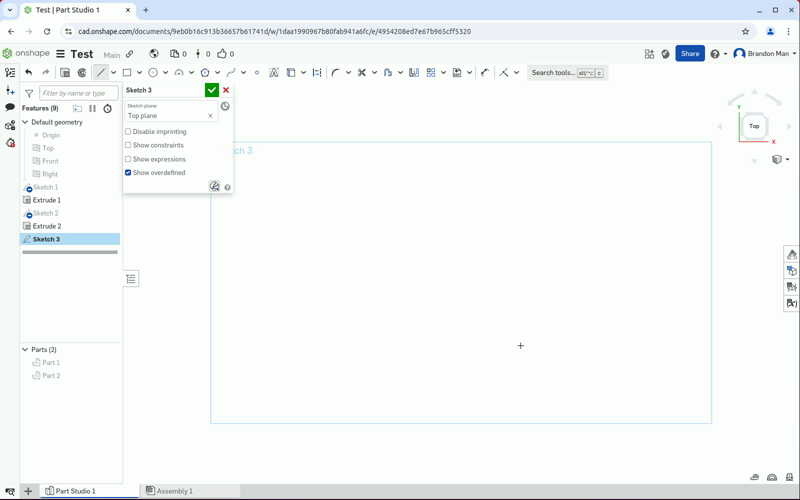
key_down(shift)
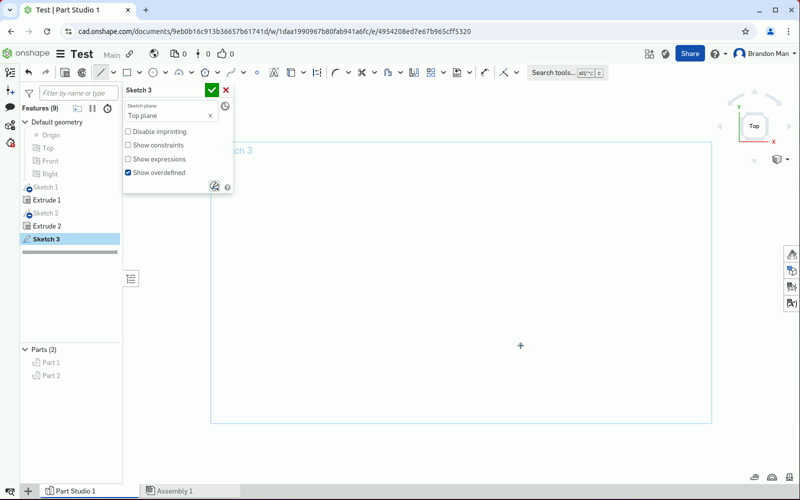
mouse_move(550, 345)
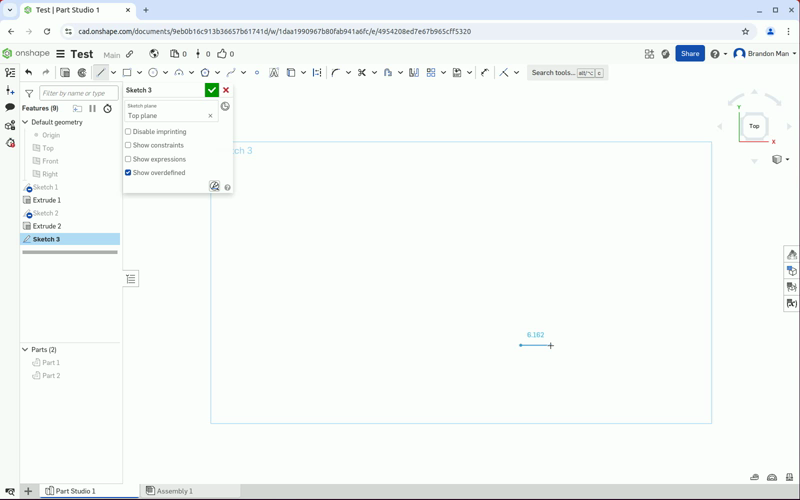
mouse_move(530, 361)
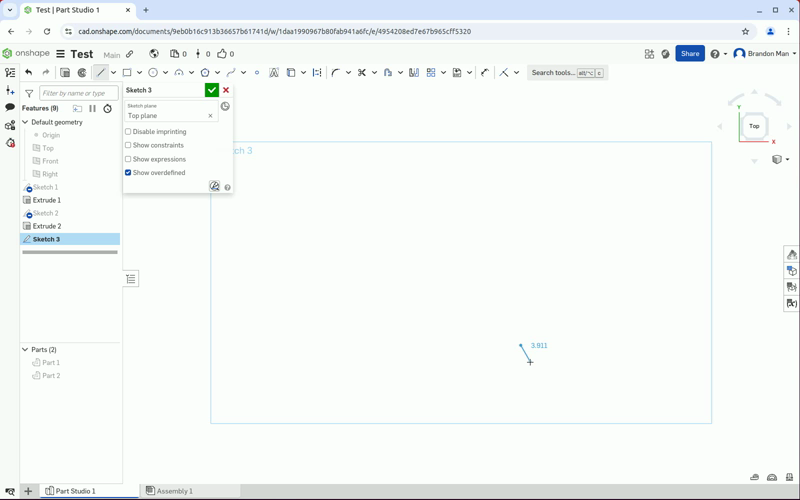
click(530, 361)
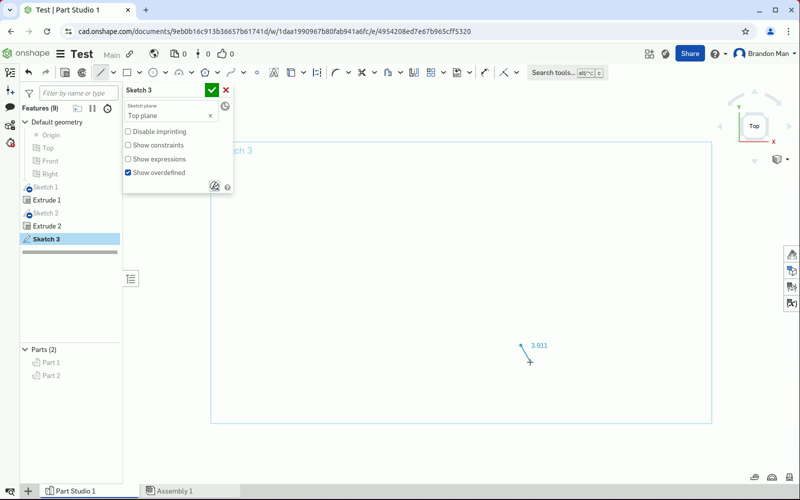
key_up(shift)
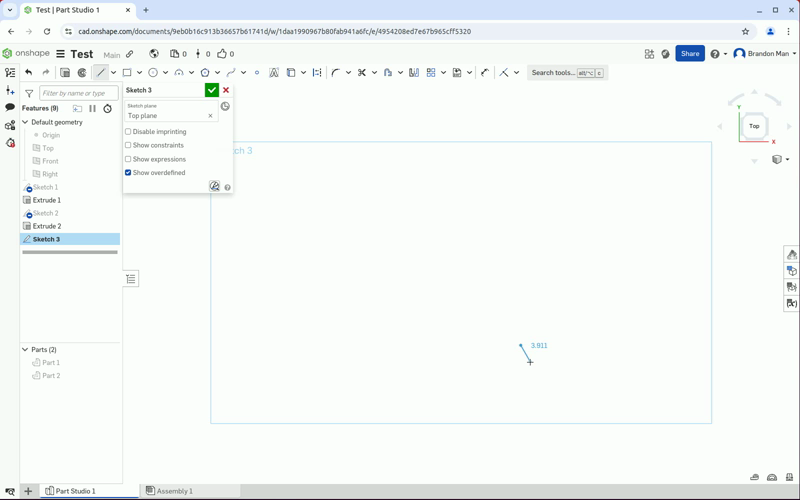
key_down(shift)
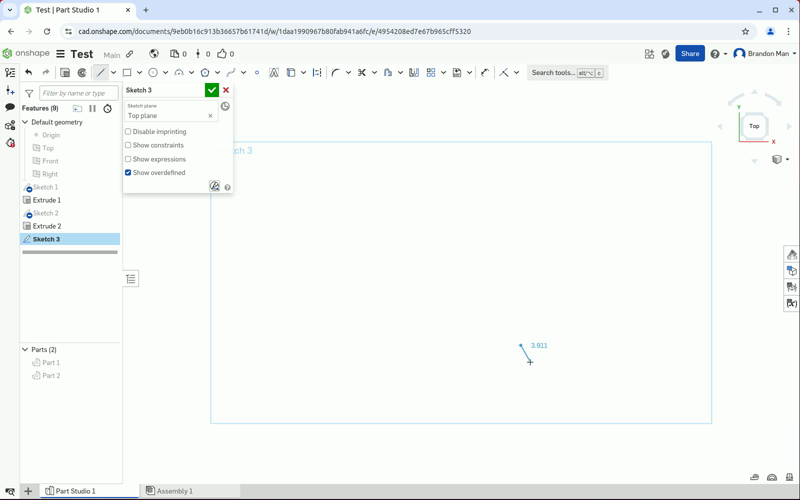
mouse_move(560, 361)
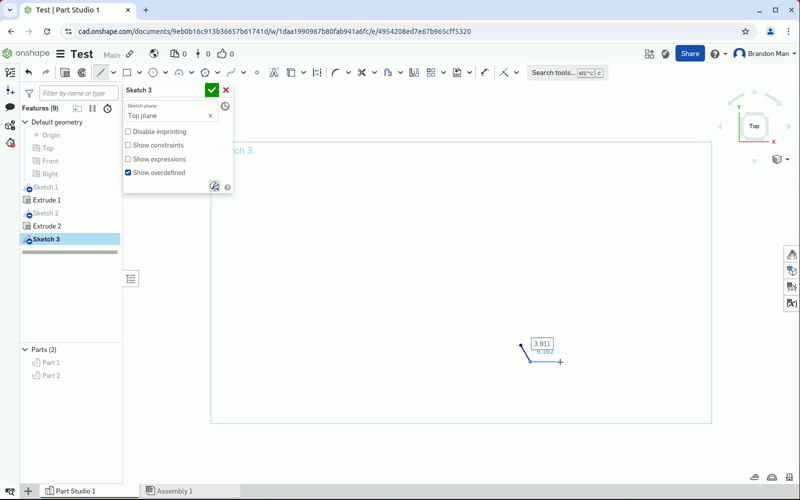
mouse_move(547, 351)
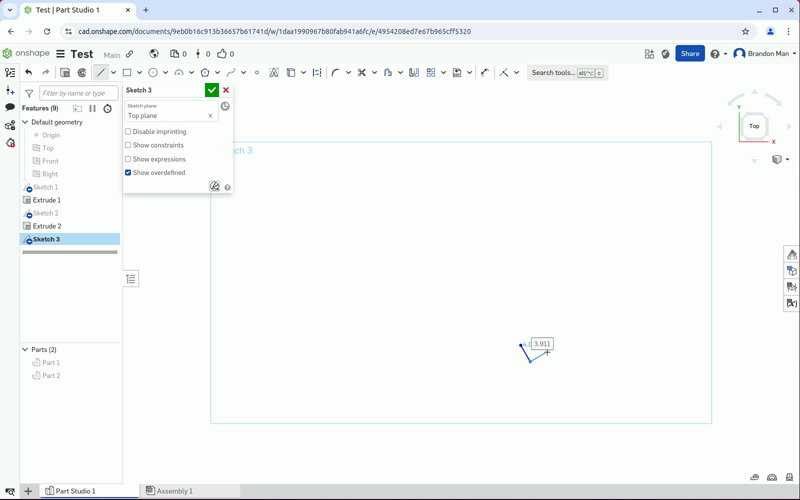
click(547, 351)
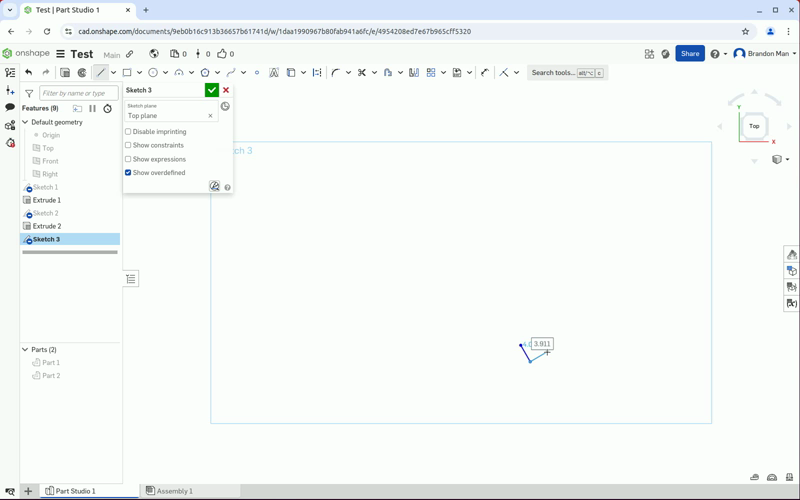
key_up(shift)
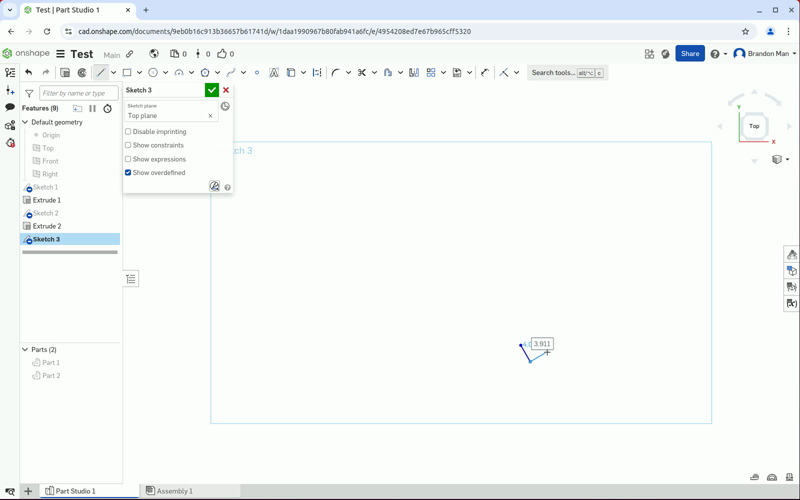
key_down(shift)
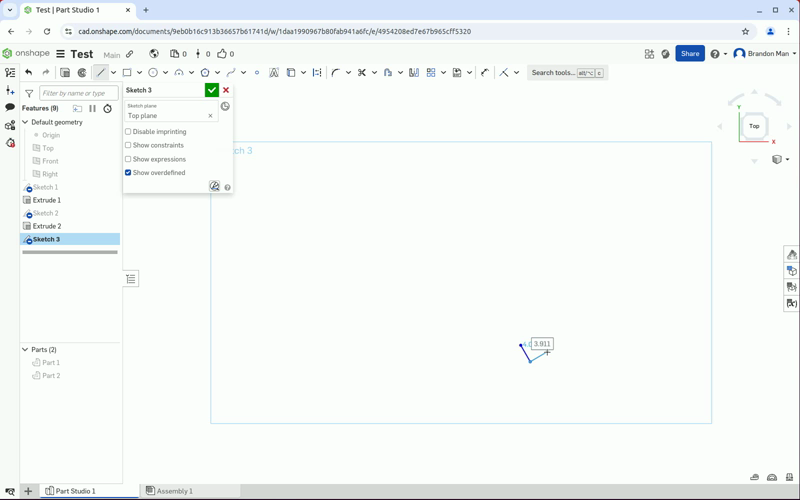
mouse_move(577, 351)
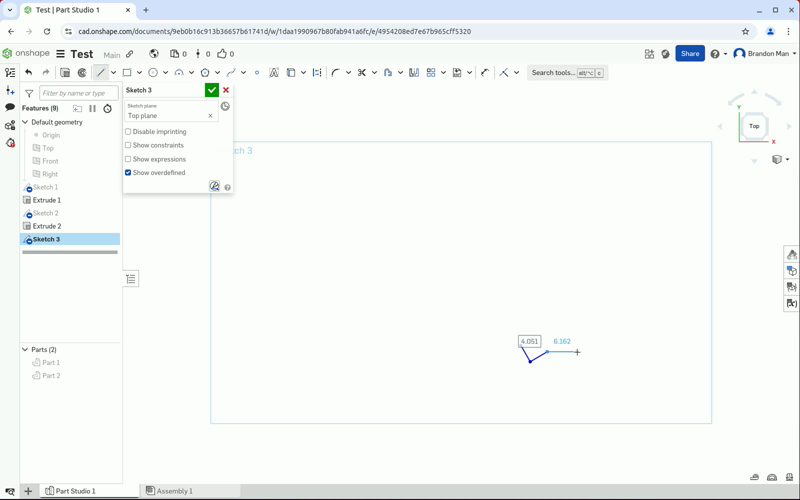
mouse_move(537, 335)
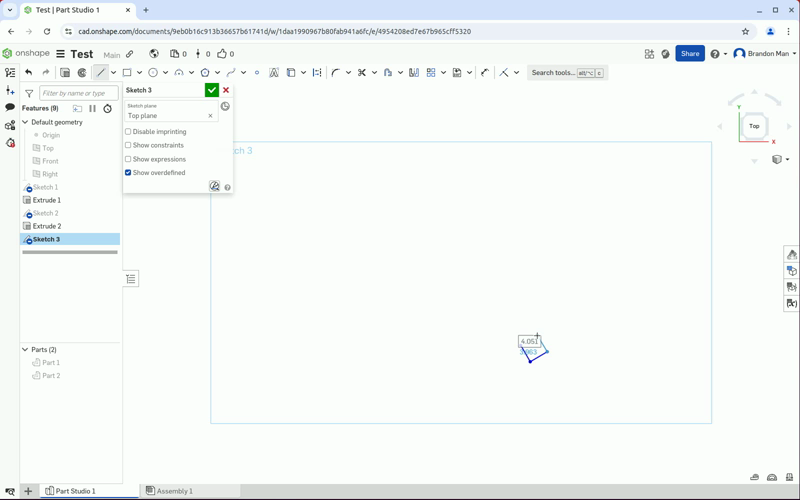
click(537, 335)
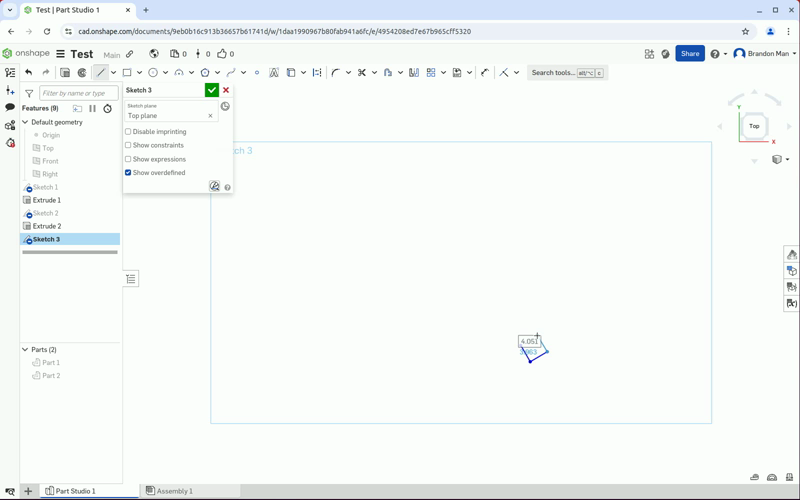
key_up(shift)
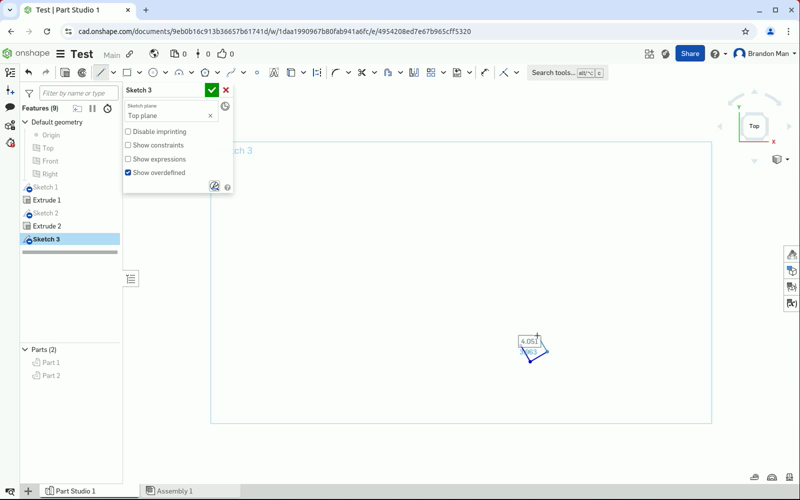
key_down(shift)
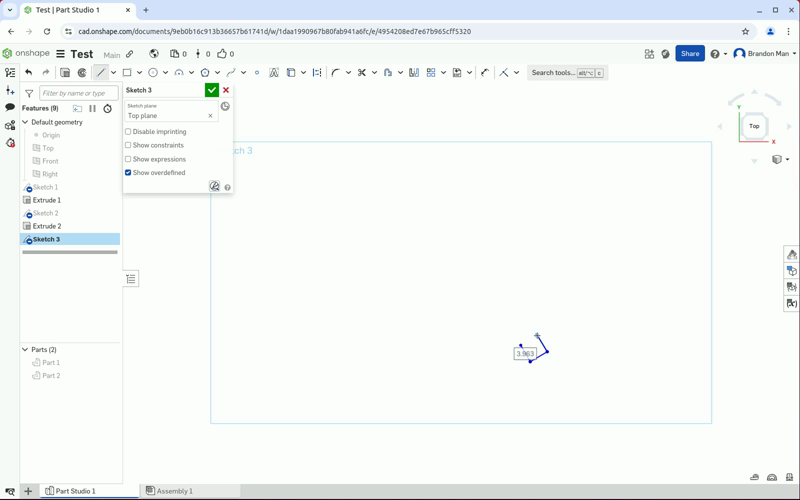
mouse_move(567, 335)
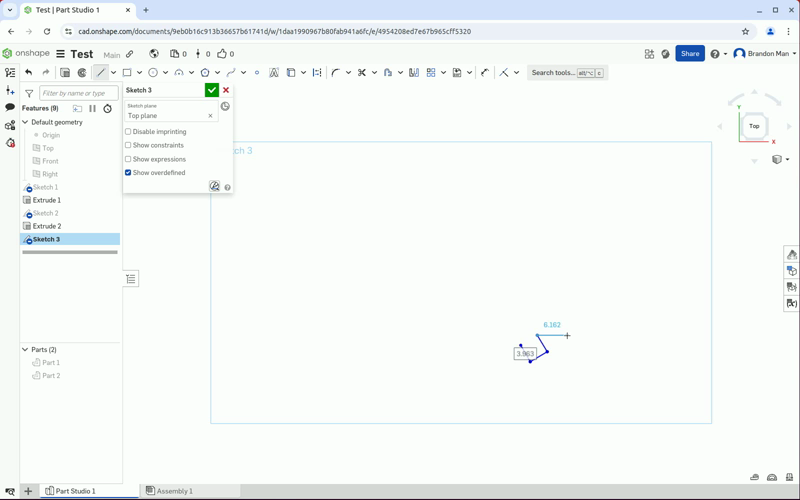
mouse_move(536, 336)
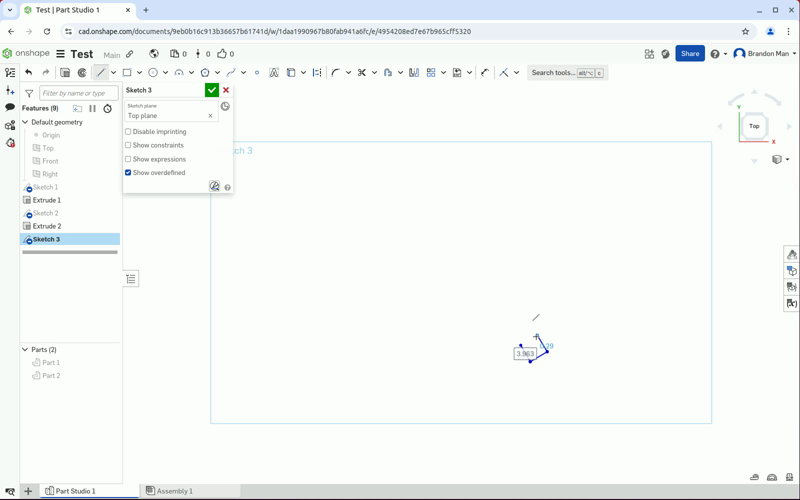
scroll(6)
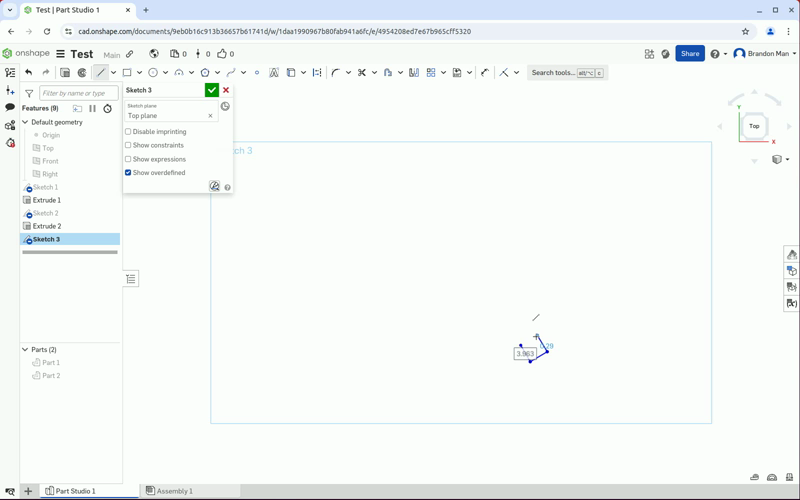
scroll(6)
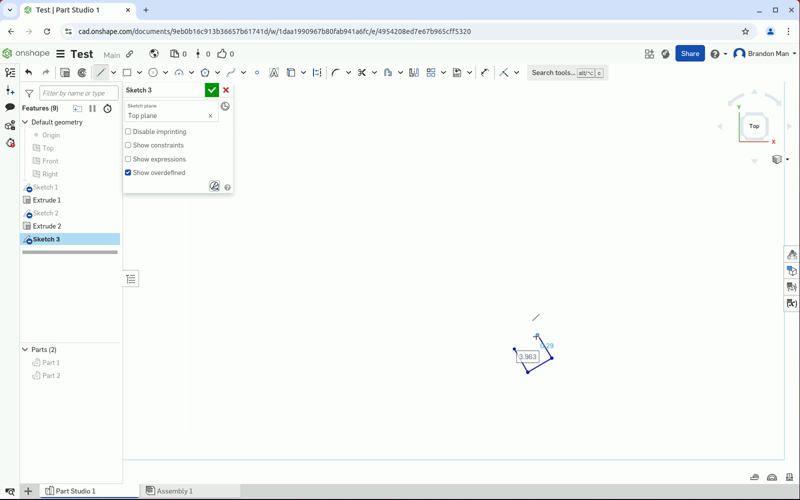
scroll(6)
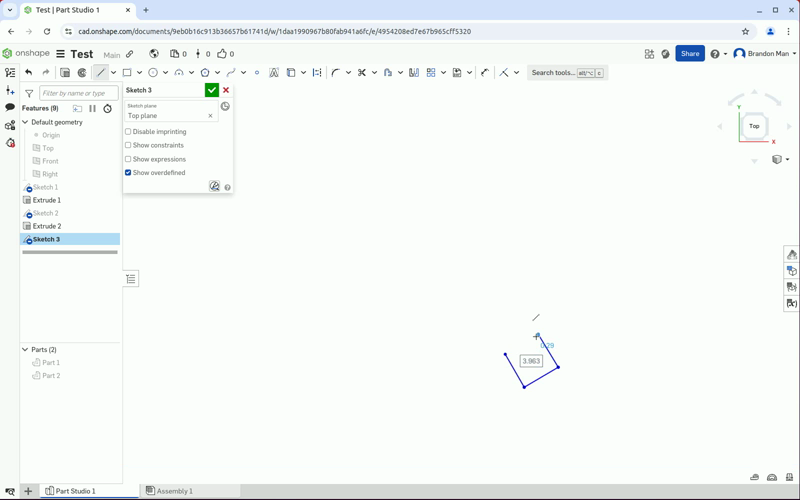
scroll(6)
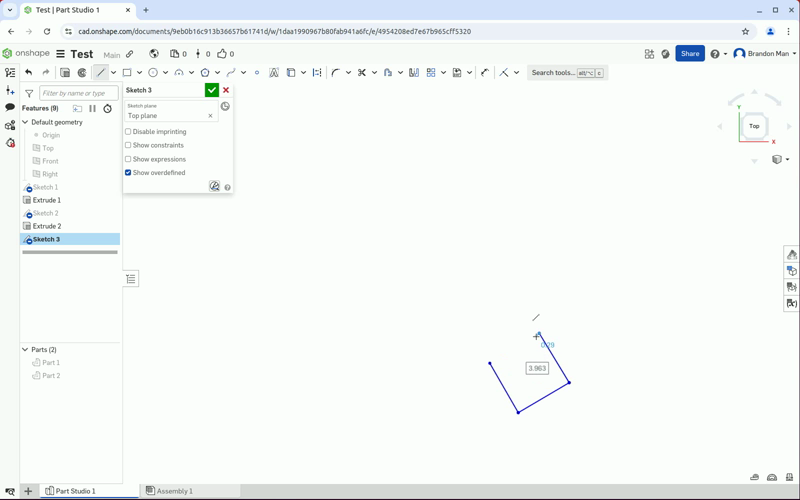
scroll(6)
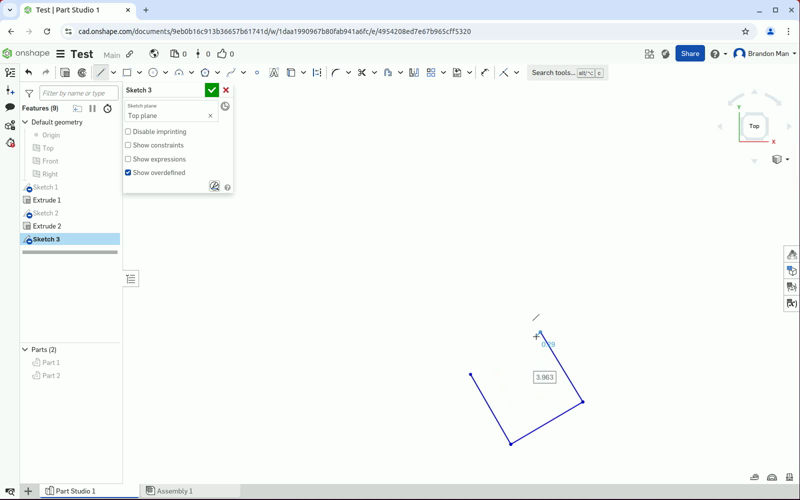
scroll(6)
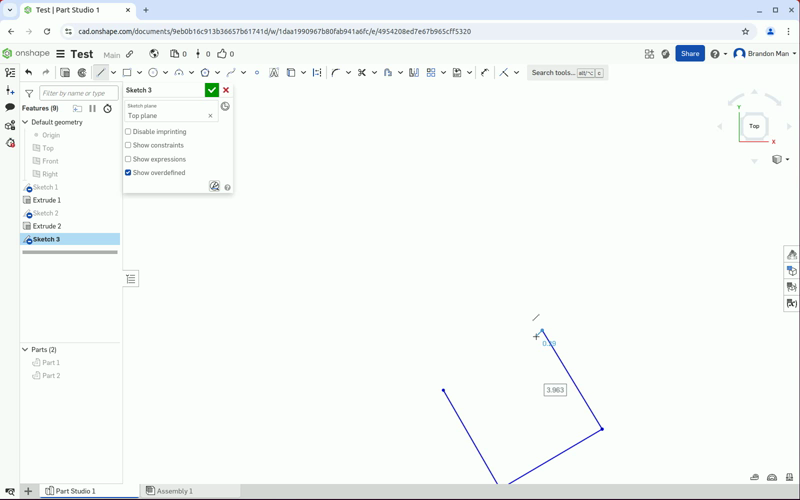
scroll(6)
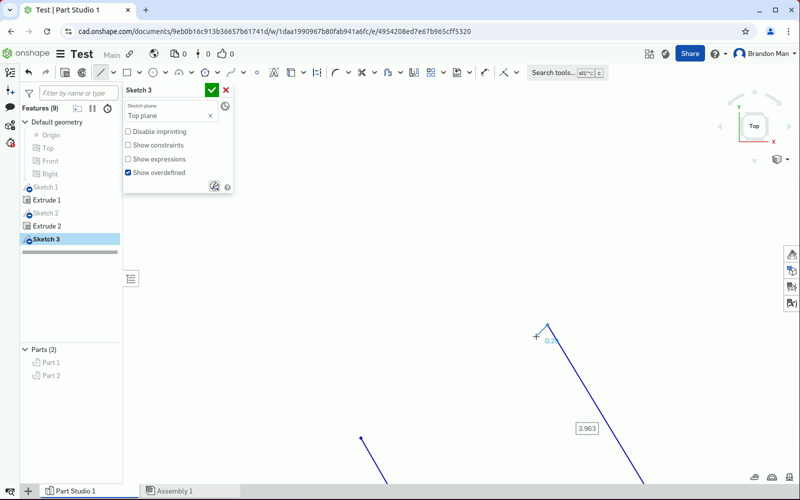
click(536, 336)
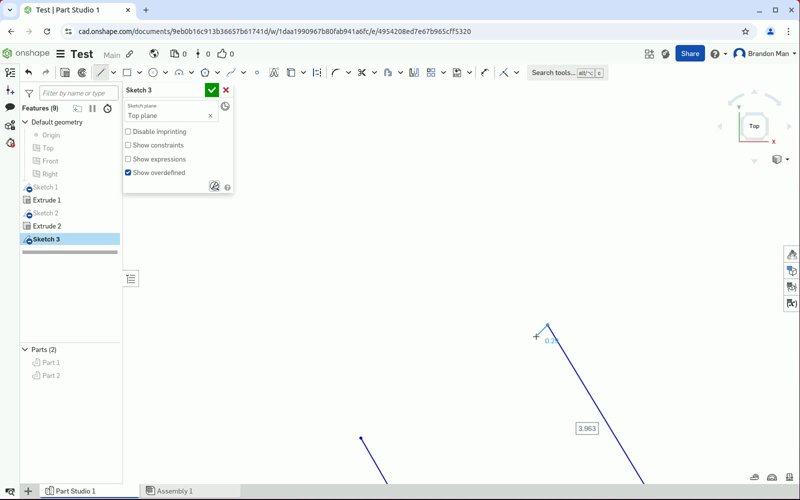
scroll(-6)
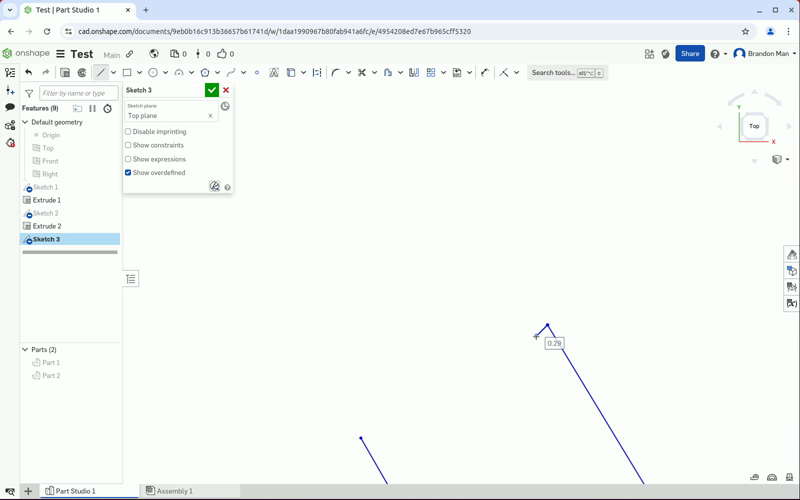
scroll(-6)
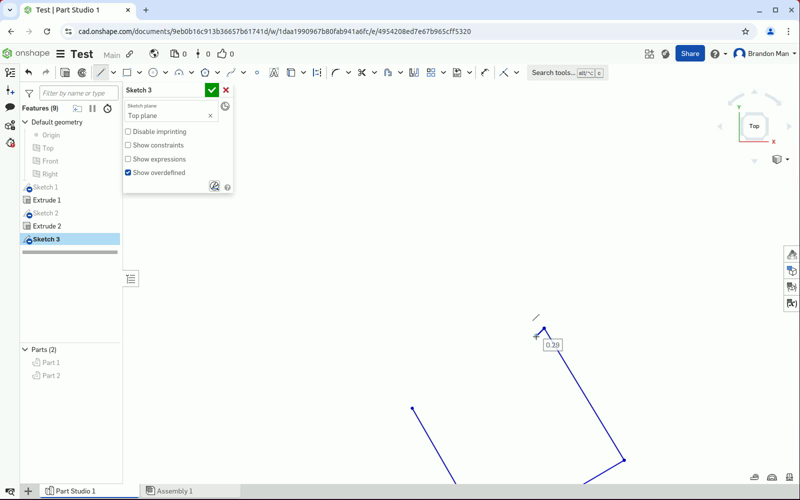
scroll(-6)
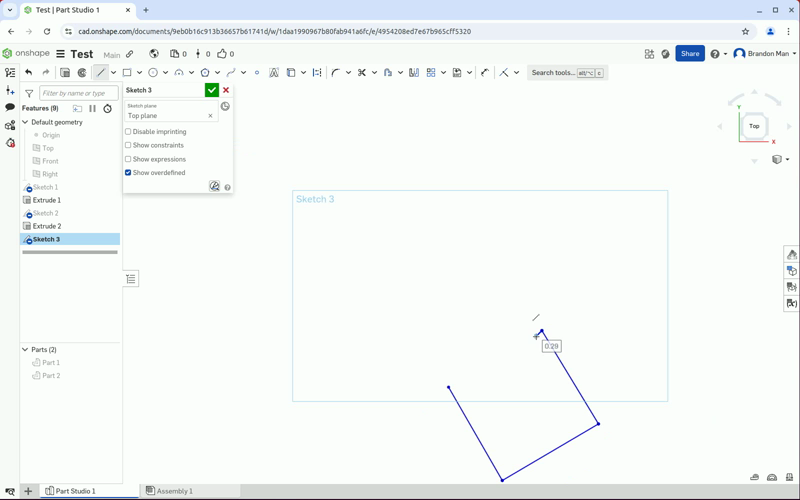
scroll(-6)
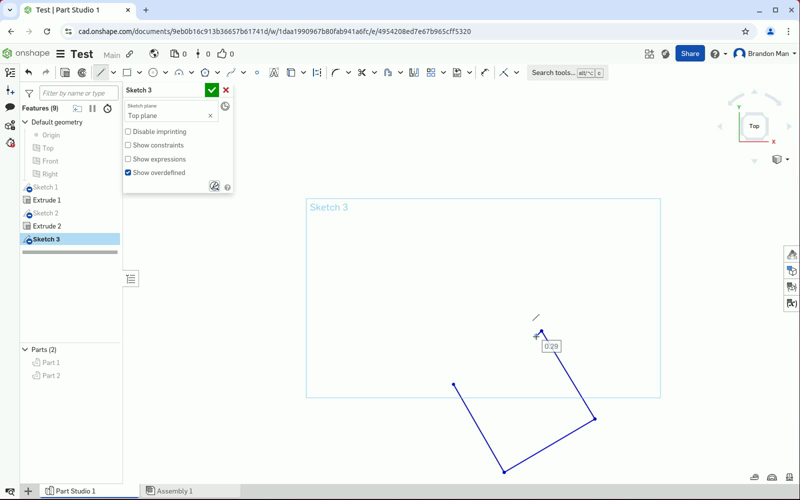
scroll(-6)
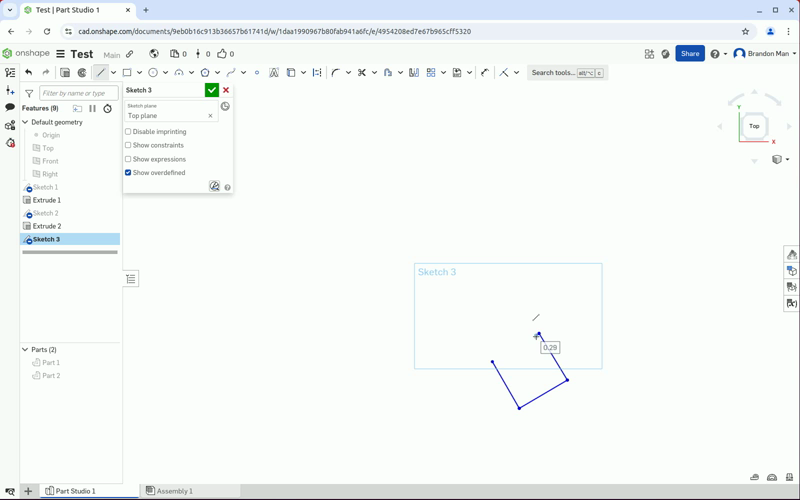
scroll(-6)
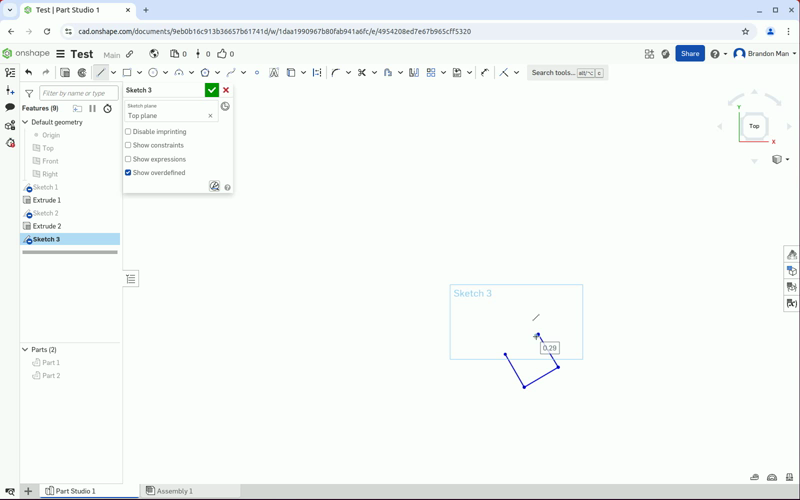
scroll(-6)
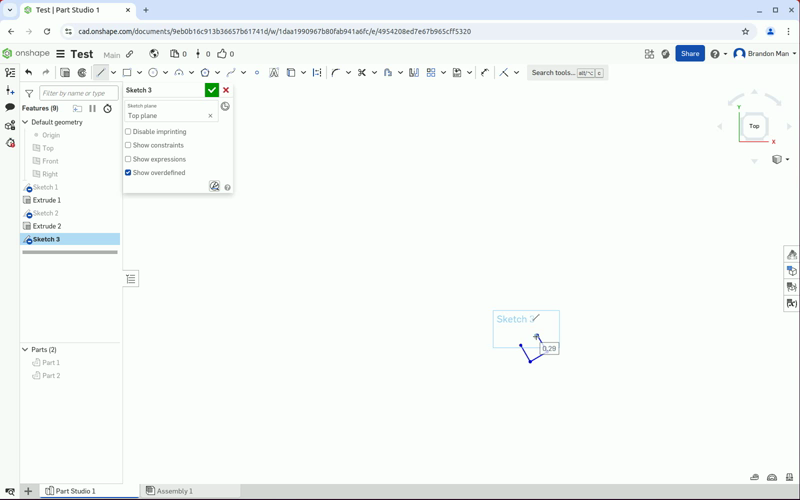
key_up(shift)
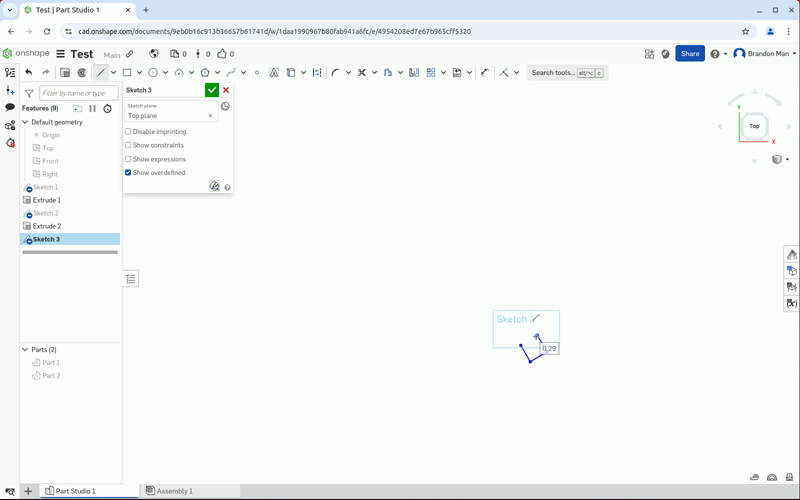
key_down(shift)
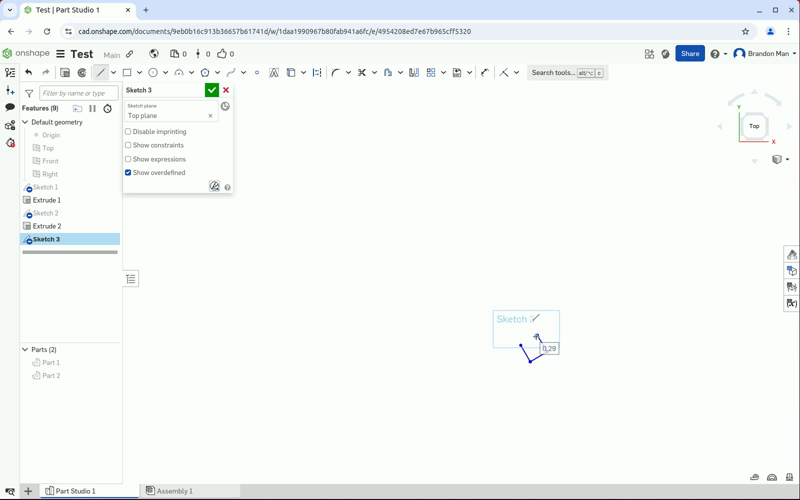
mouse_move(566, 336)
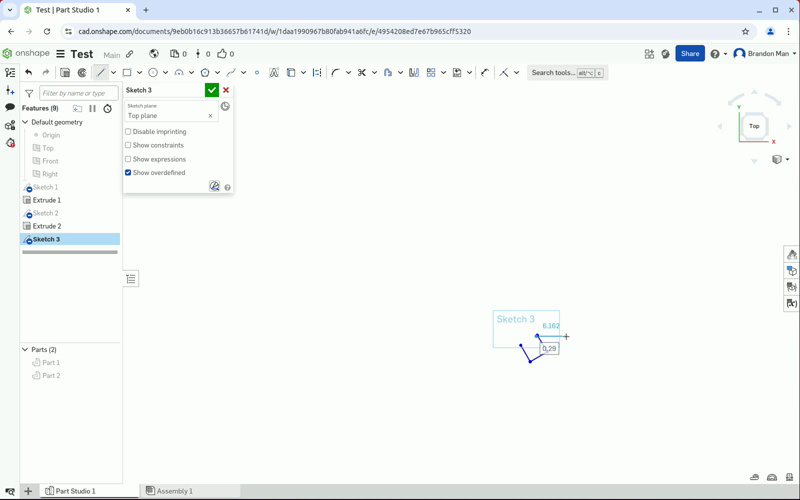
mouse_move(521, 344)
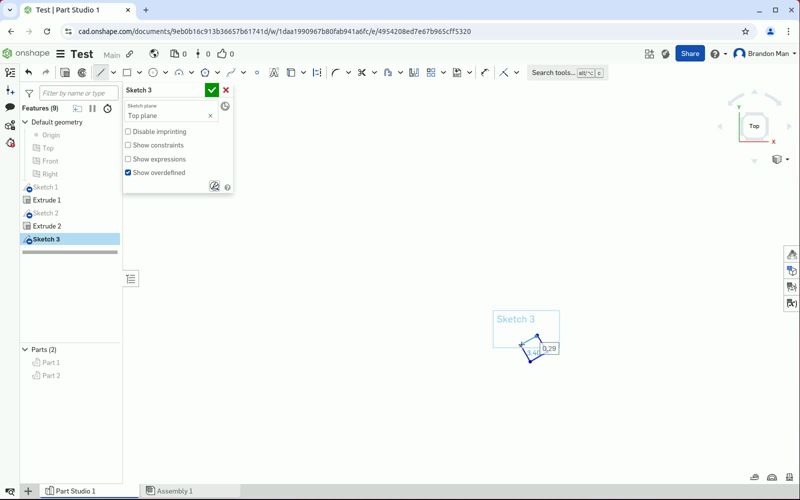
scroll(6)
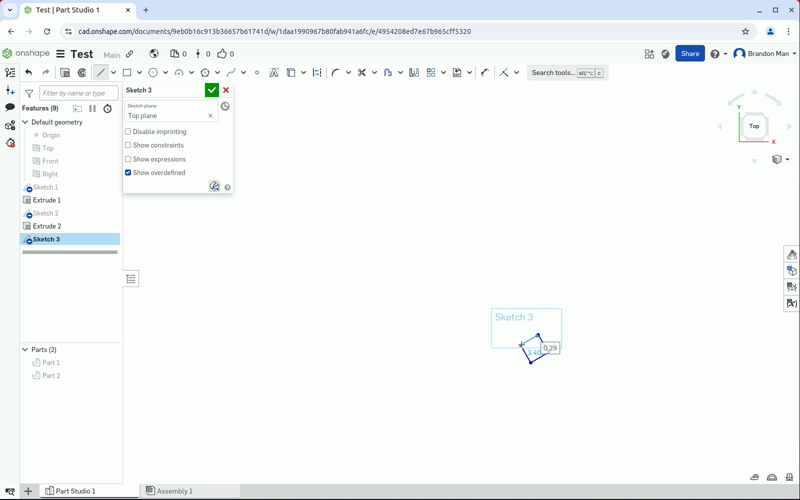
scroll(6)
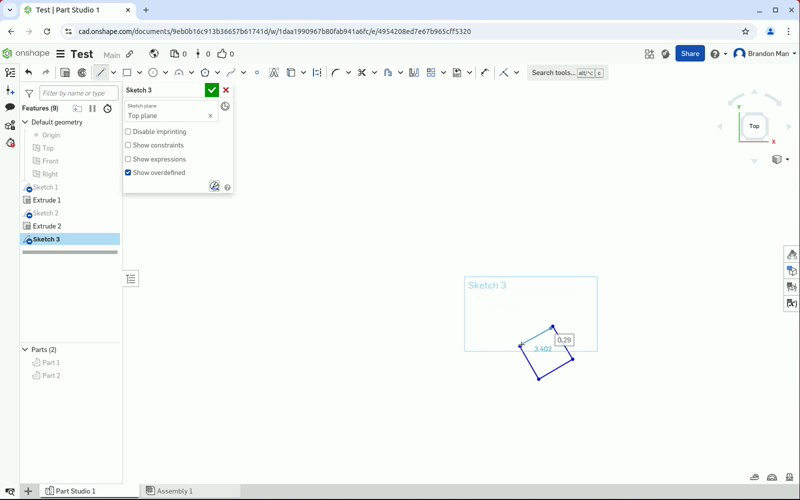
scroll(6)
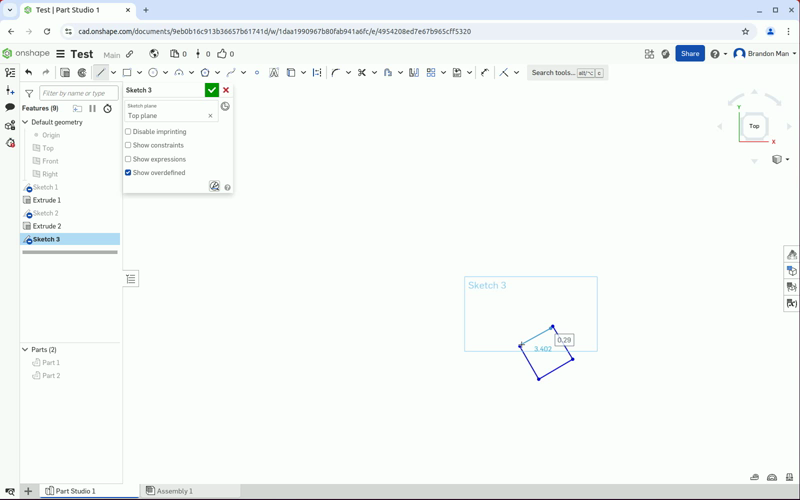
scroll(6)
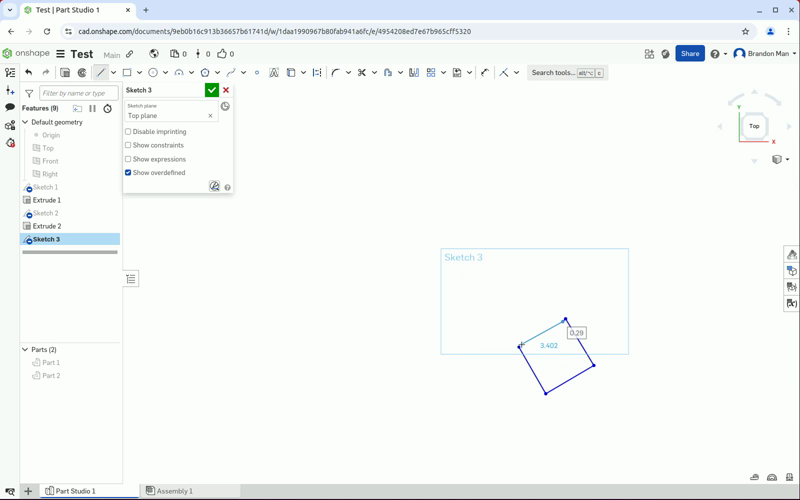
scroll(6)
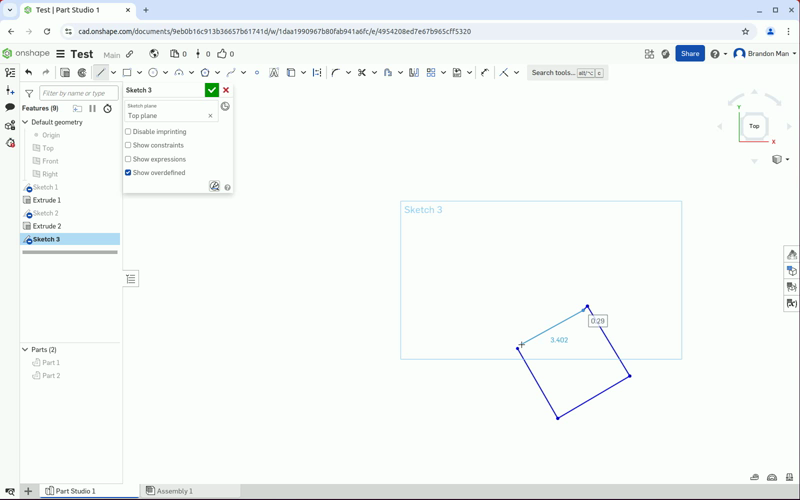
scroll(6)
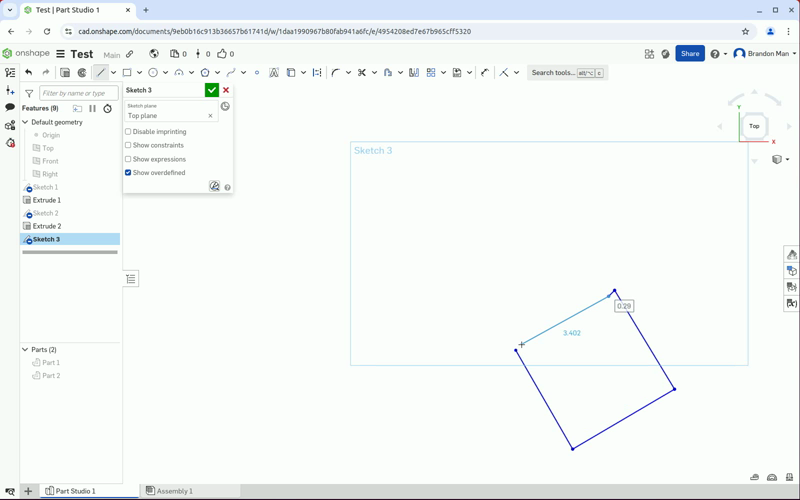
scroll(6)
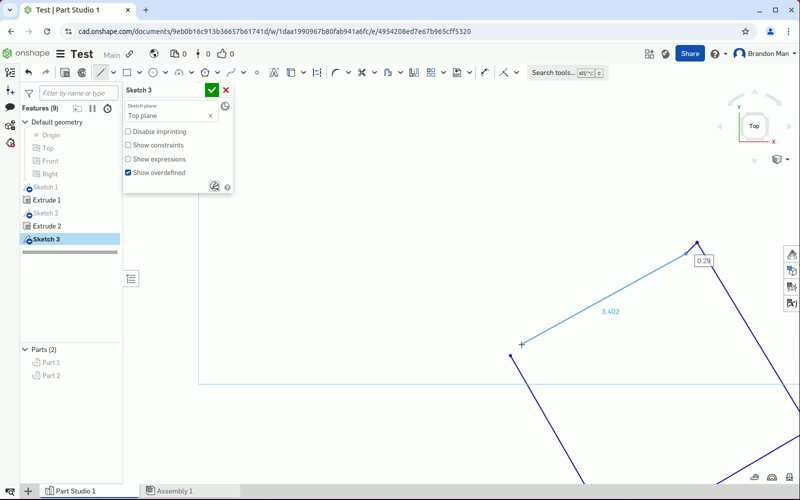
click(521, 344)
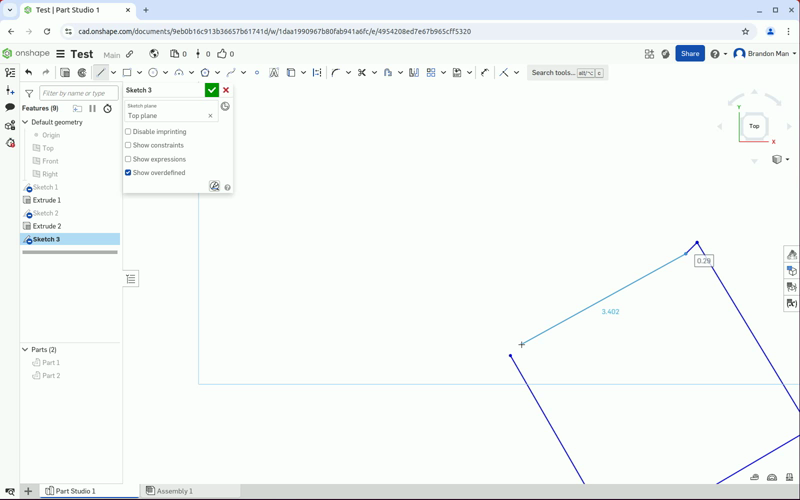
scroll(-6)
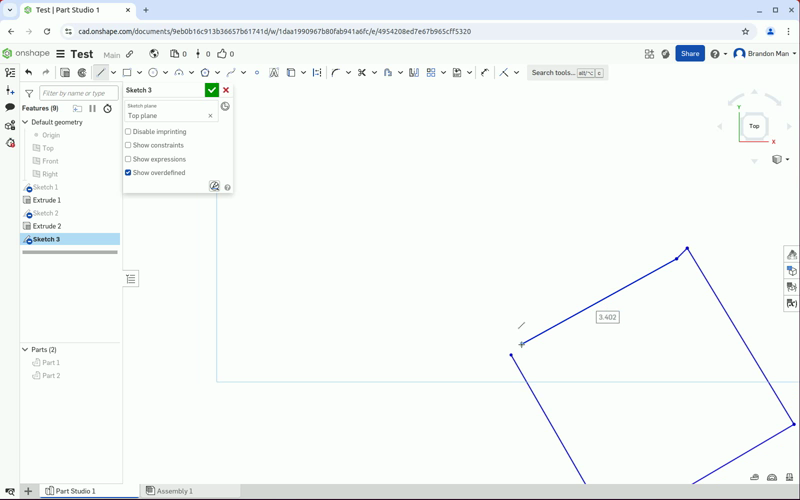
scroll(-6)
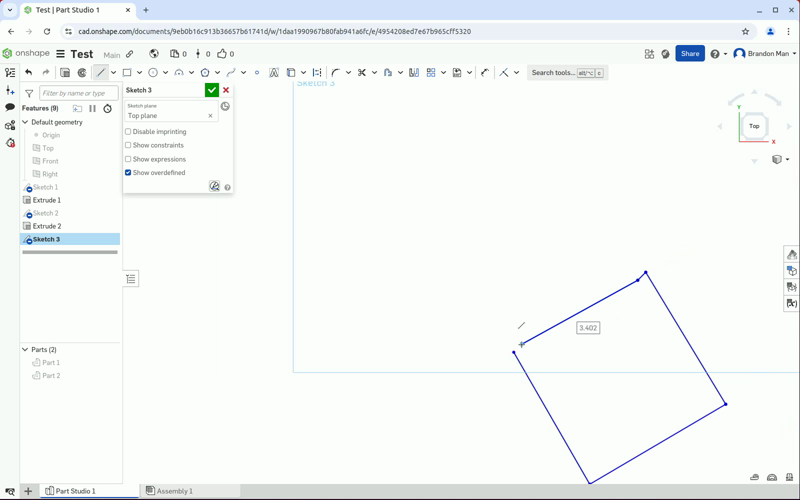
scroll(-6)
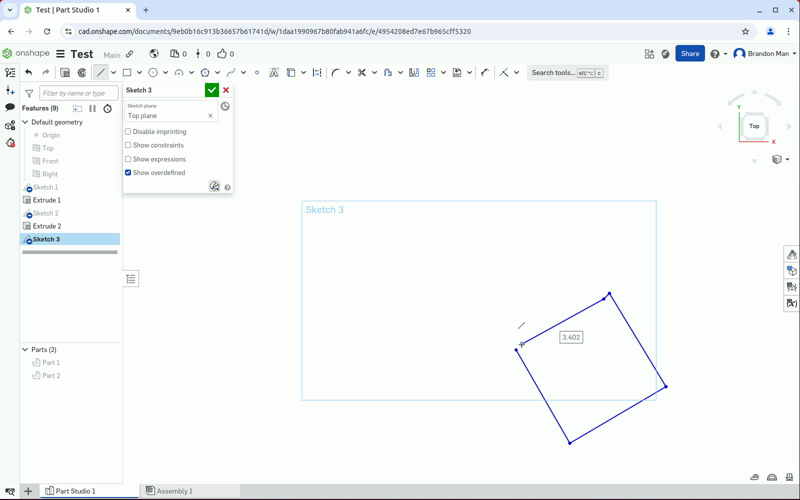
scroll(-6)
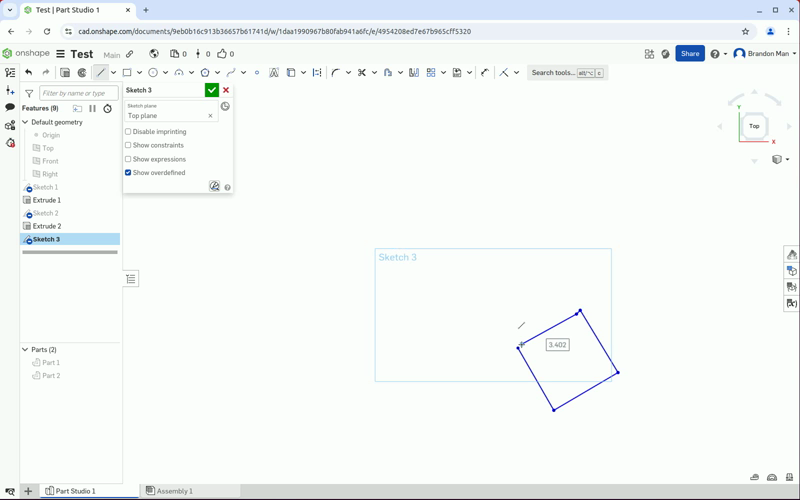
scroll(-6)
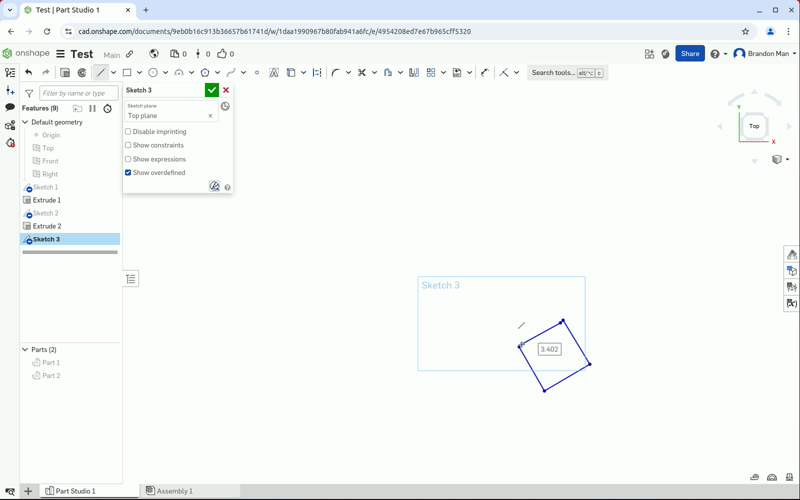
scroll(-6)
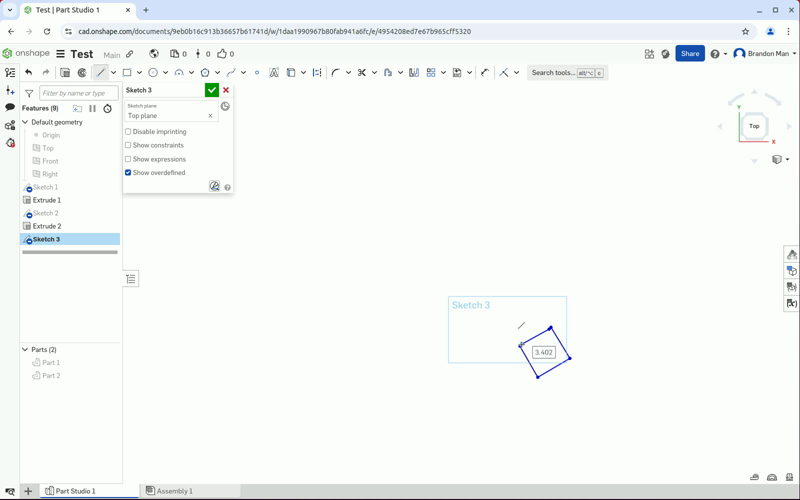
scroll(-6)
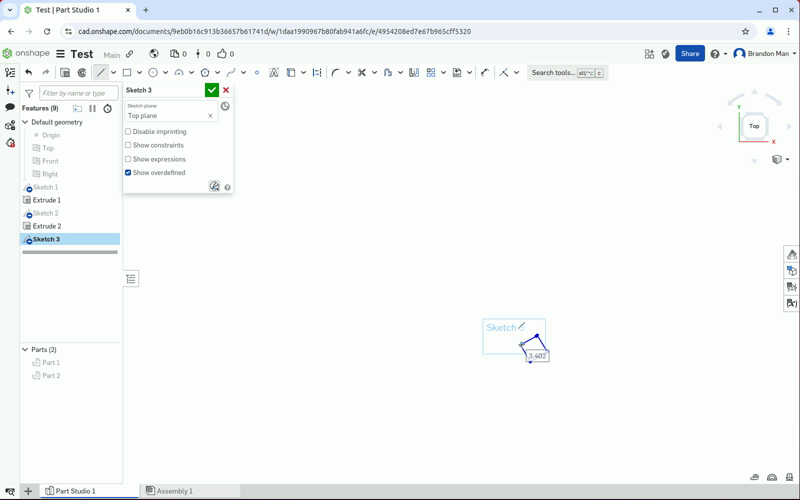
key_up(shift)
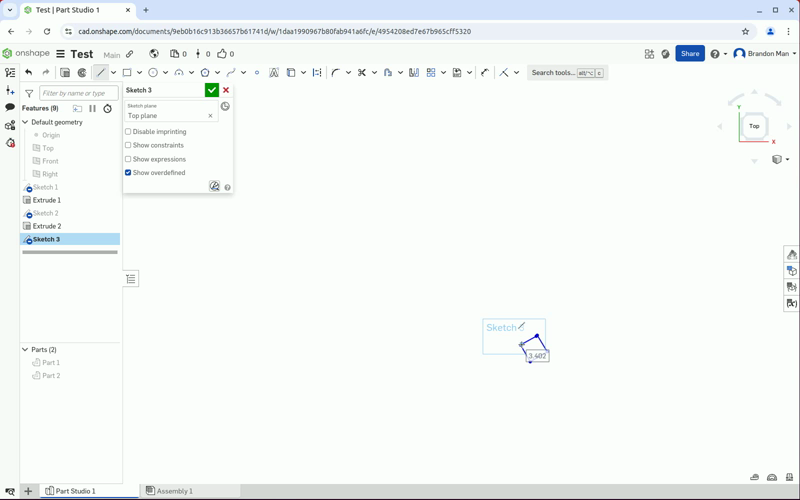
mouse_move(551, 344)
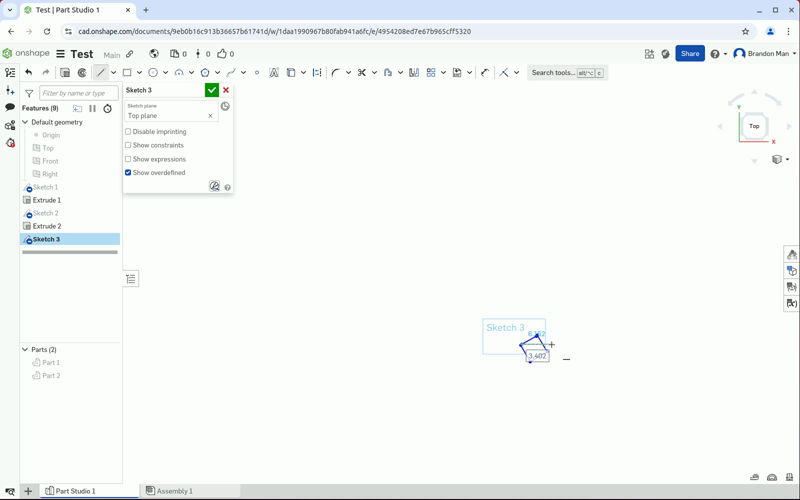
key_down(shift)
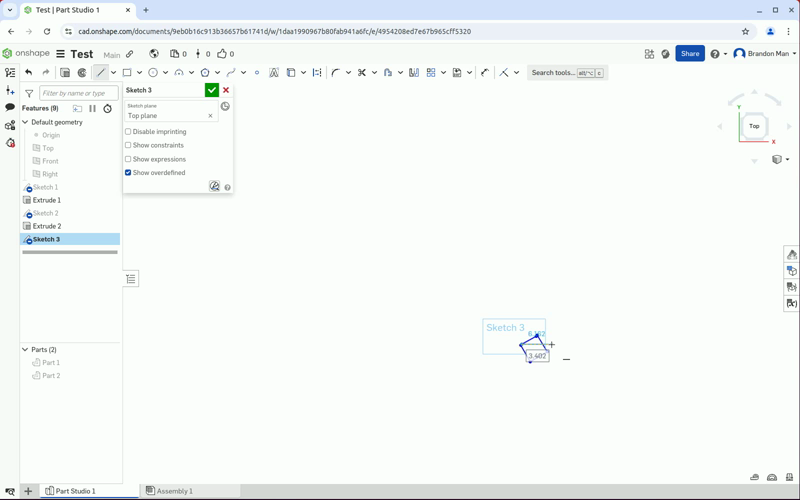
mouse_move(520, 345)
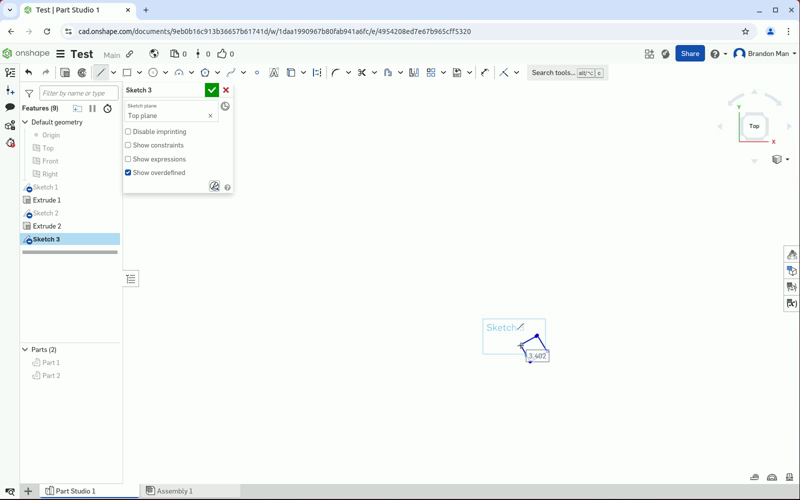
scroll(6)
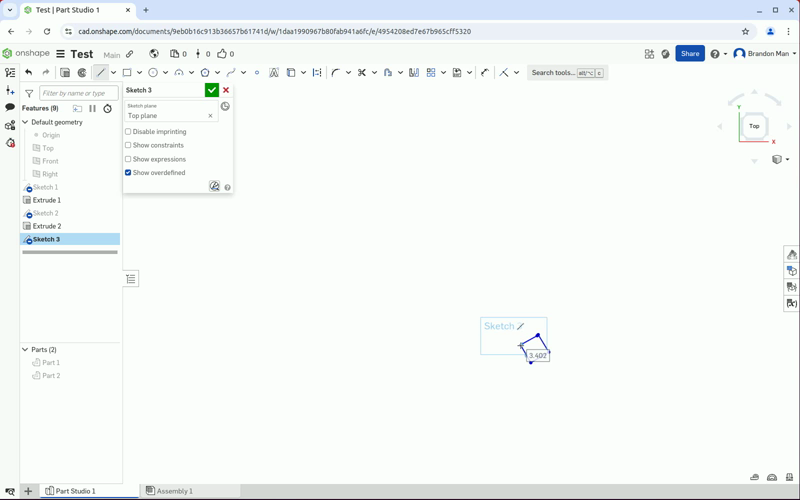
scroll(6)
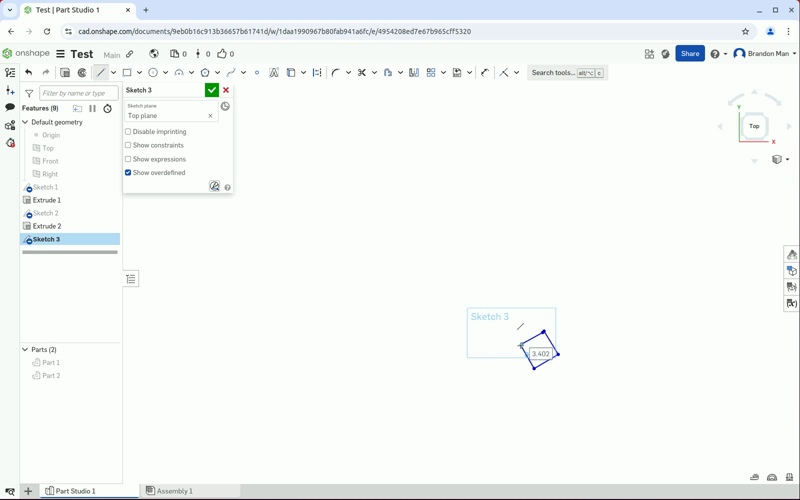
scroll(6)
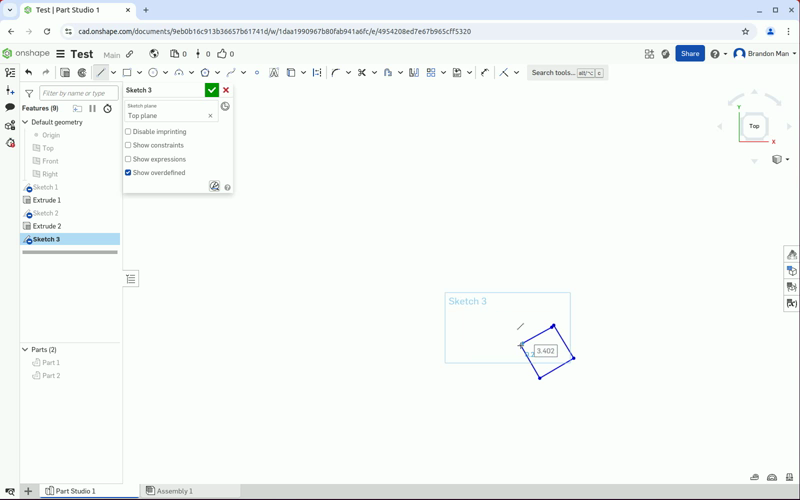
scroll(6)
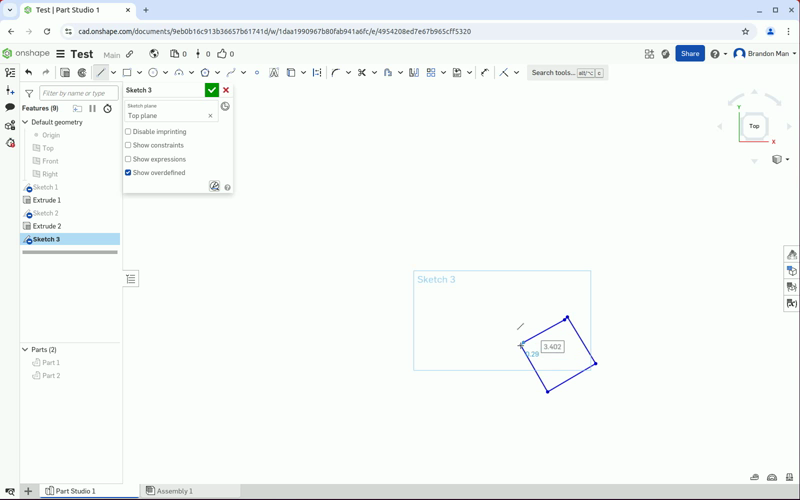
scroll(6)
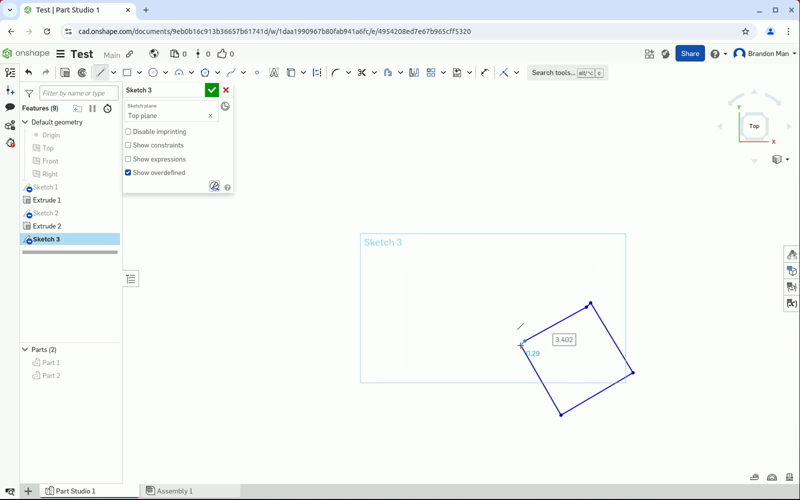
scroll(6)
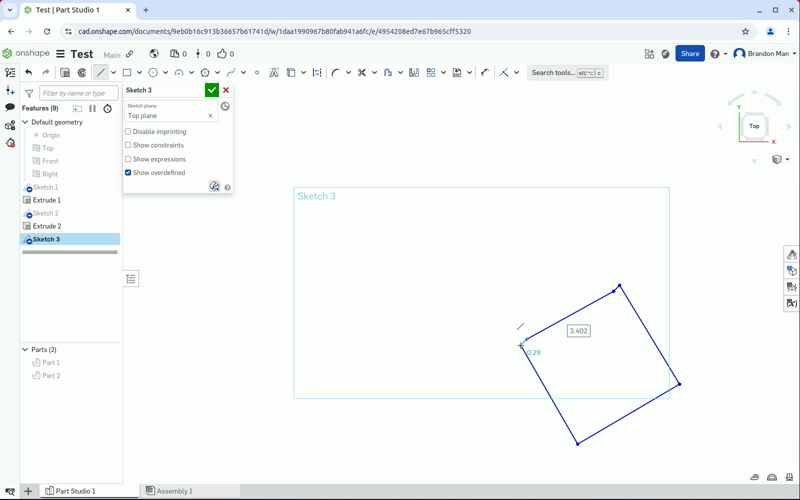
scroll(6)
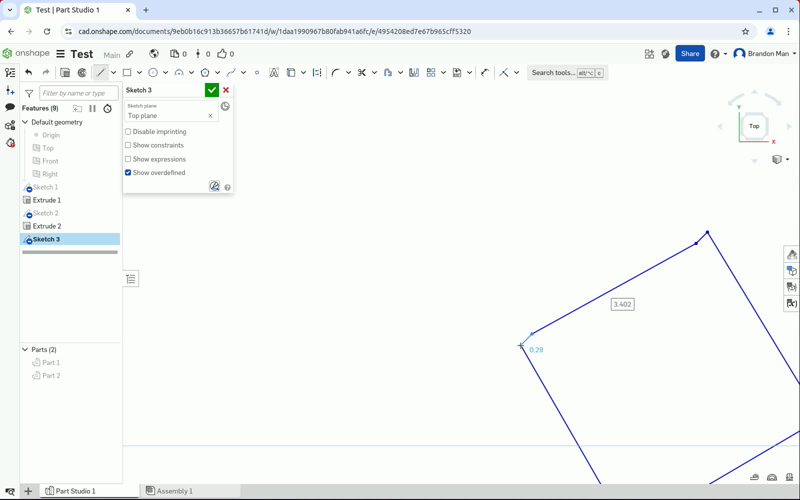
key_up(shift)
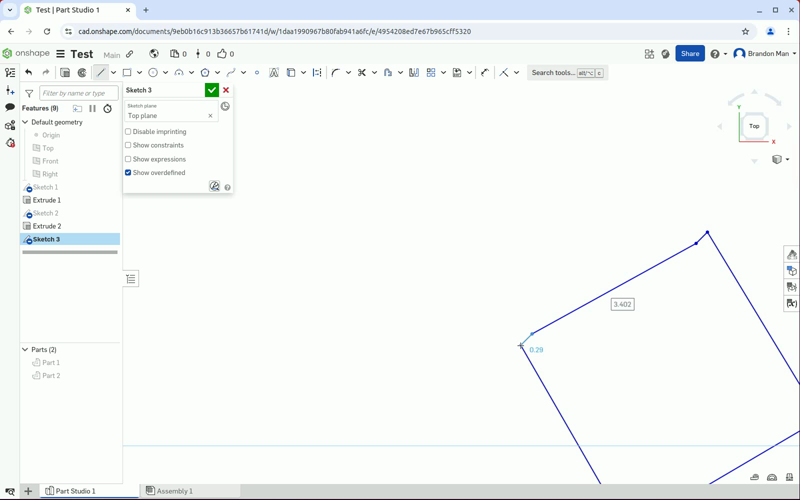
click(520, 345)
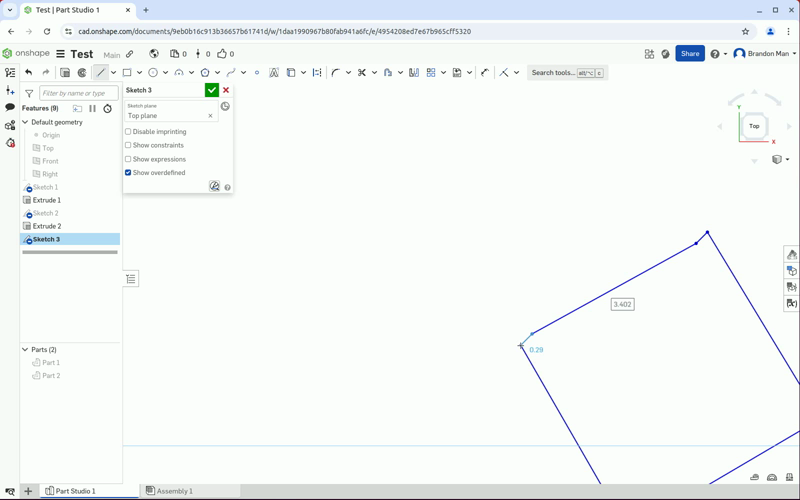
scroll(-6)
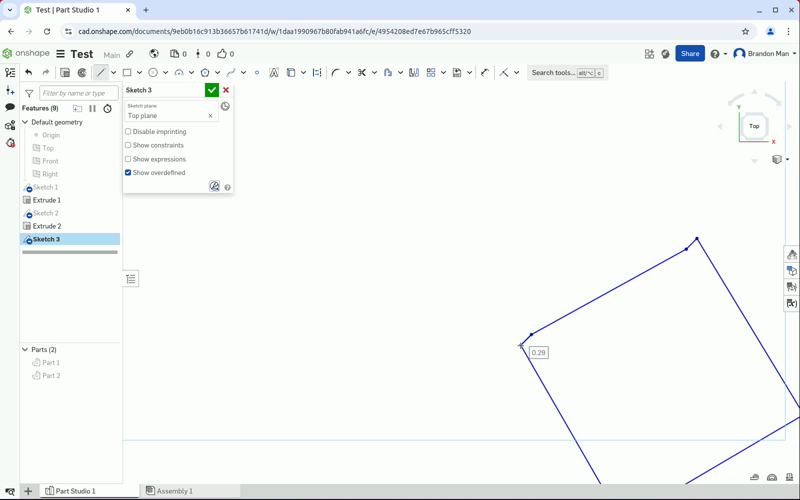
scroll(-6)
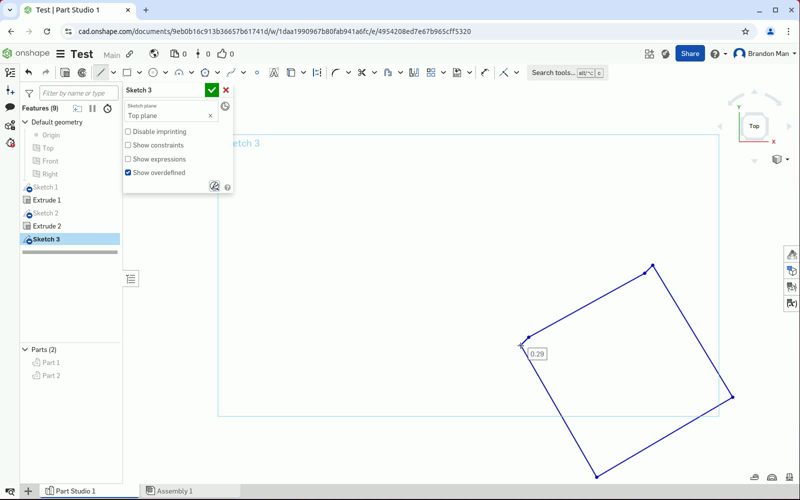
scroll(-6)
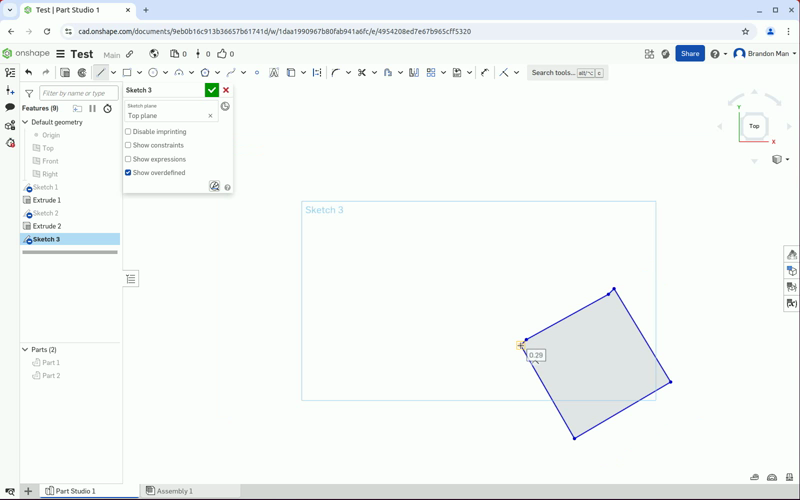
scroll(-6)
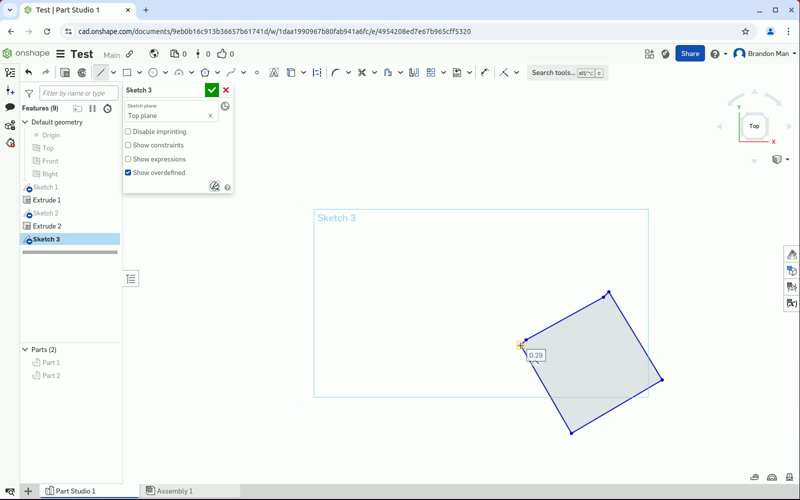
scroll(-6)
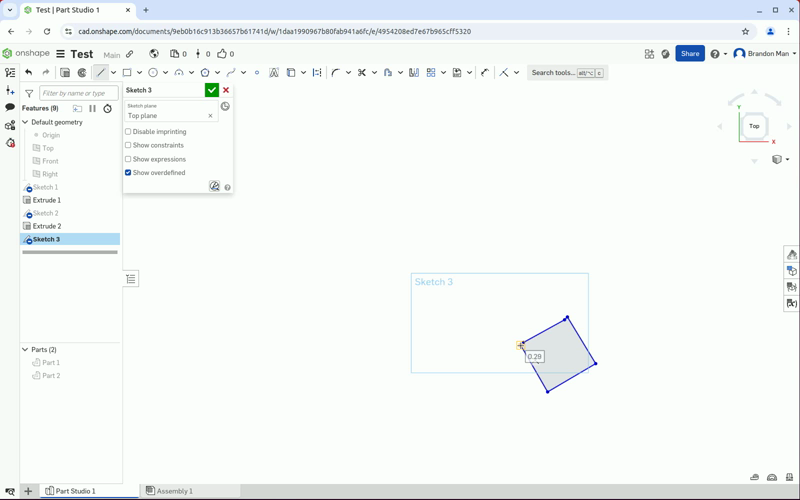
scroll(-6)
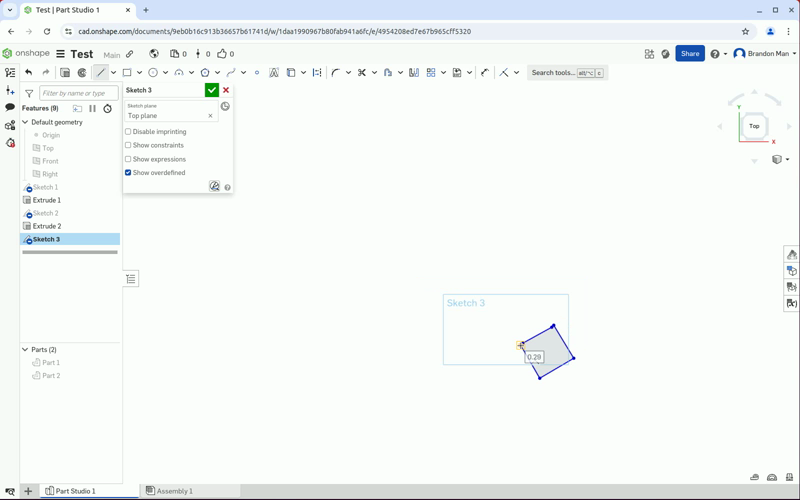
scroll(-6)
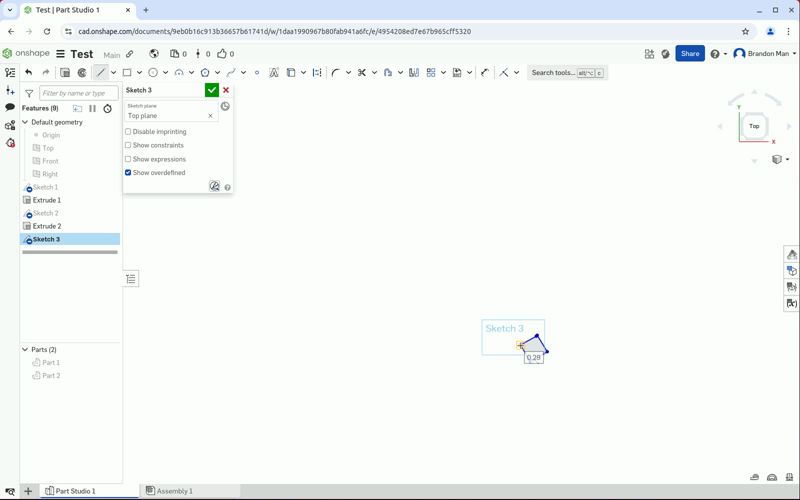
key(esc)
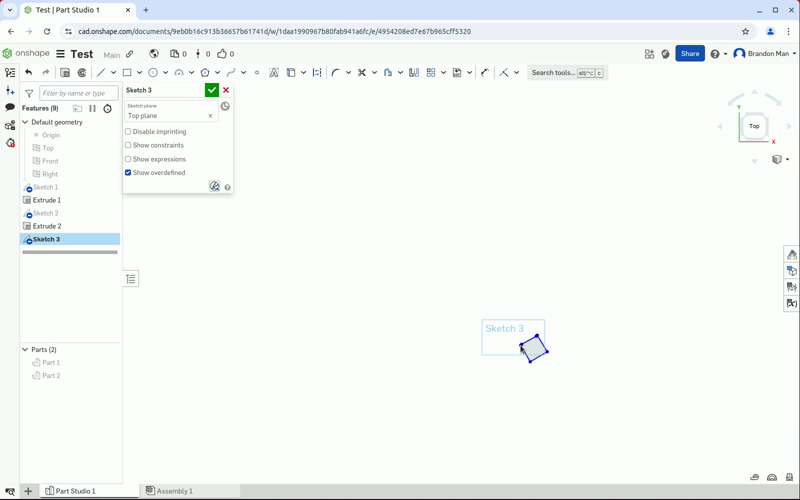
mouse_move(531, 359)
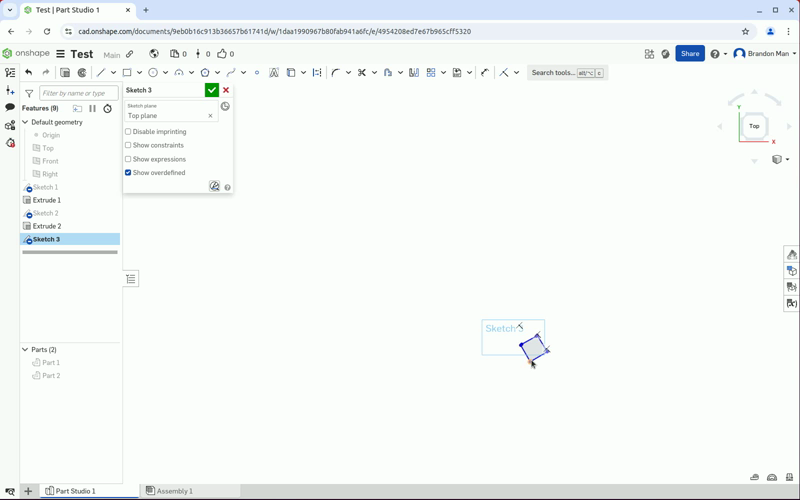
scroll(6)
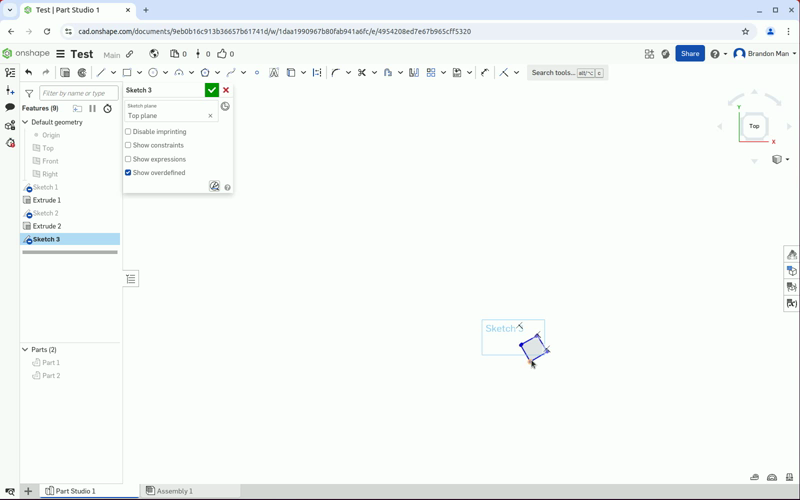
scroll(6)
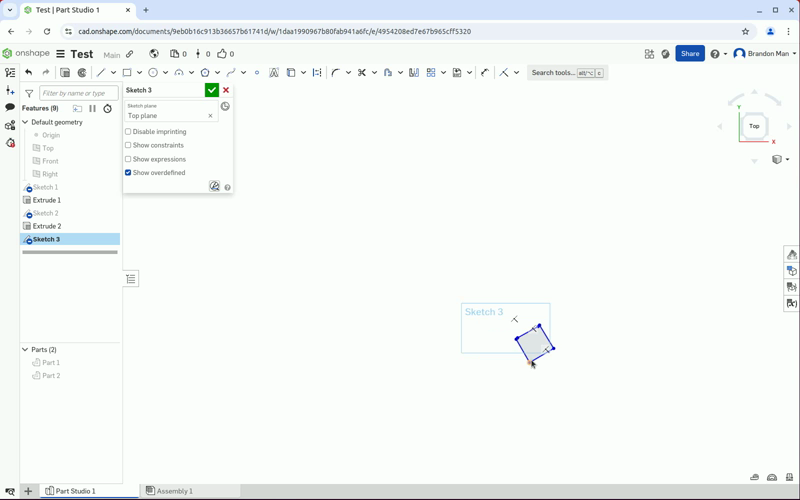
scroll(6)
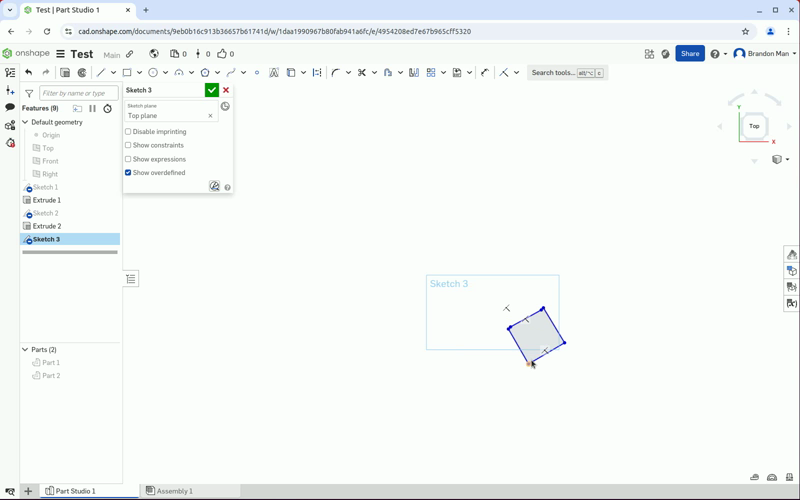
scroll(6)
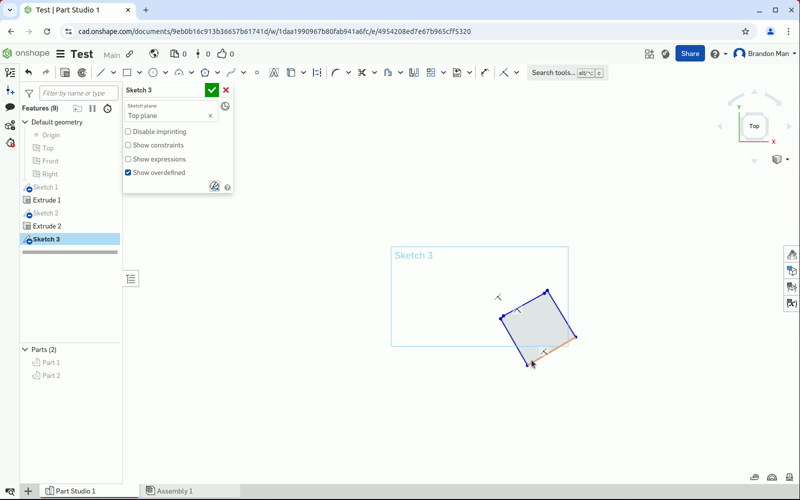
scroll(6)
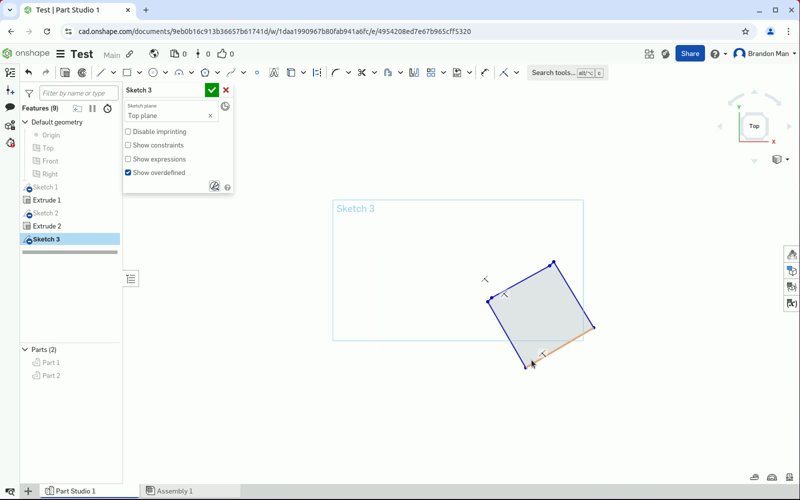
scroll(6)
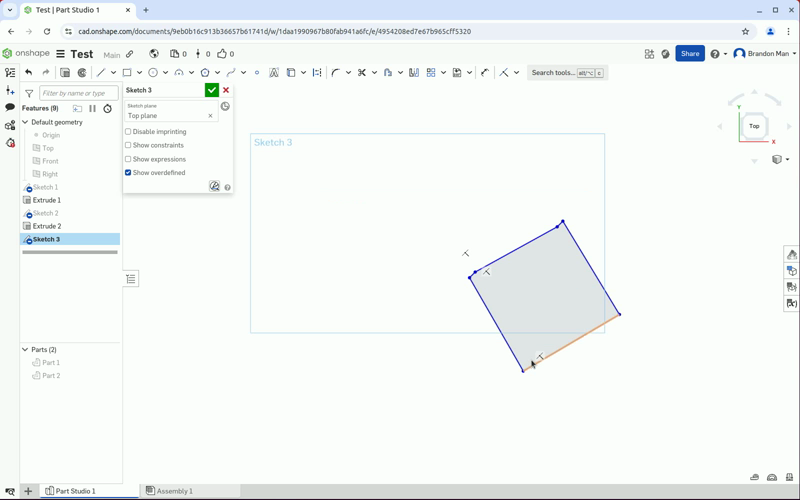
scroll(6)
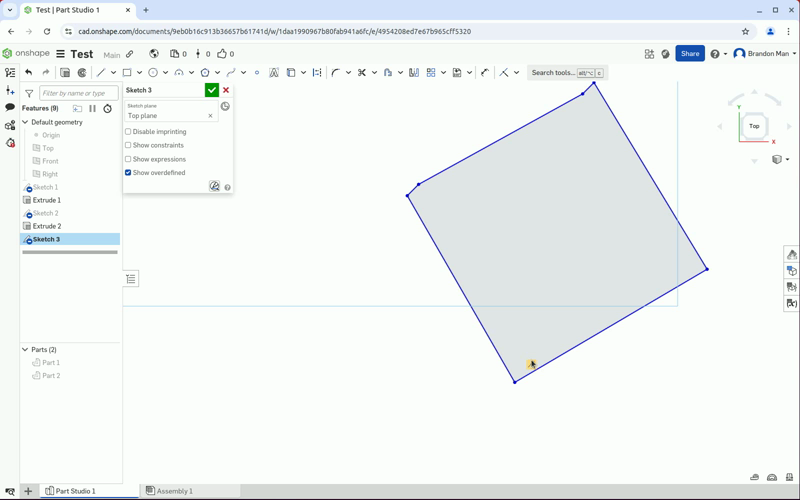
click(531, 359)
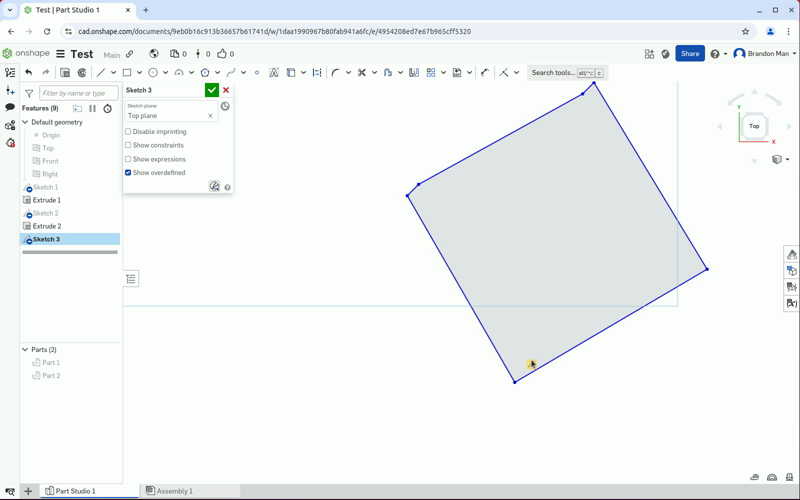
scroll(-6)
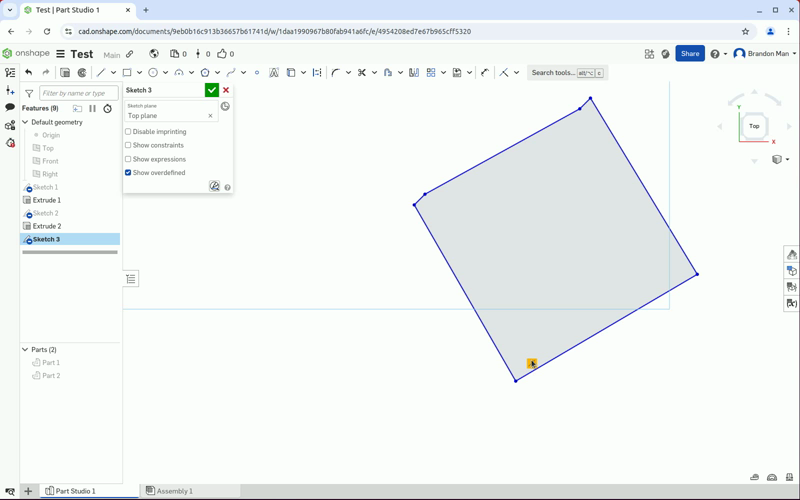
scroll(-6)
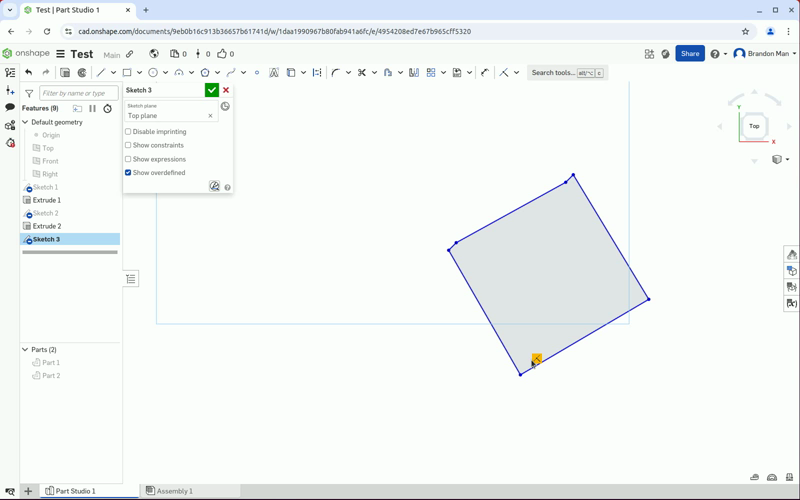
scroll(-6)
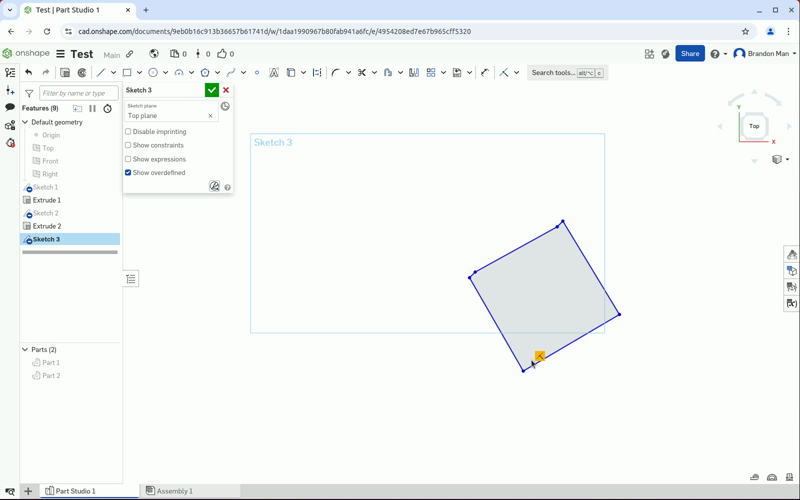
scroll(-6)
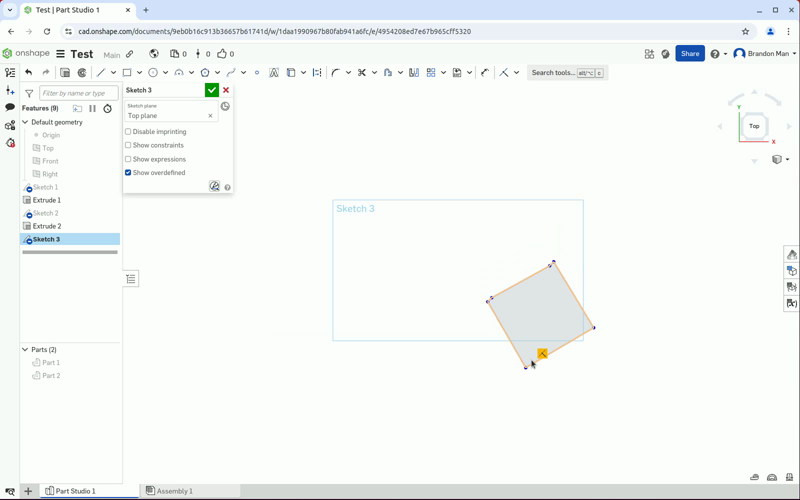
scroll(-6)
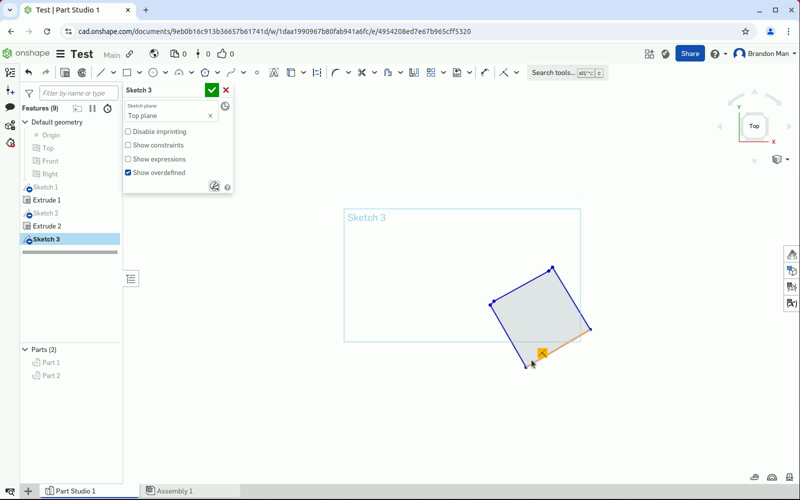
scroll(-6)
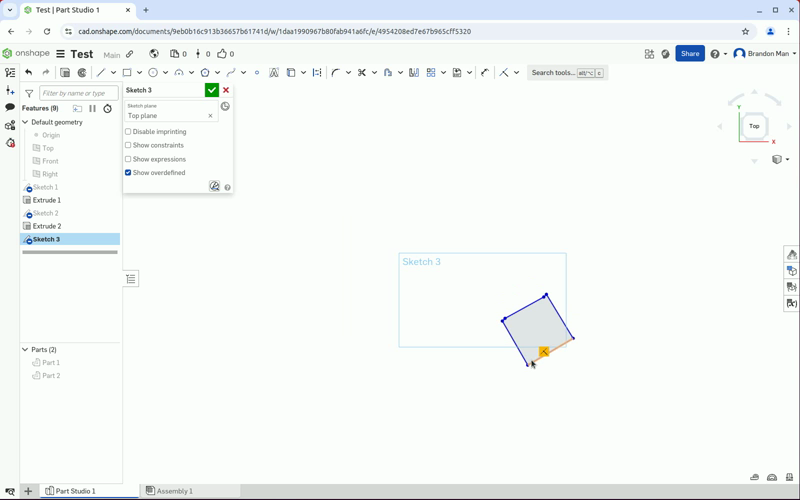
scroll(-6)
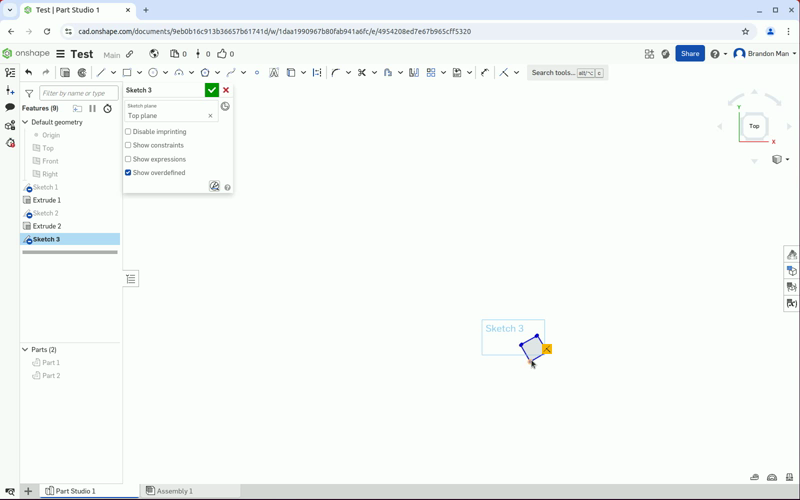
mouse_move(73, 352)
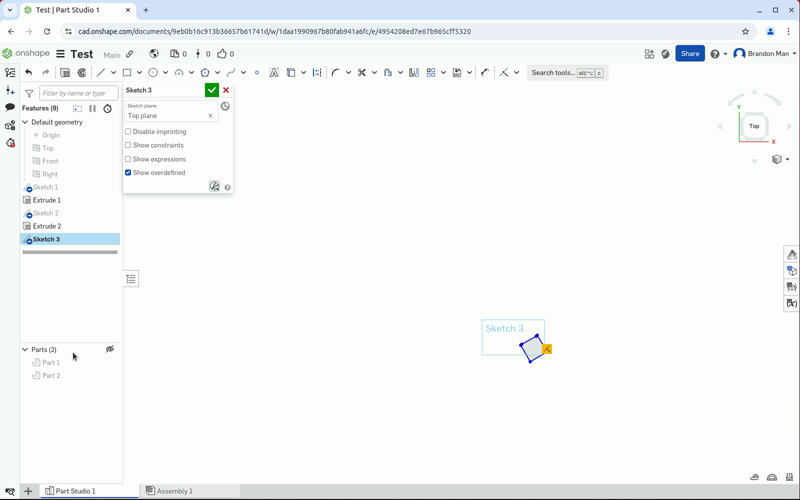
key(shift+y)
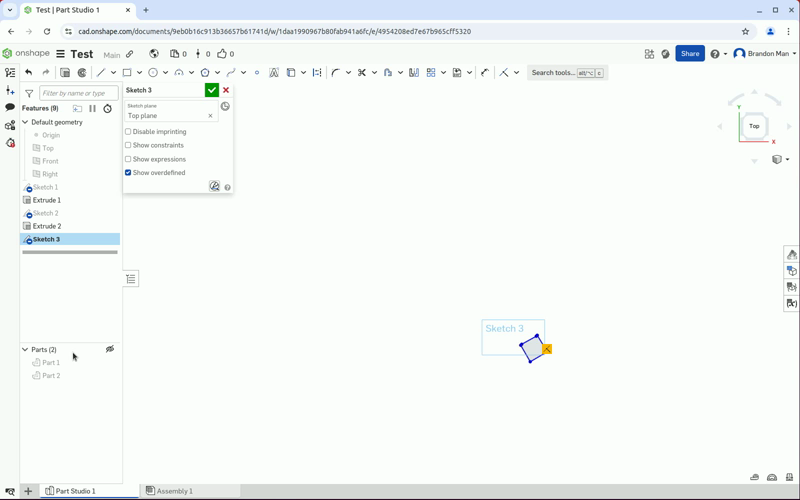
key(shift+e)
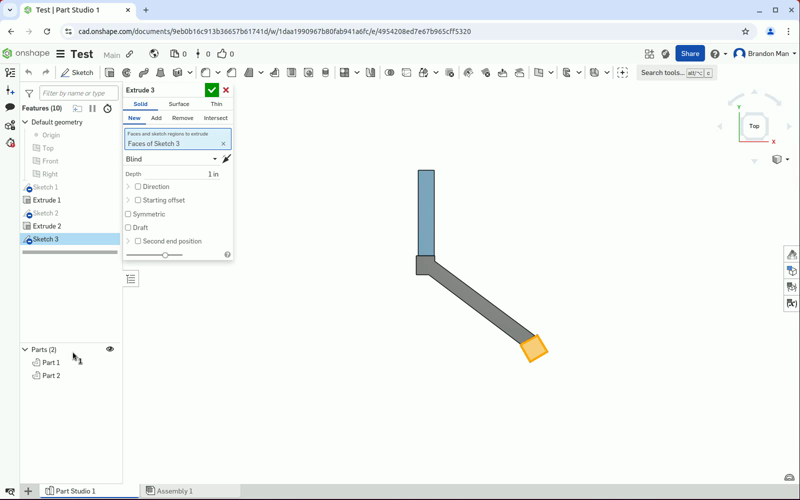
mouse_move(143, 106)
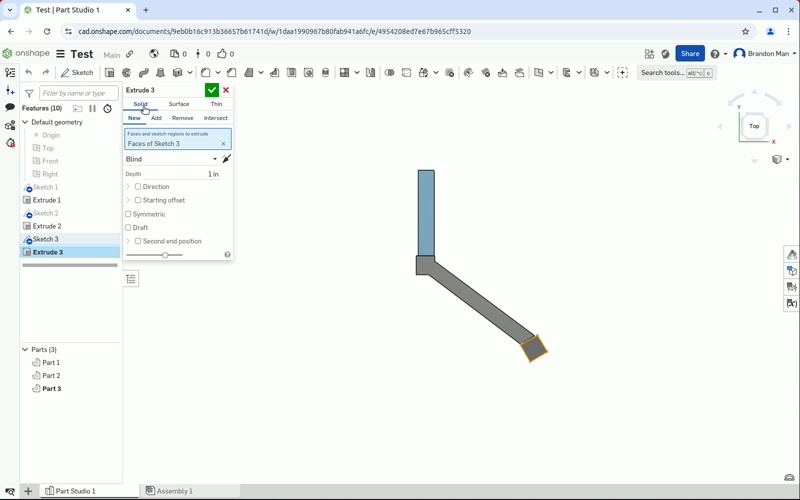
click(143, 106)
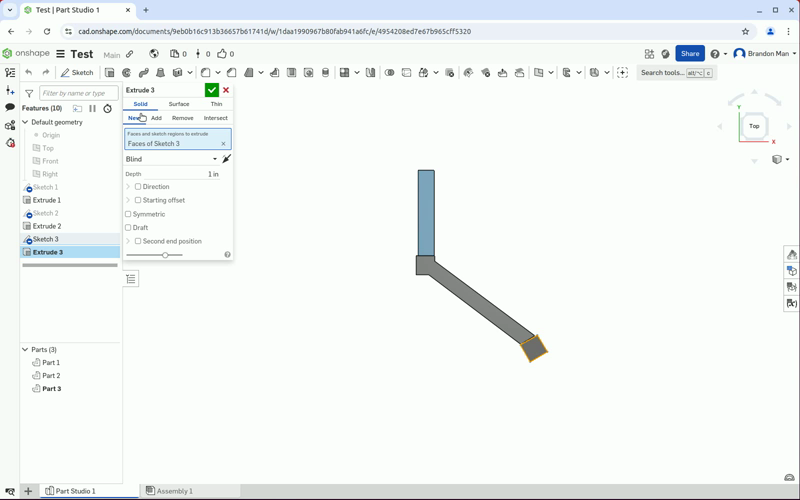
mouse_move(137, 120)
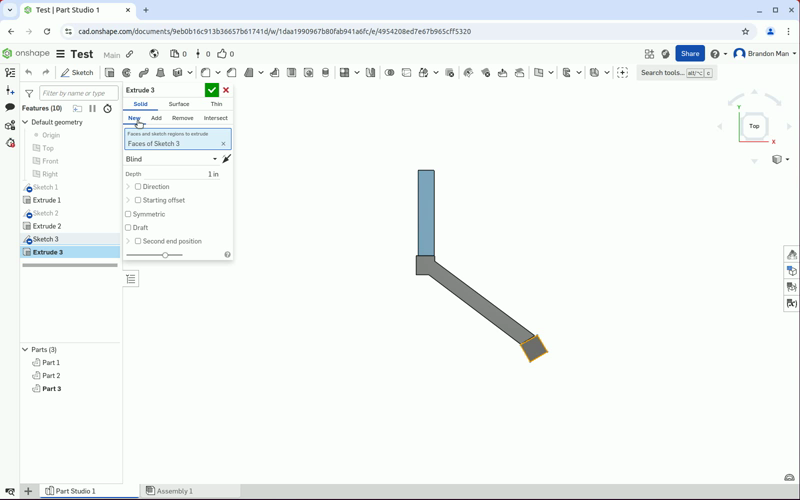
click(137, 120)
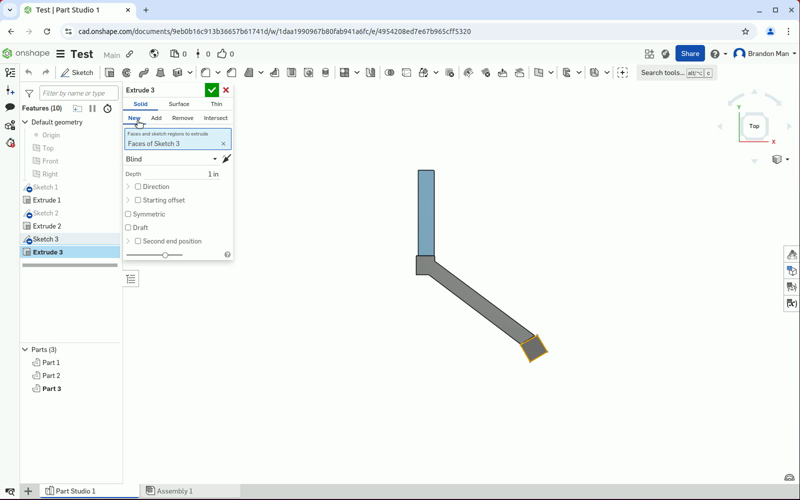
key(tab, 4)
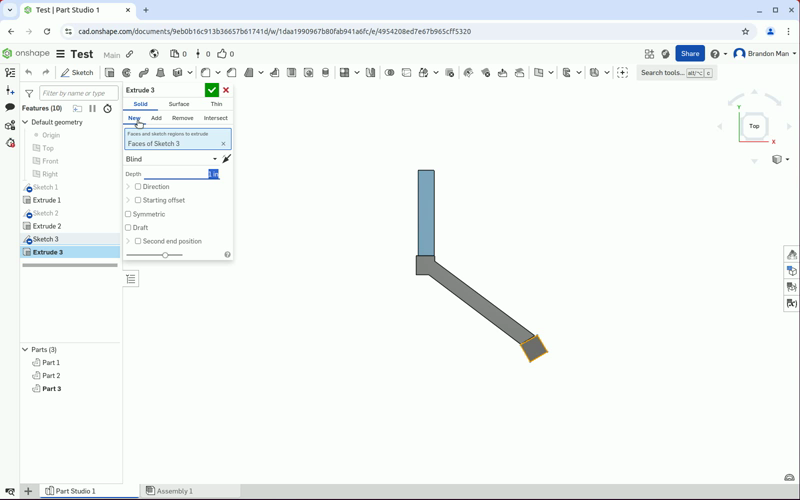
text(0.481)
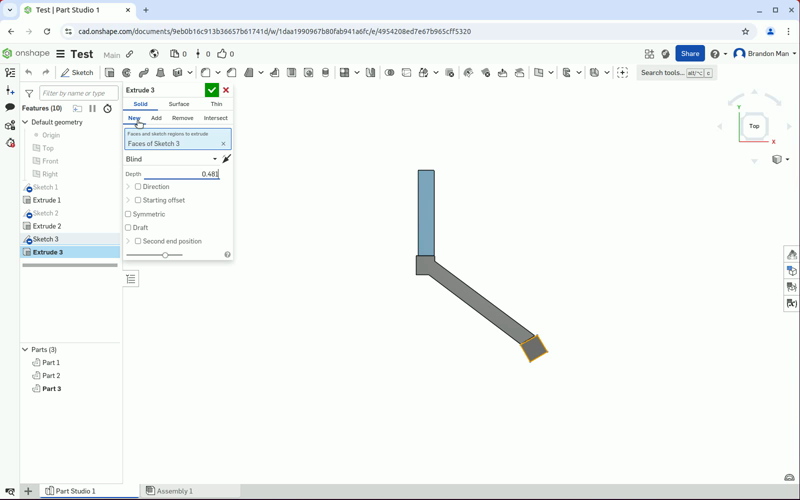
key(enter)
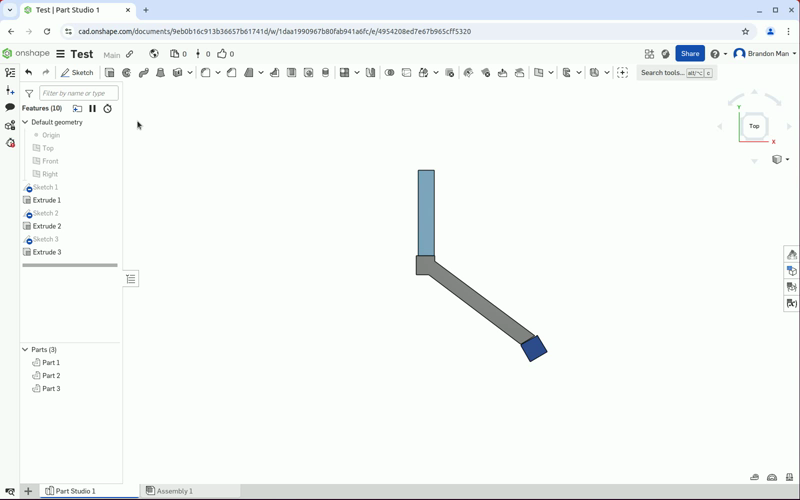
key(shift+h)
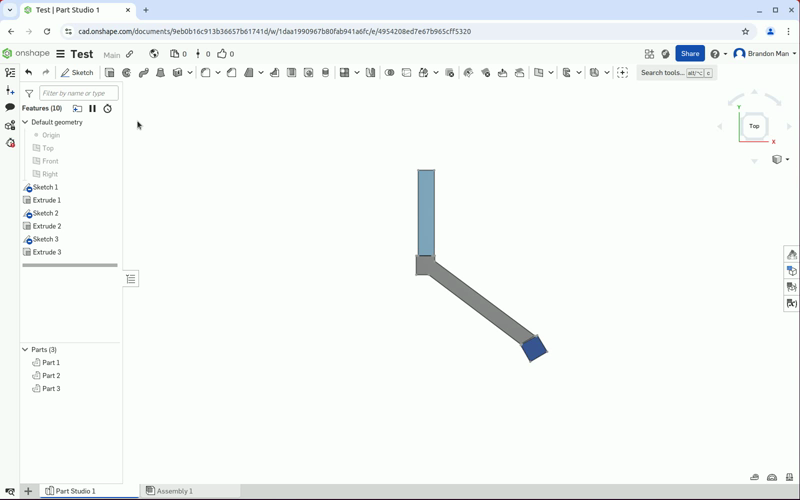
key(shift+h)
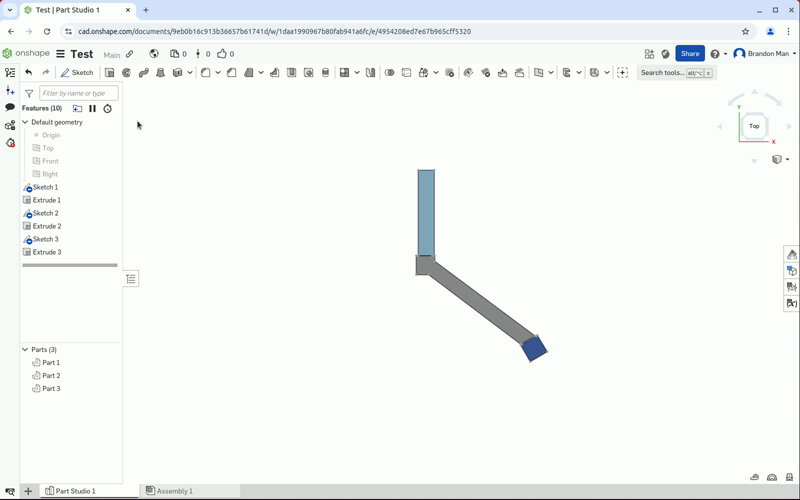
key(shift+7)
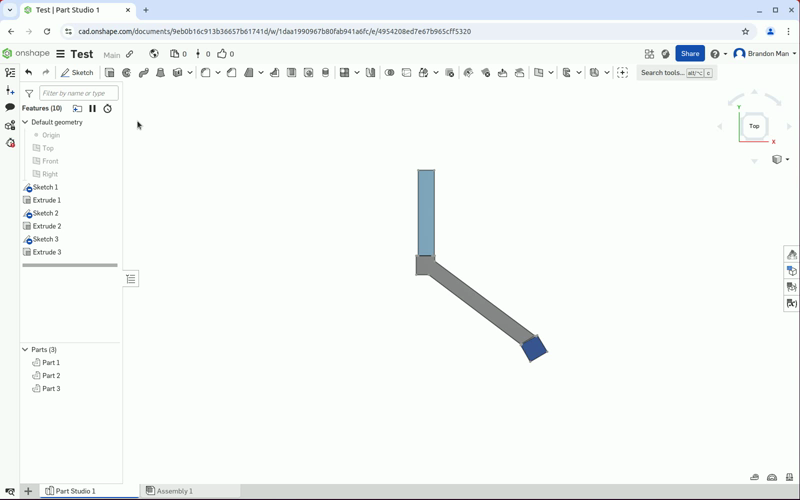
key(up, 3)
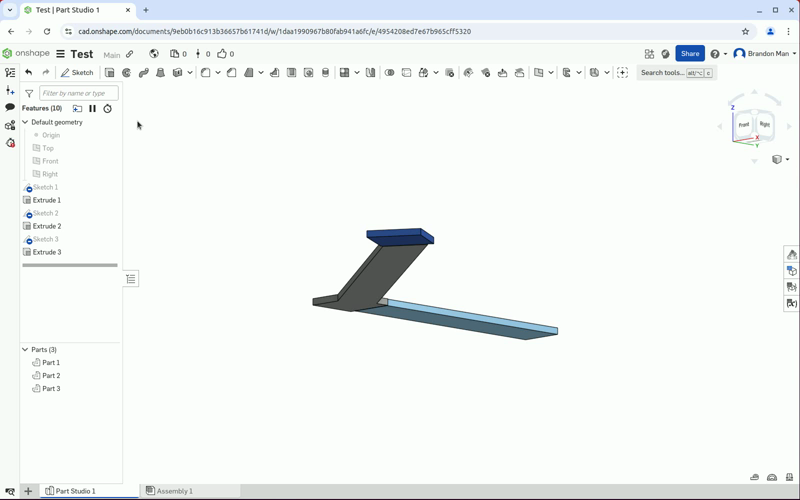
key(left, 3)
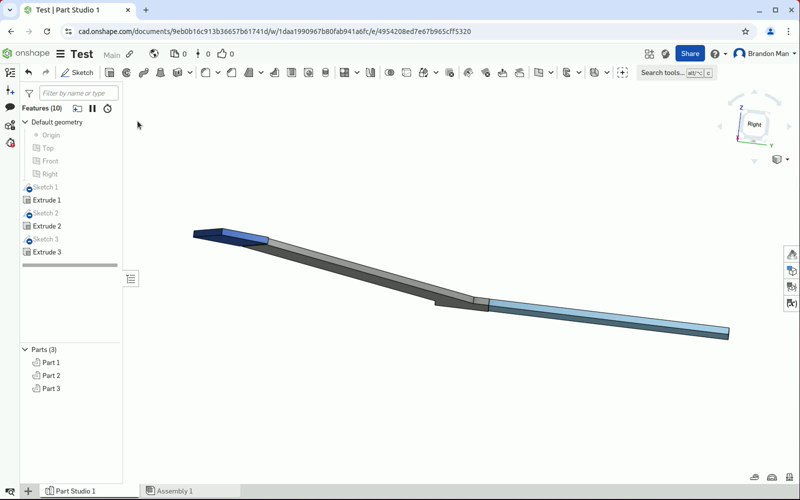
key(right, 3)
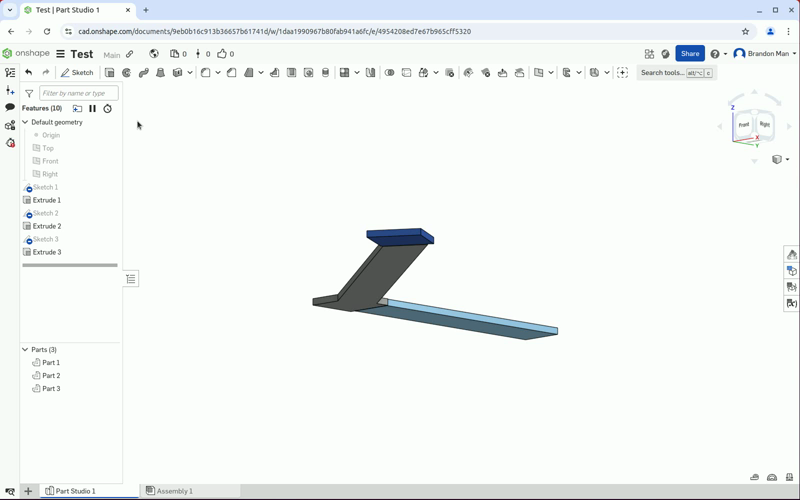
key(down, 3)
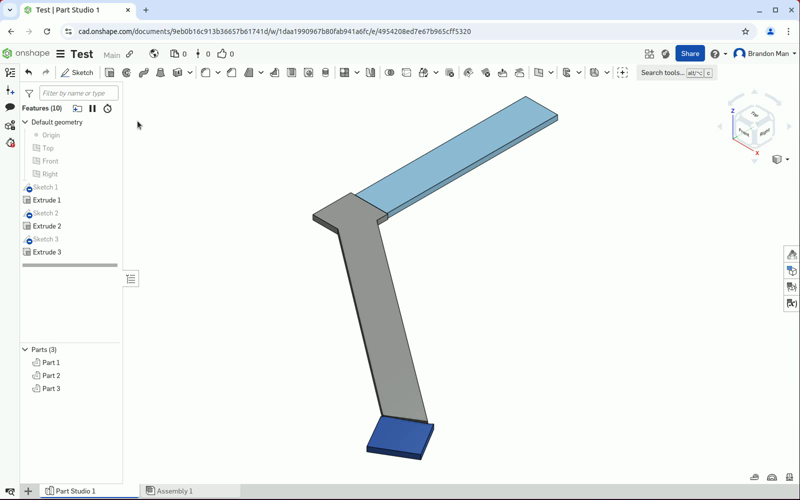
mouse_move(73, 189)
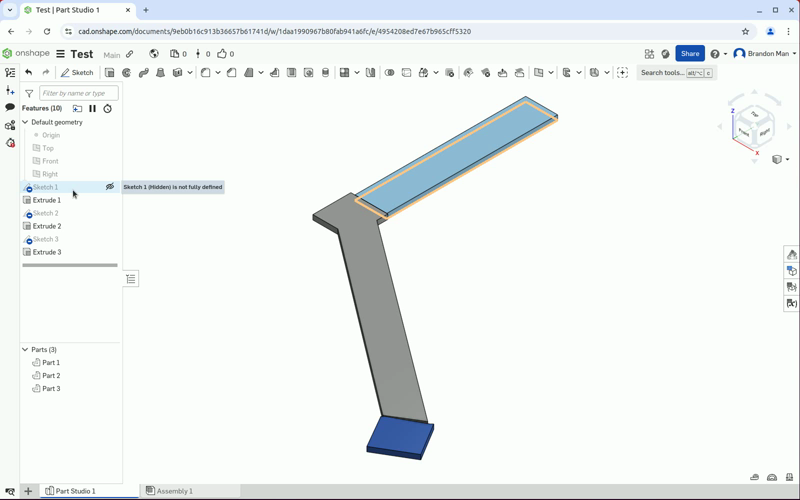
click(73, 189)